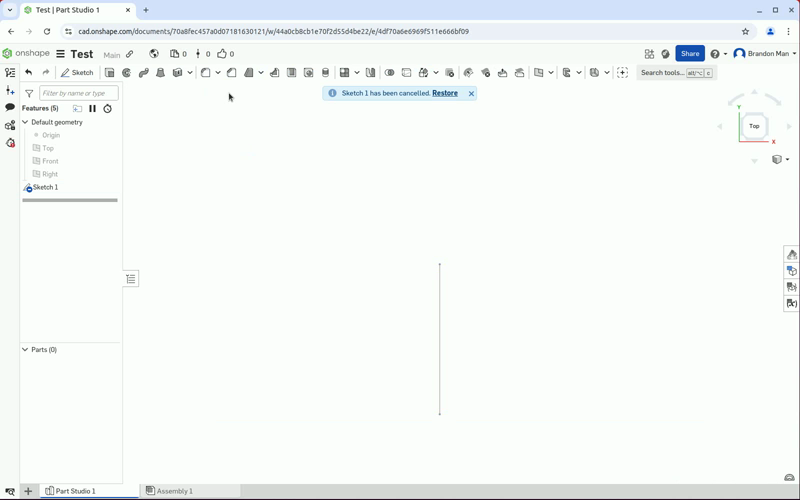
key(shift+h)
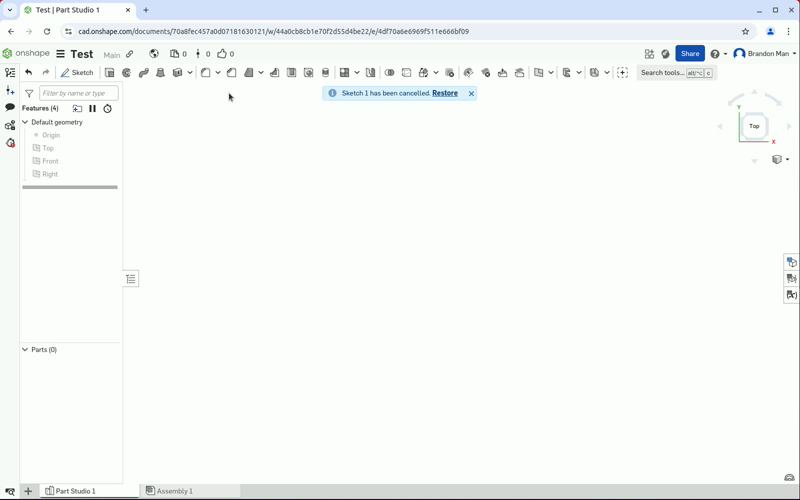
mouse_move(73, 352)
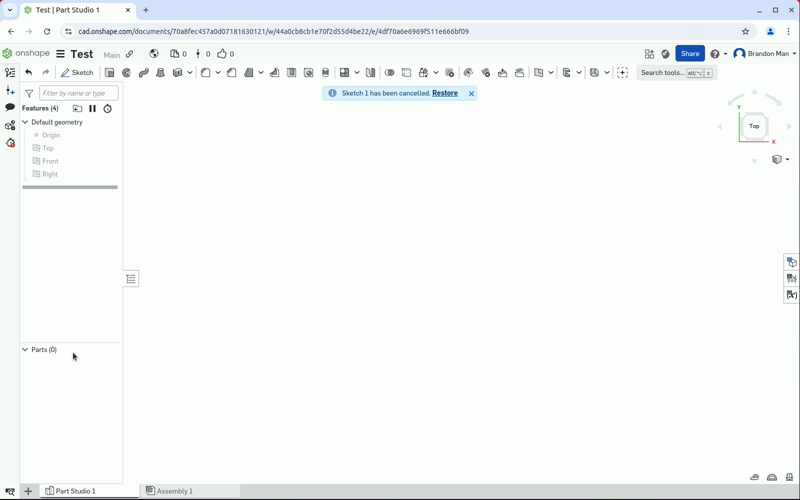
key(y)
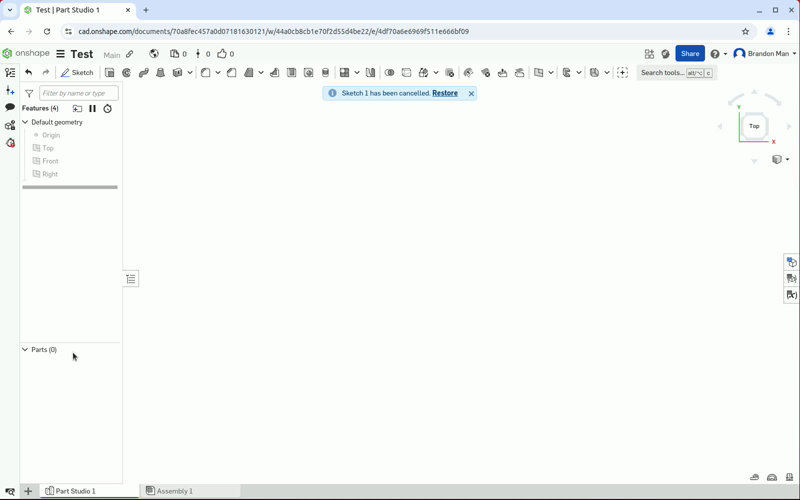
key(shift+p)
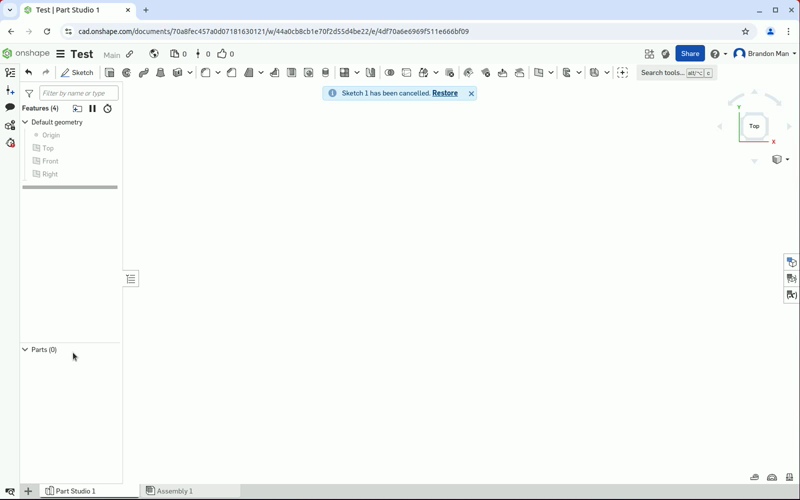
key(space)
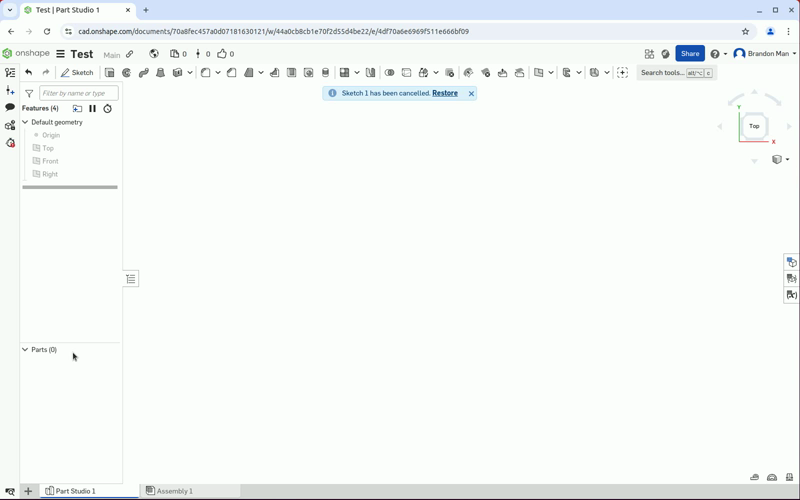
key_down(shift)
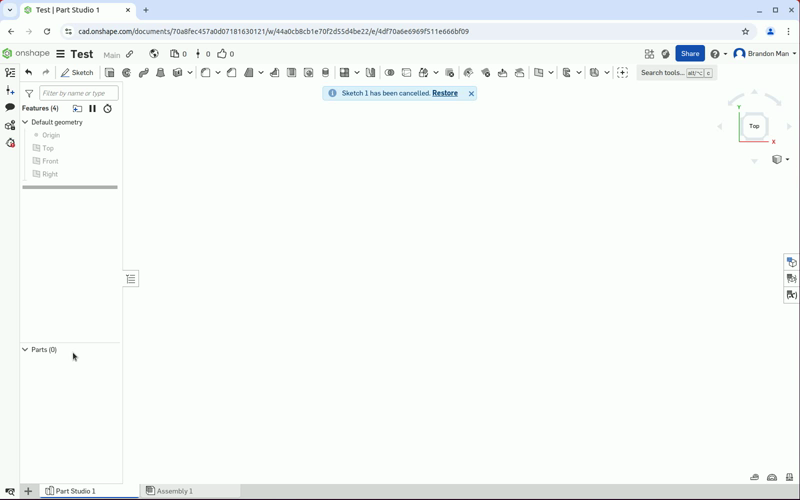
key(up)
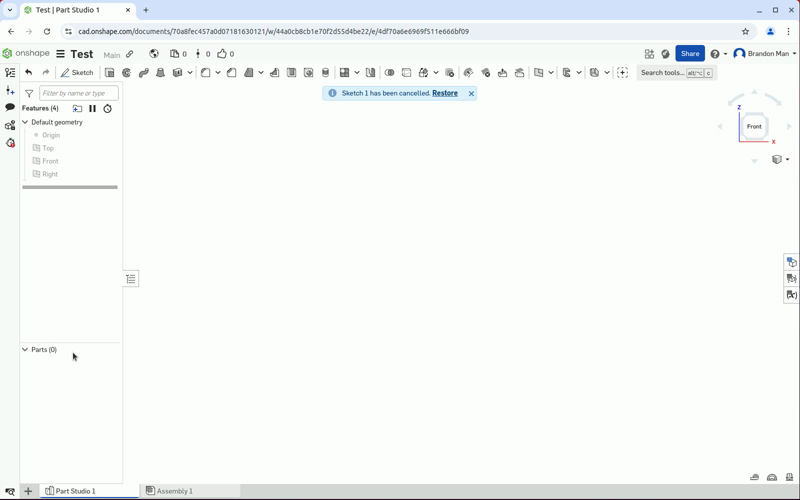
key_up(shift)
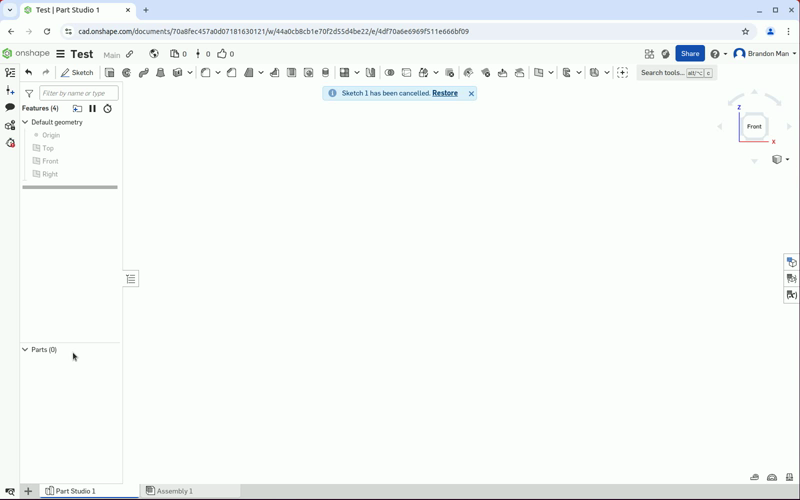
mouse_move(73, 352)
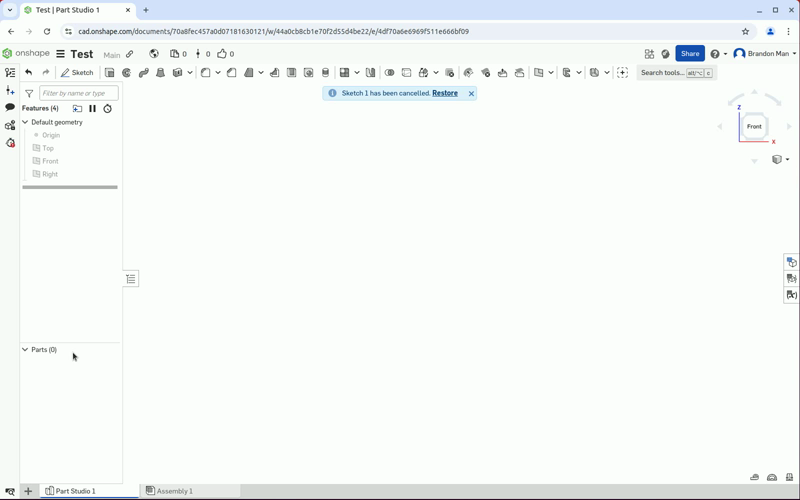
key(shift+y)
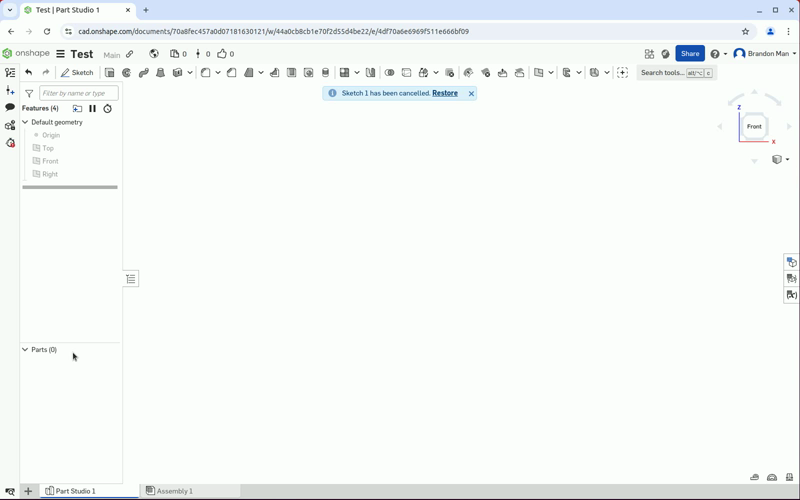
key(shift+s)
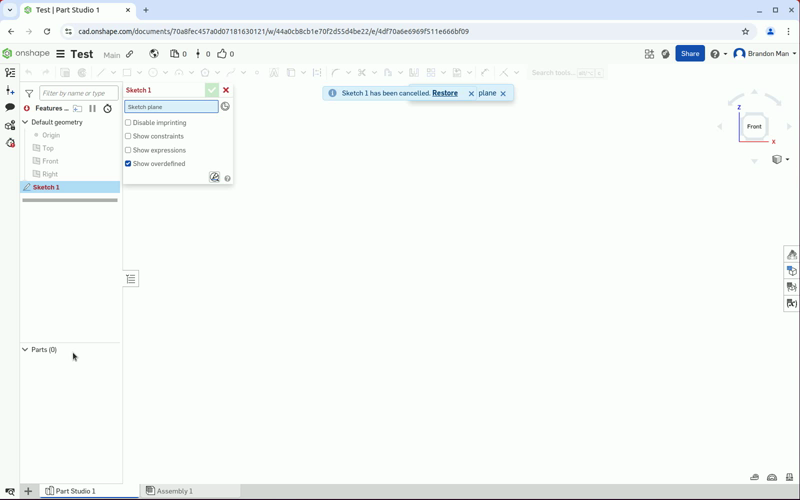
mouse_move(73, 163)
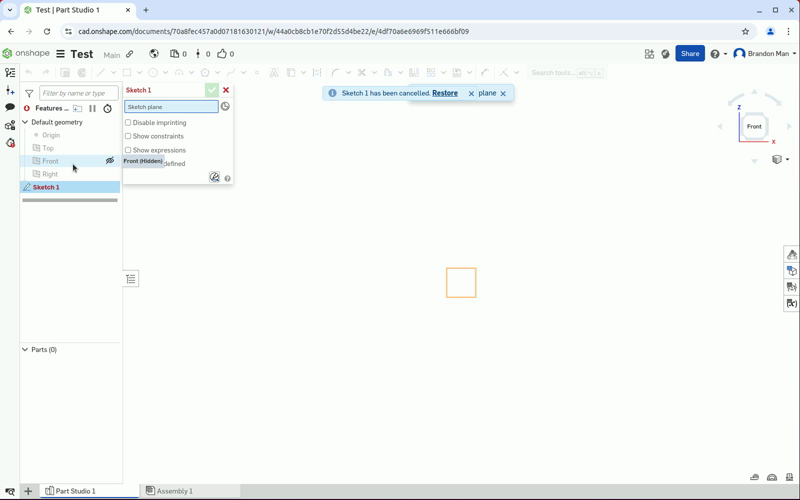
click(73, 163)
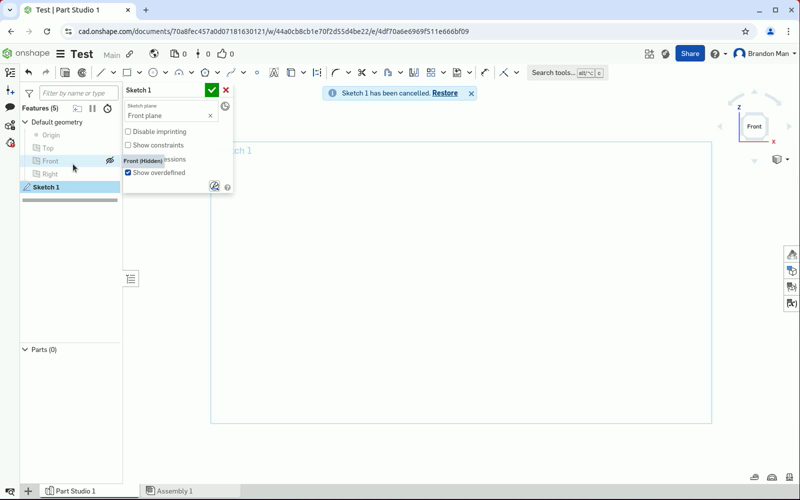
mouse_move(73, 352)
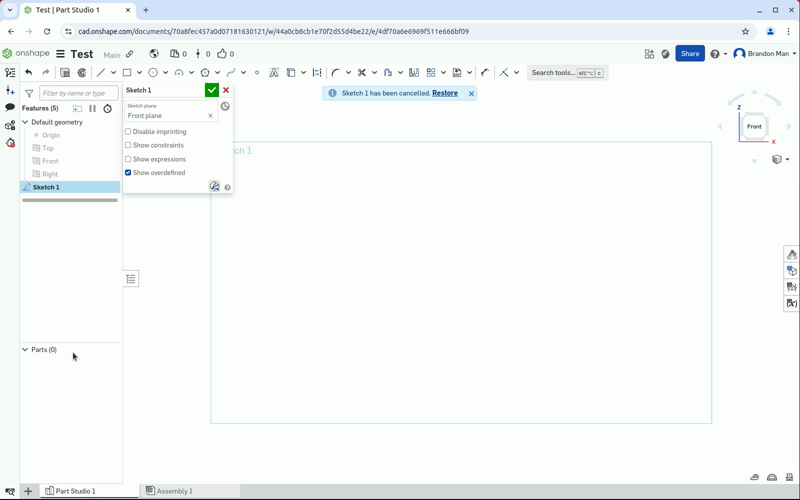
key(y)
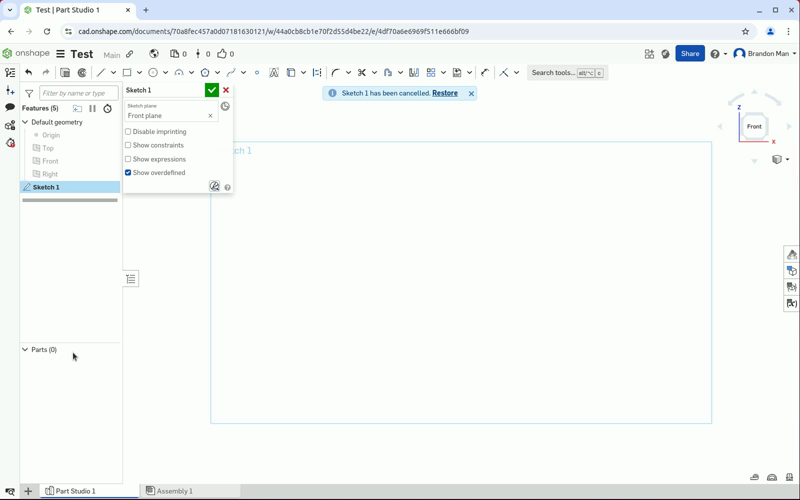
key(l)
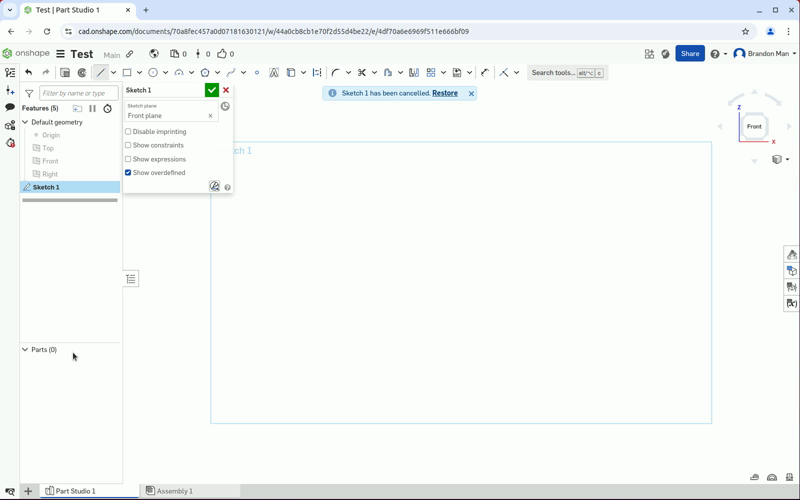
key_down(shift)
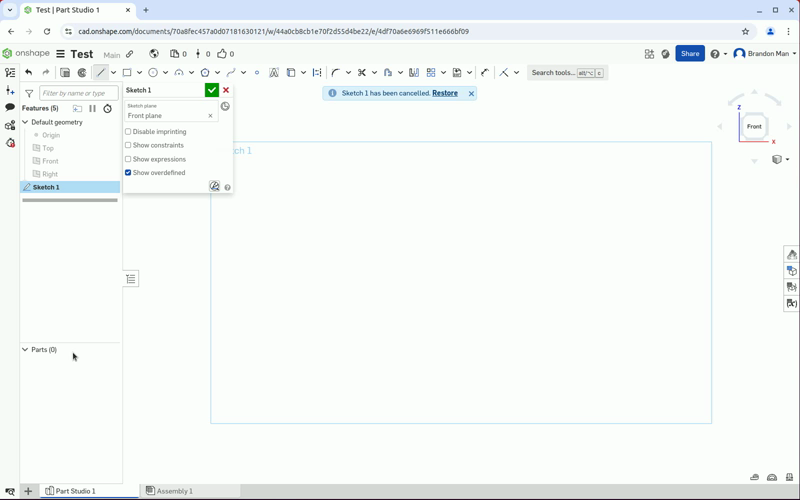
mouse_move(460, 282)
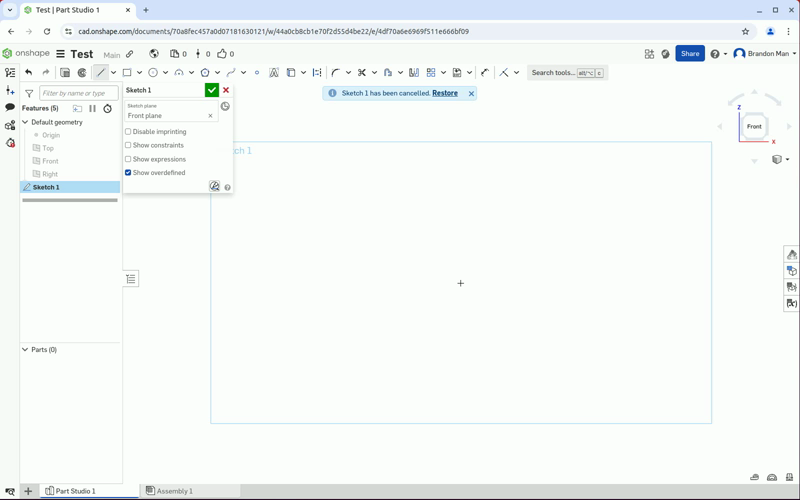
click(460, 282)
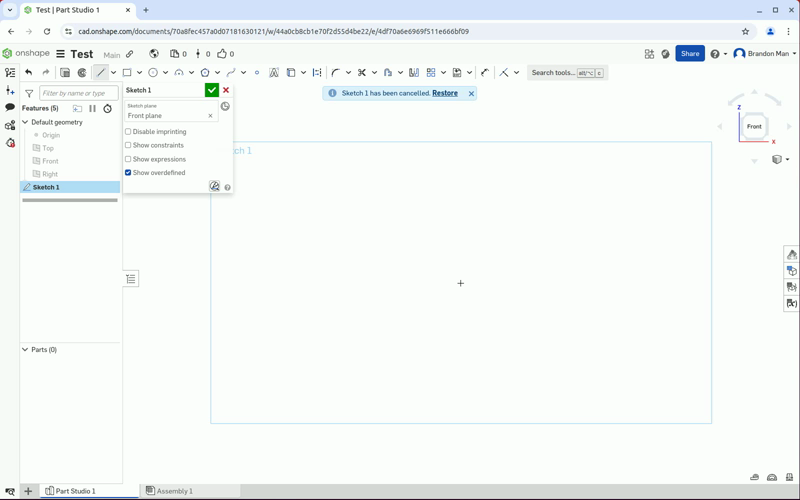
key_up(shift)
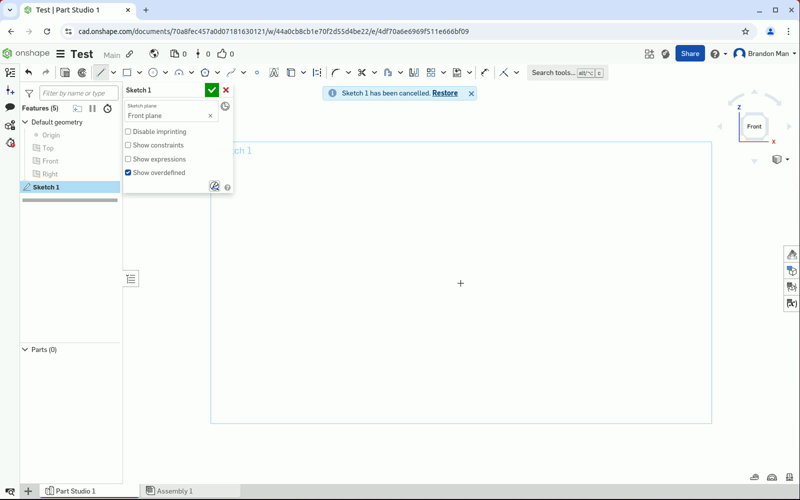
key_down(shift)
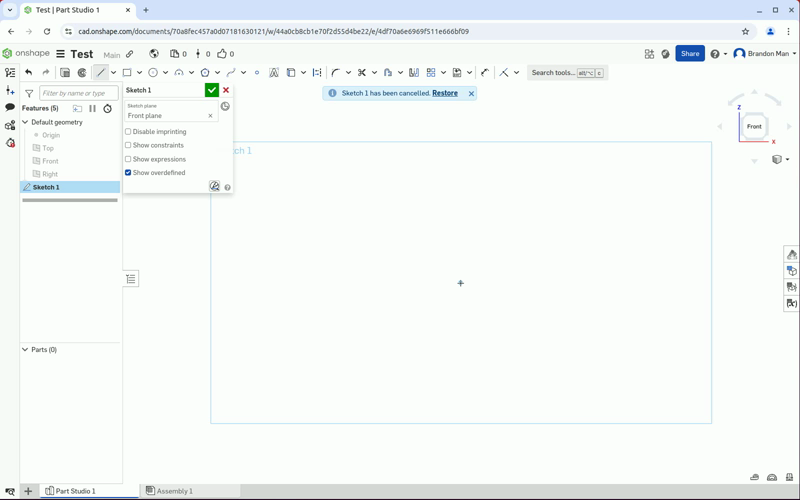
mouse_move(573, 282)
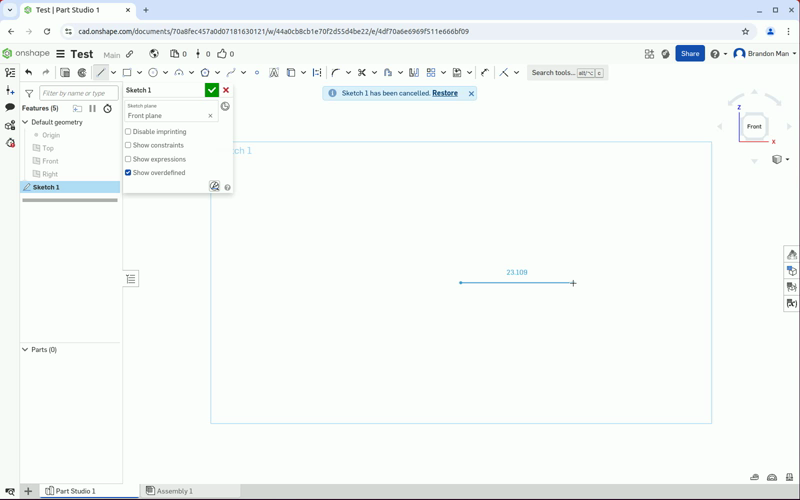
click(573, 282)
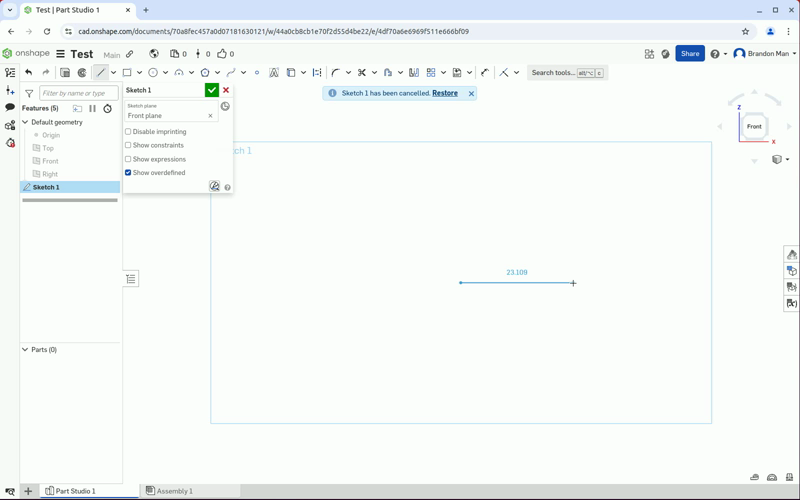
key_up(shift)
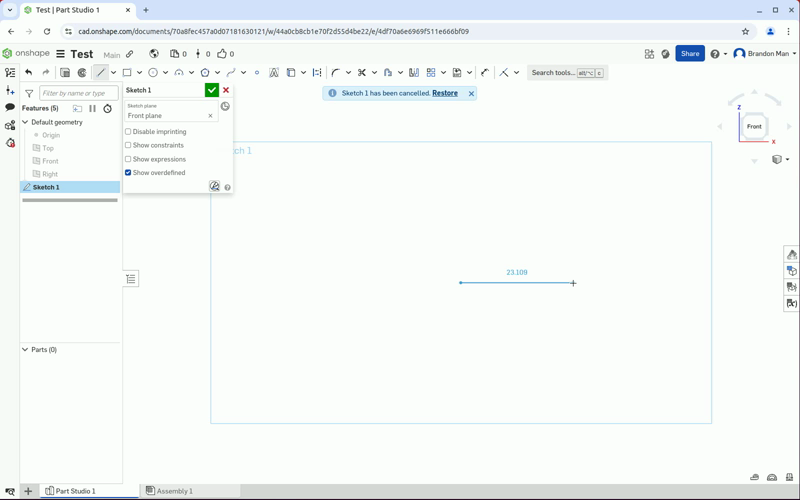
key_down(shift)
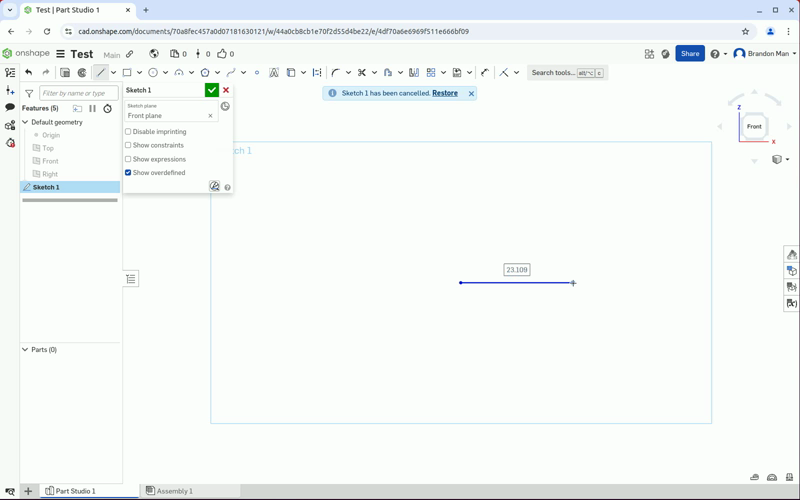
mouse_move(589, 282)
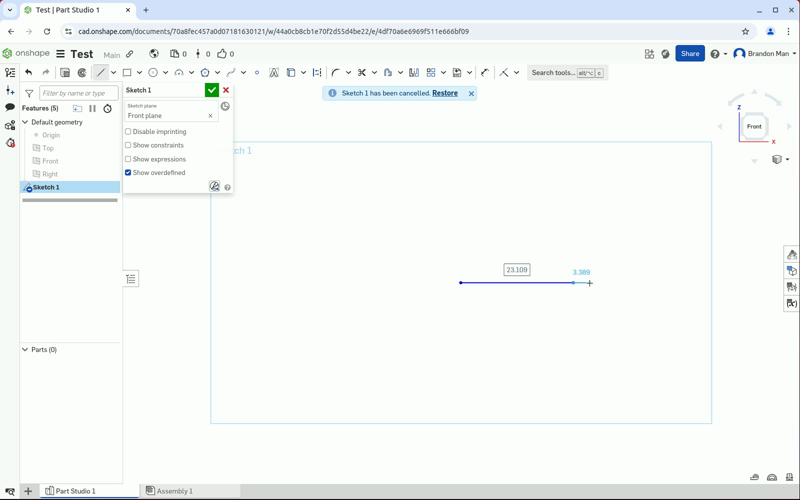
mouse_move(573, 233)
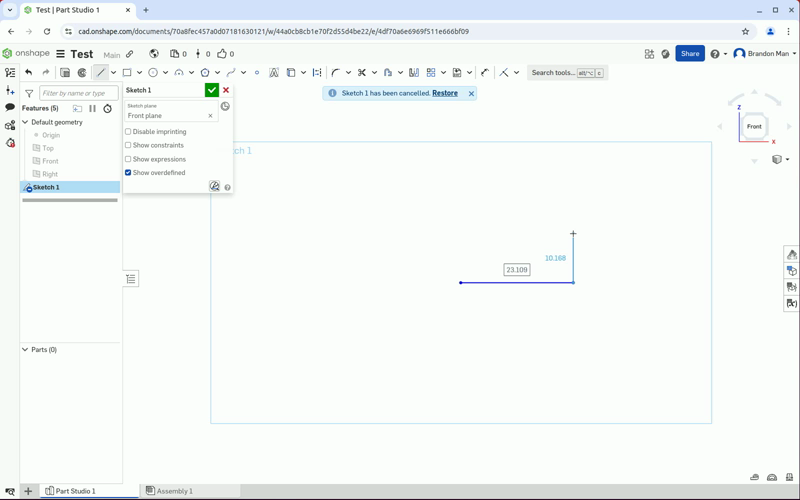
click(573, 233)
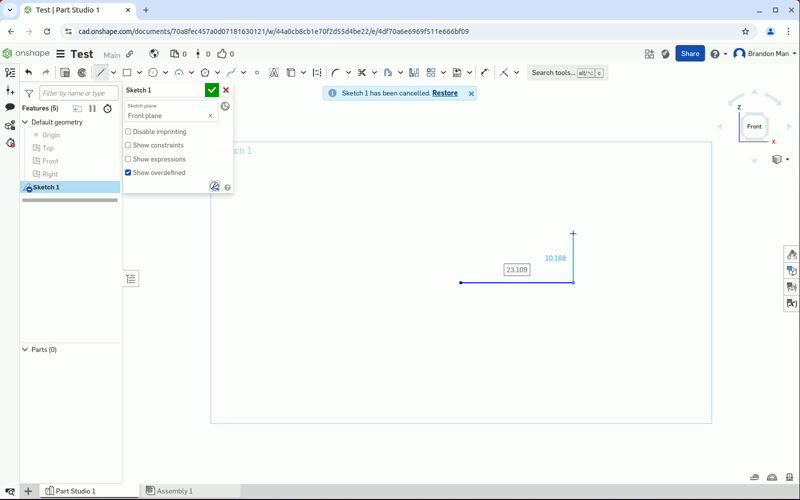
key_up(shift)
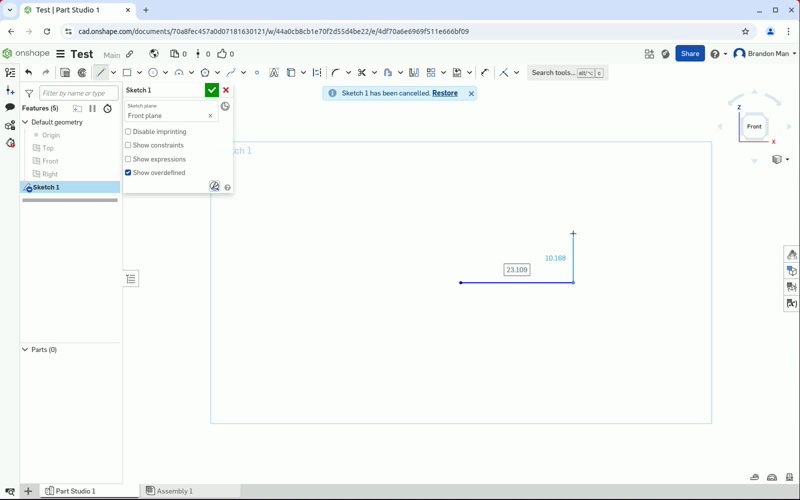
key(esc)
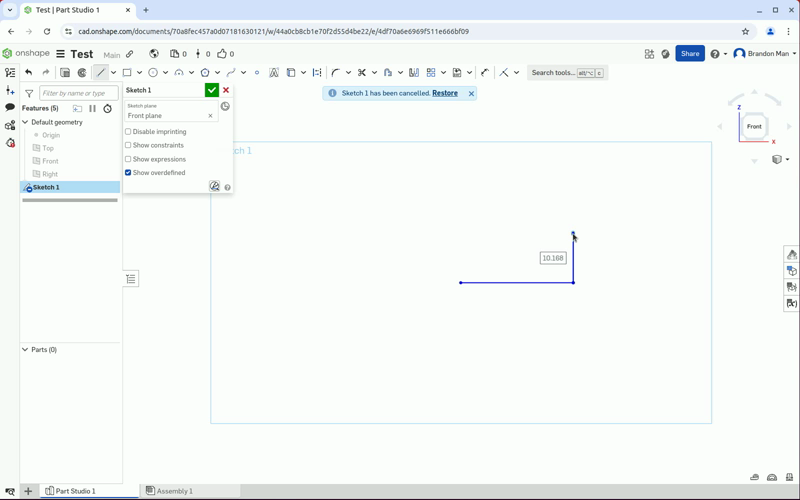
key(a)
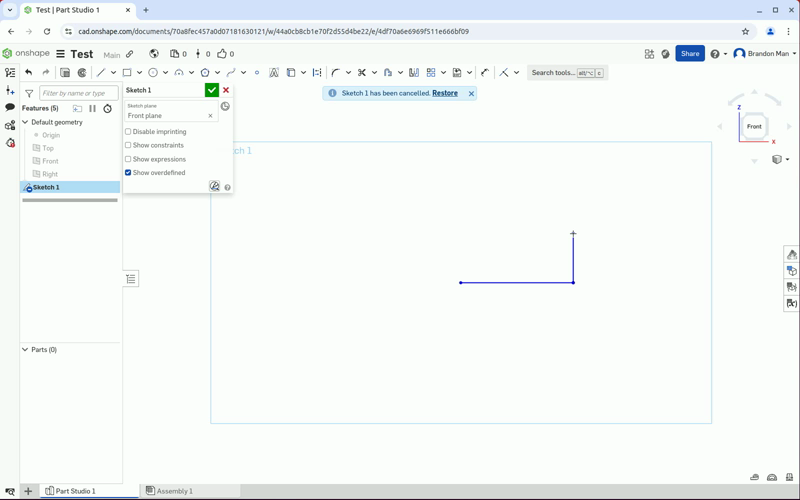
mouse_move(573, 233)
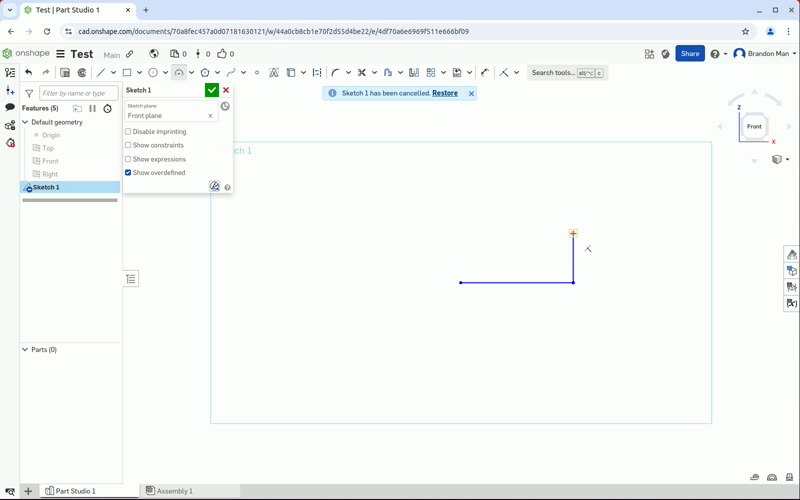
click(573, 233)
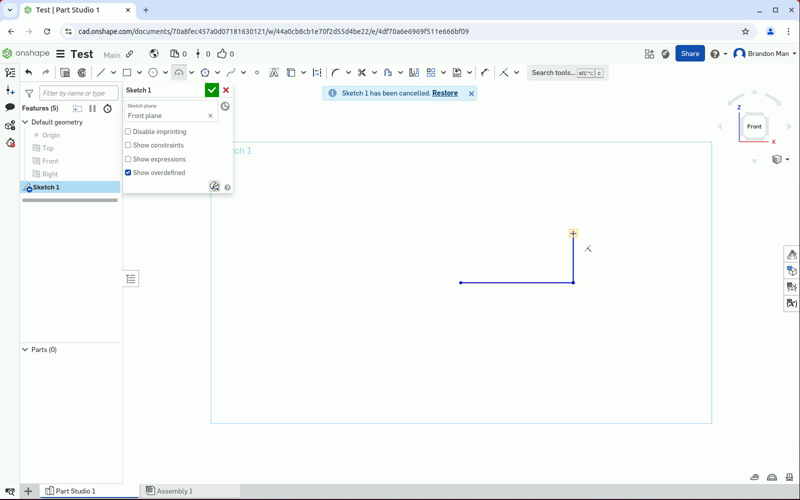
key_down(shift)
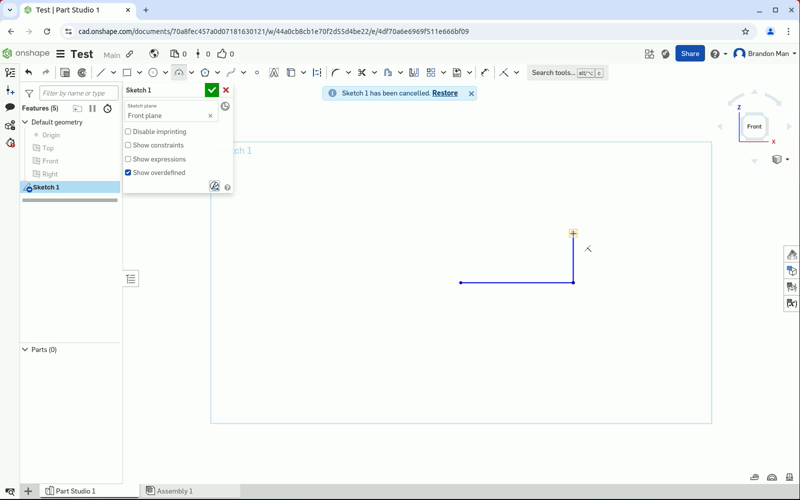
mouse_move(544, 233)
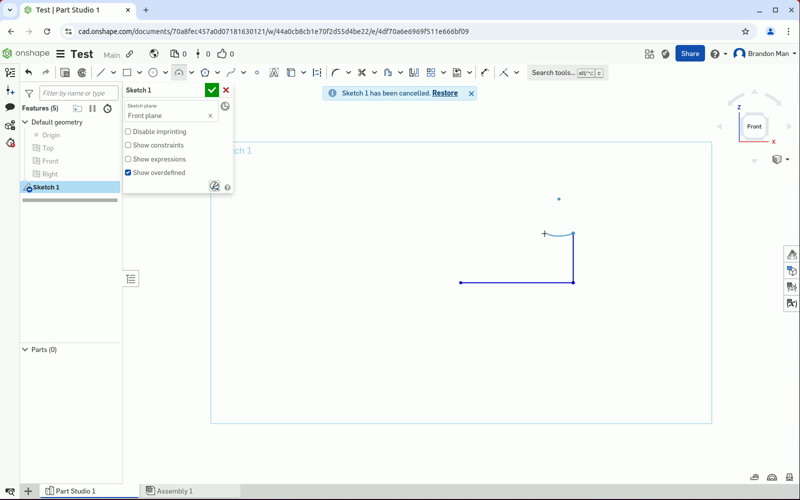
click(544, 233)
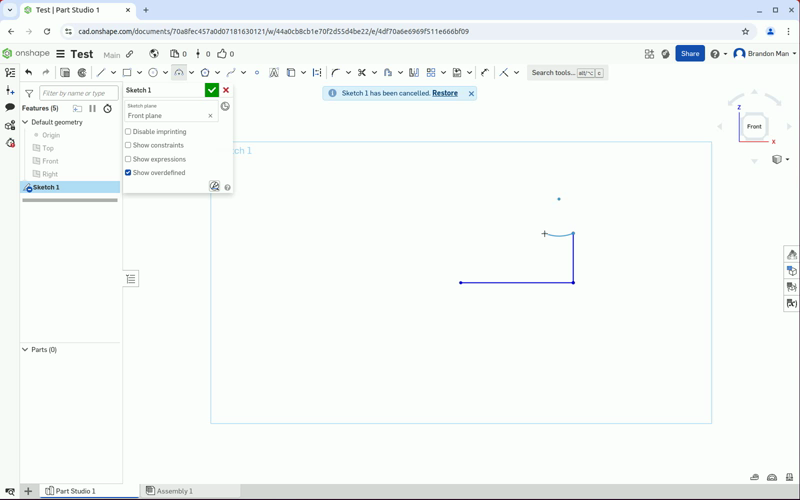
mouse_move(559, 219)
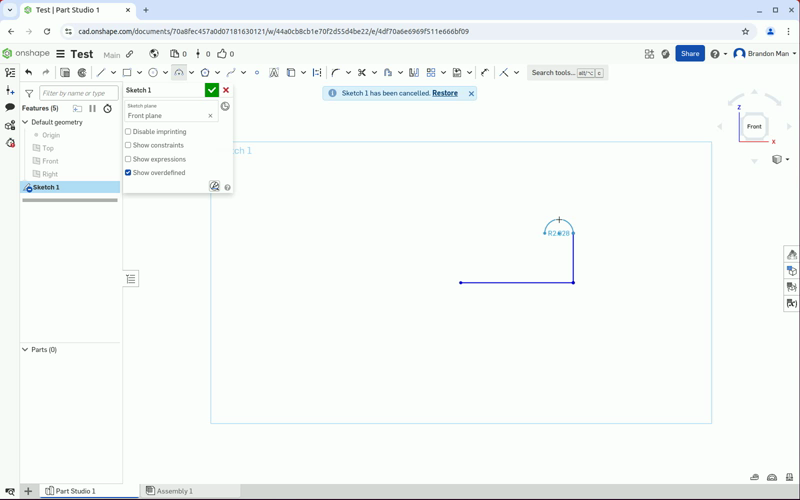
click(559, 219)
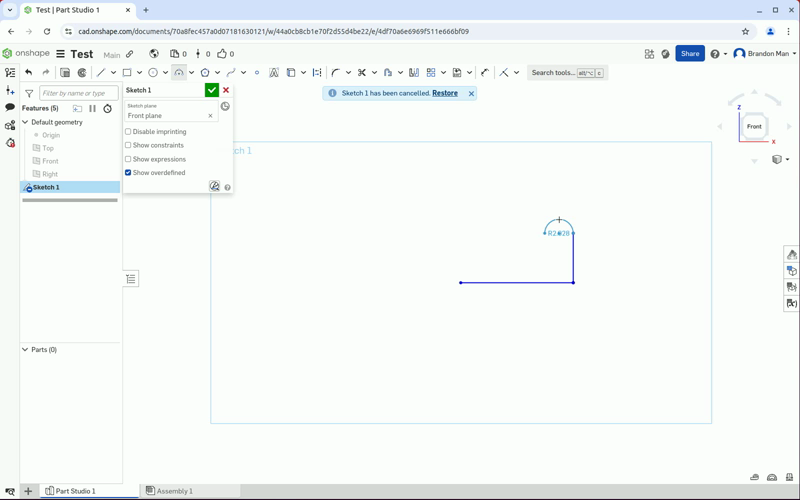
key_up(shift)
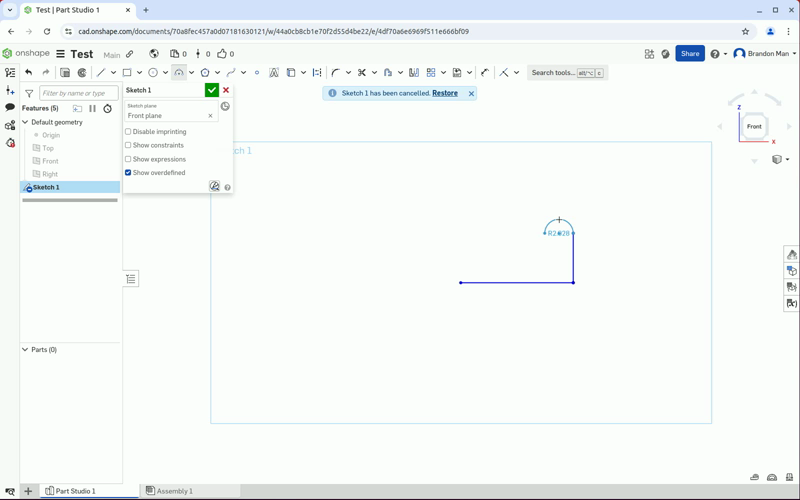
key(esc)
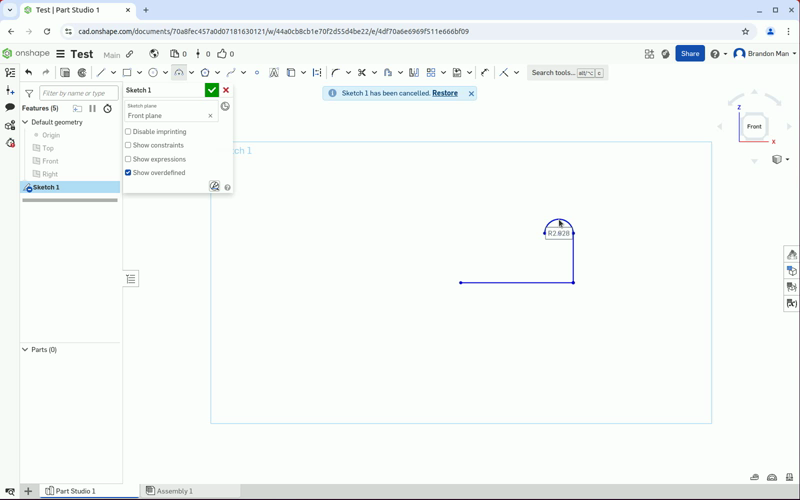
key(l)
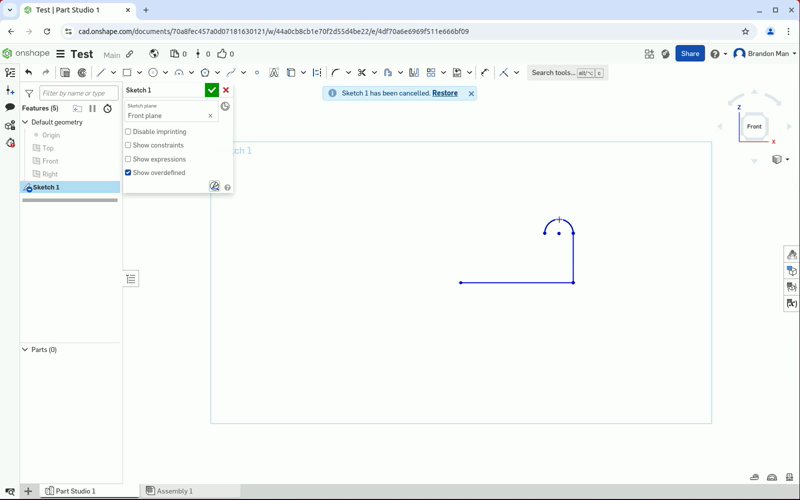
mouse_move(544, 233)
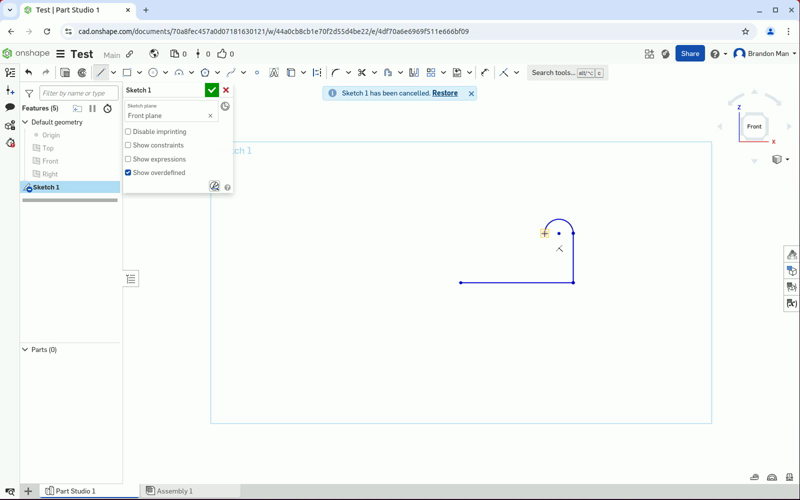
click(544, 233)
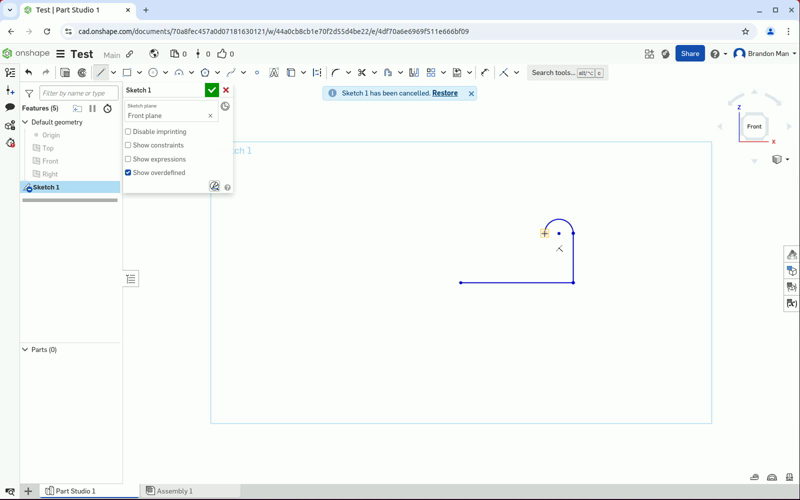
key_down(shift)
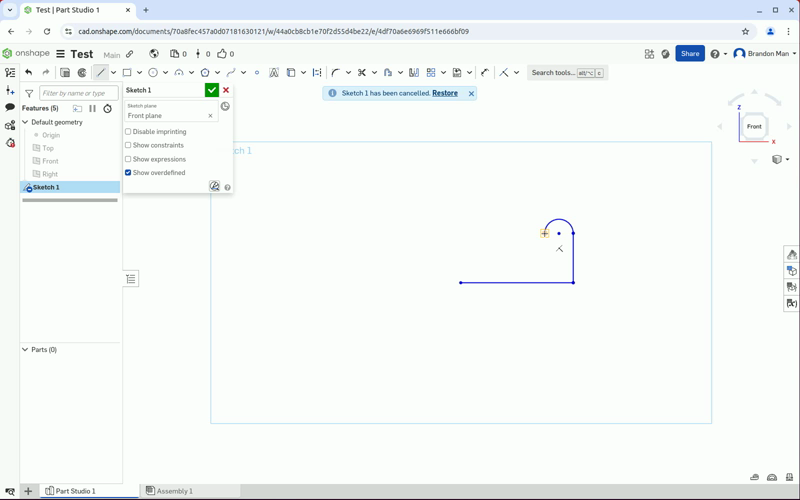
mouse_move(574, 233)
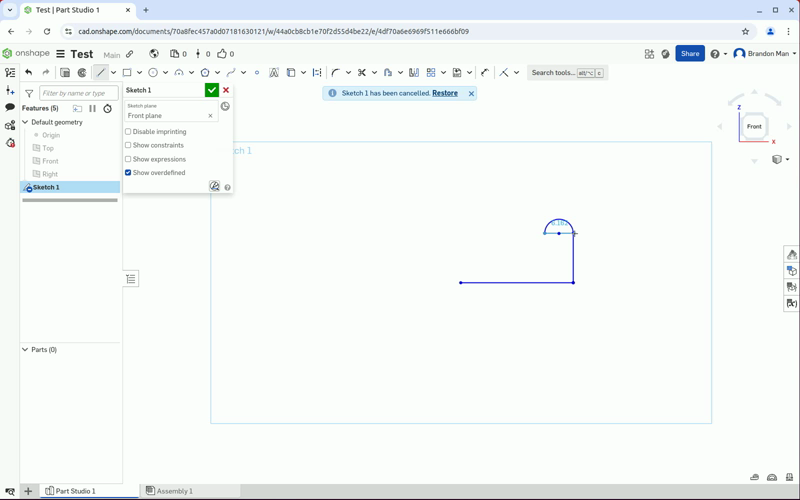
mouse_move(544, 254)
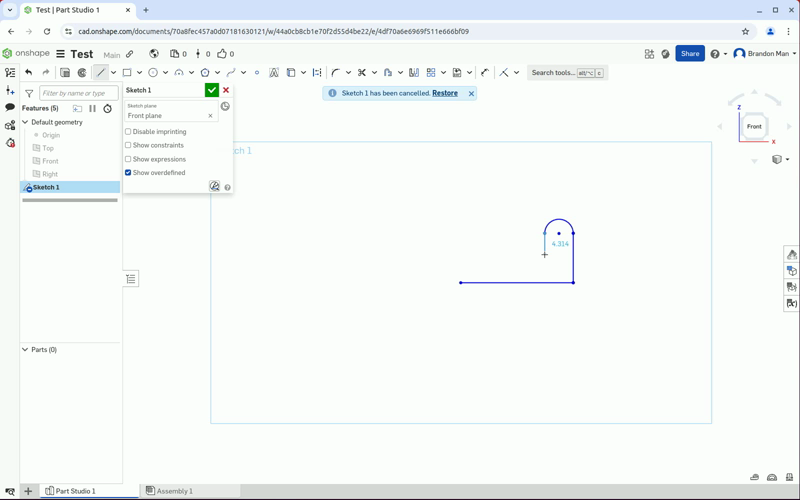
click(544, 254)
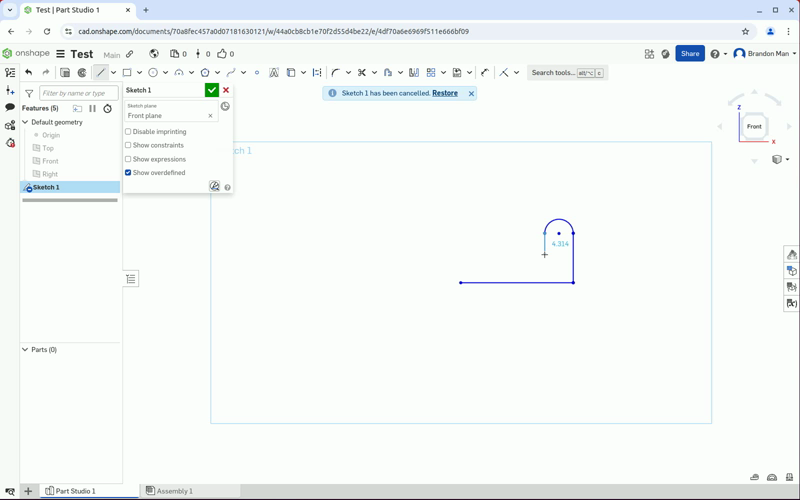
key_up(shift)
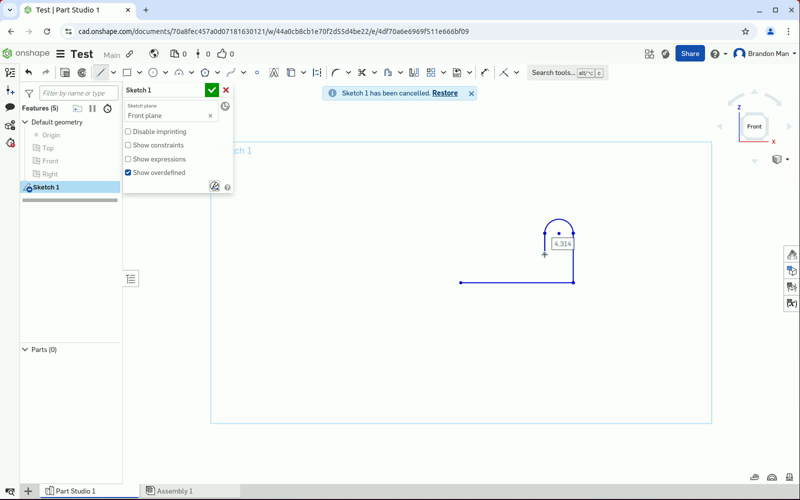
key(esc)
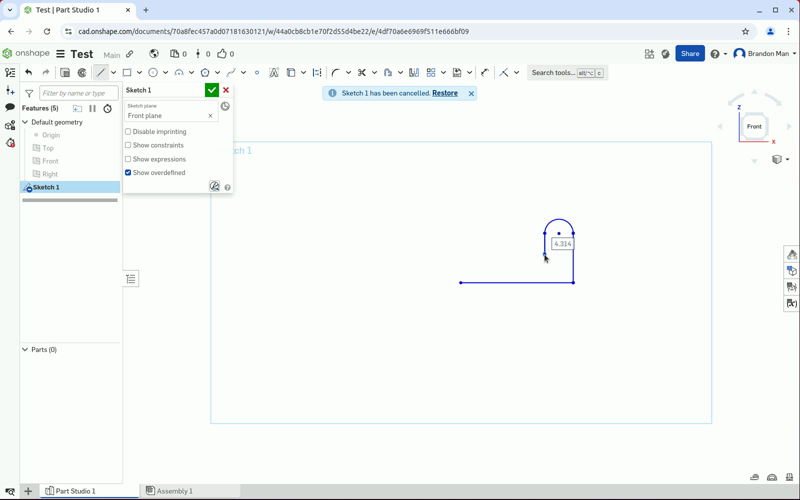
key(a)
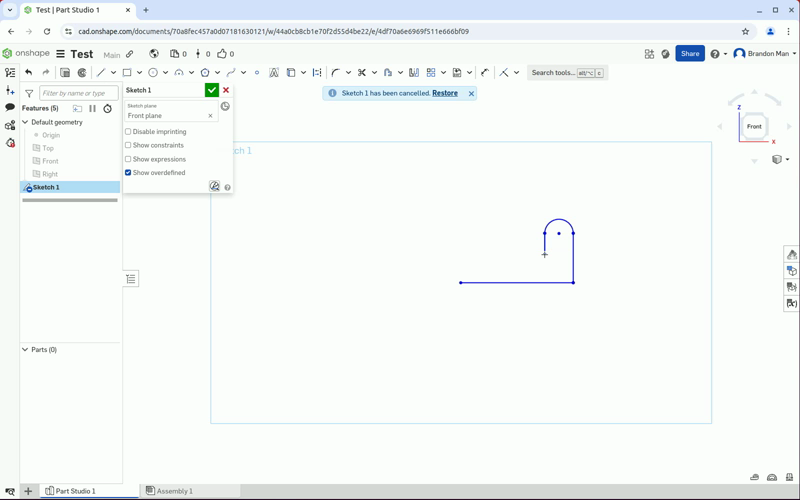
mouse_move(544, 254)
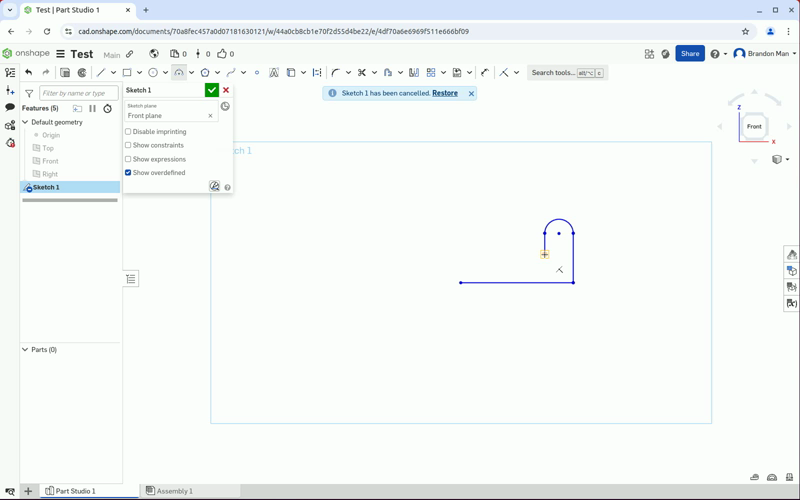
click(544, 254)
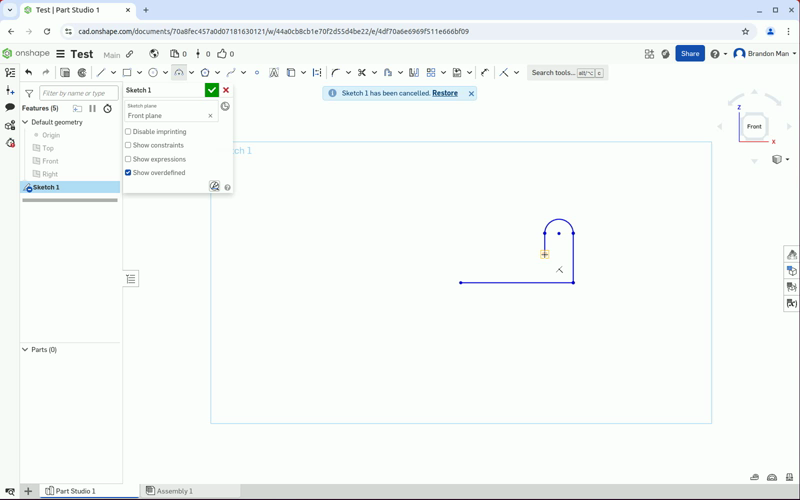
key_down(shift)
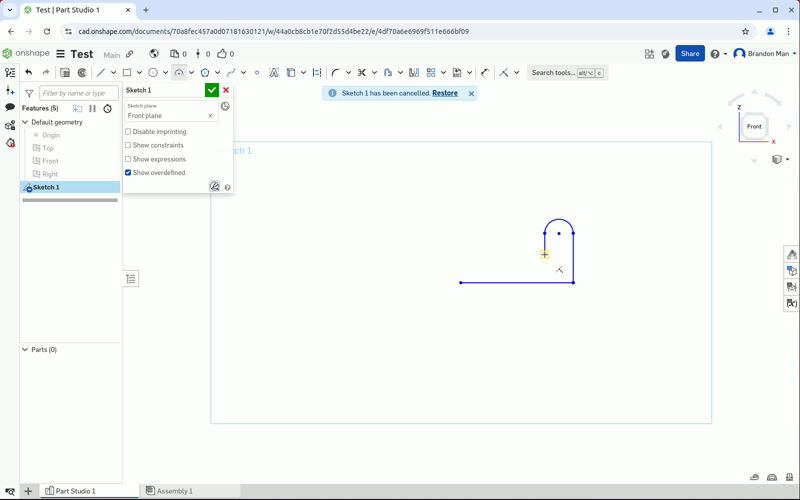
mouse_move(534, 265)
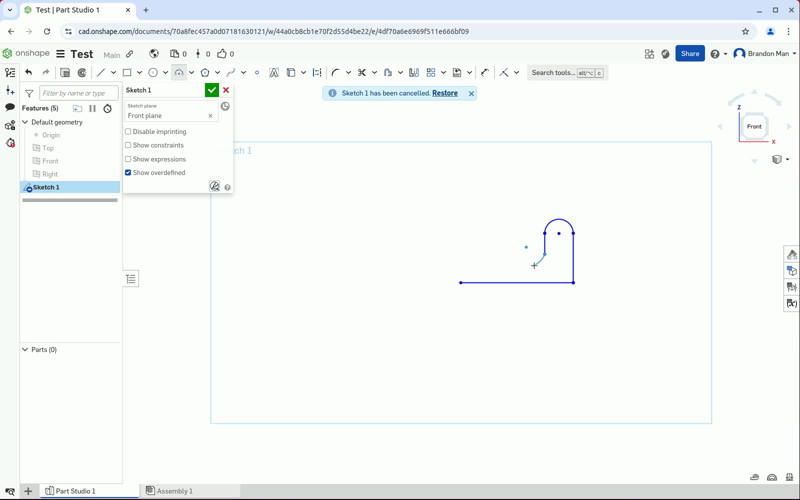
click(534, 265)
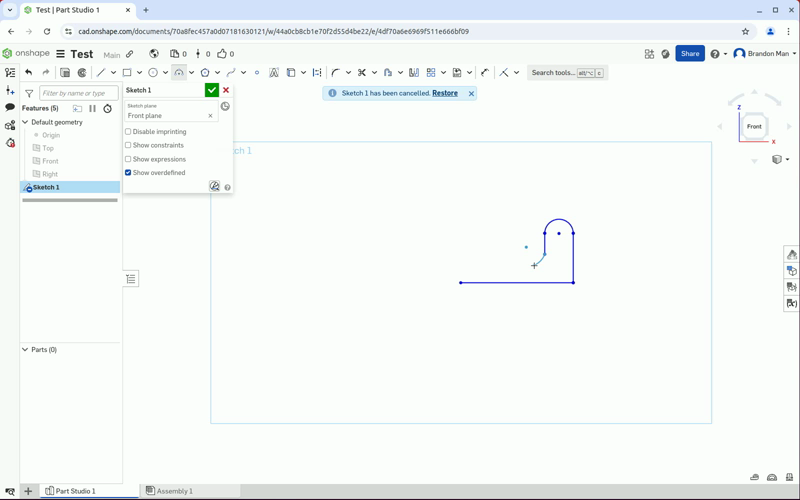
mouse_move(541, 261)
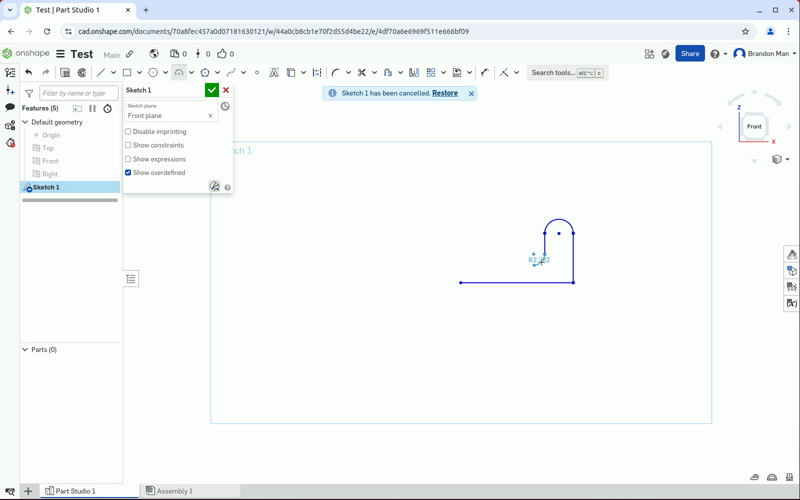
click(541, 261)
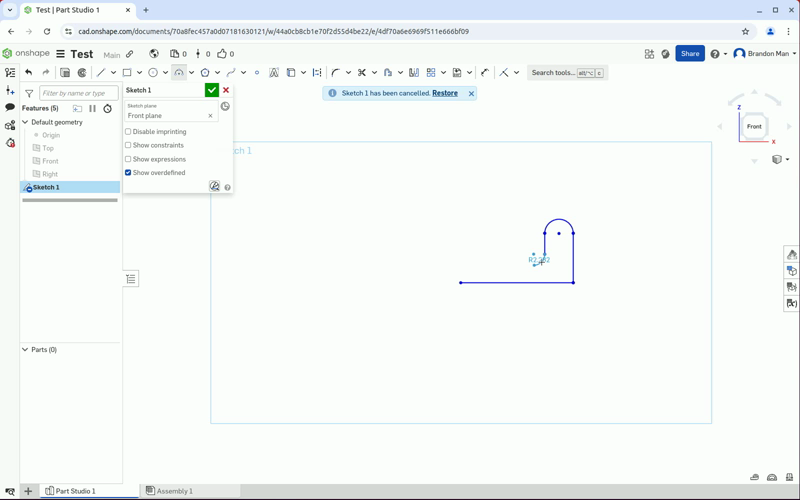
key_up(shift)
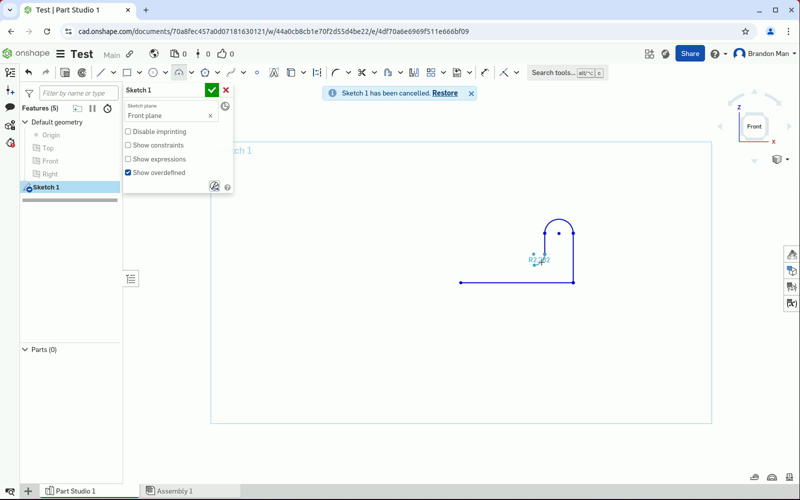
key(esc)
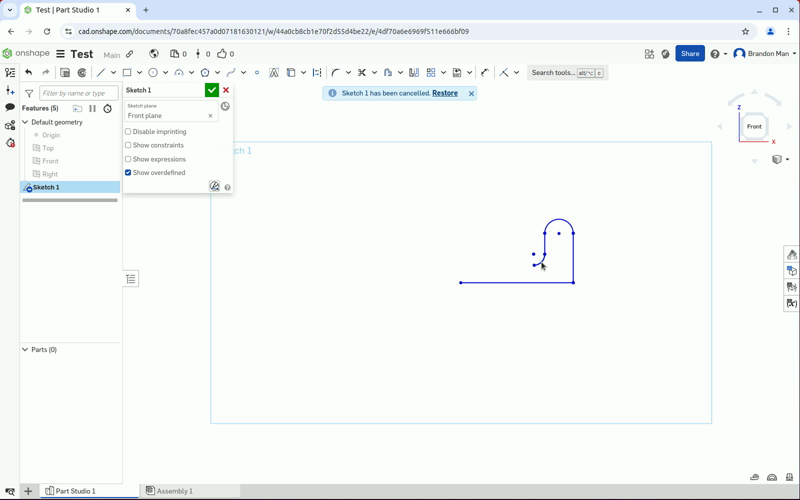
key(l)
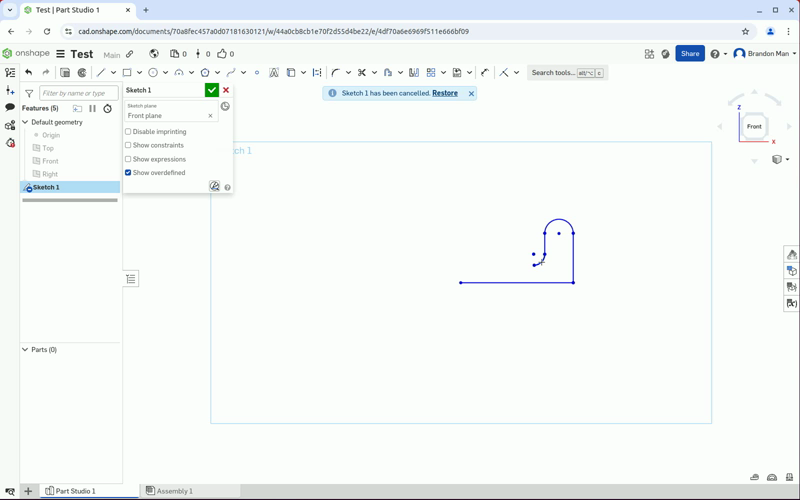
mouse_move(534, 265)
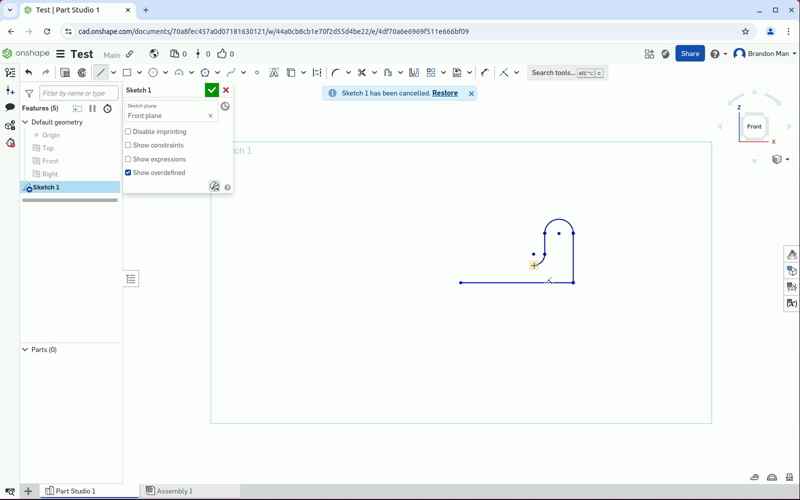
click(534, 265)
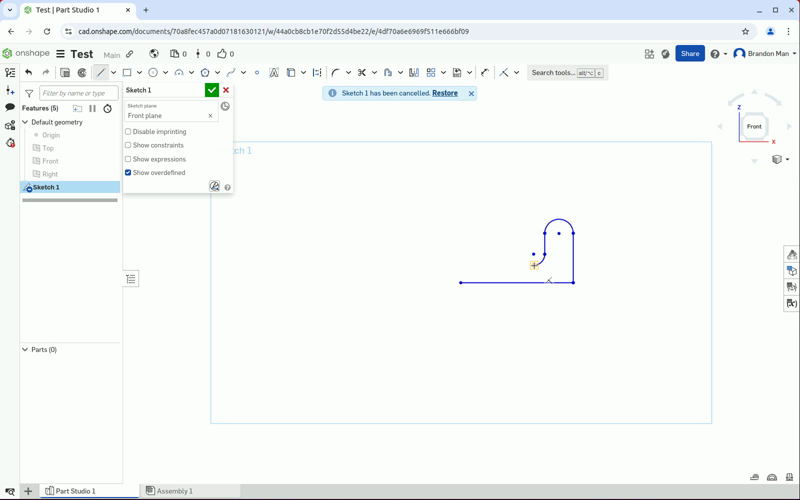
key_down(shift)
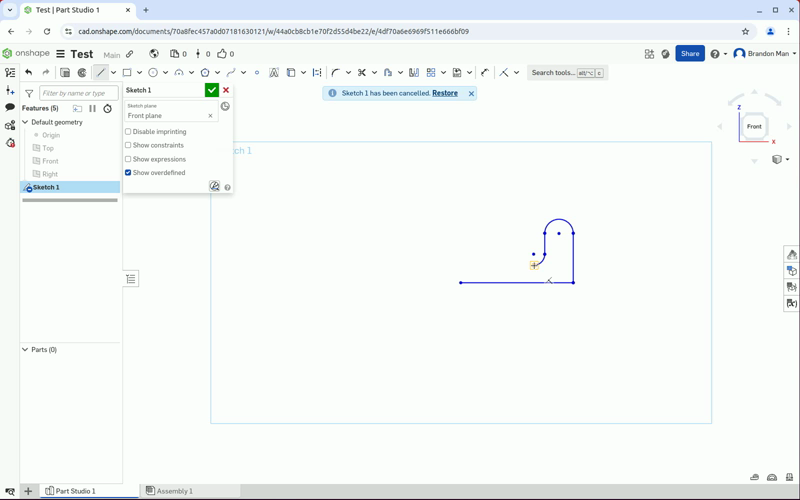
mouse_move(564, 265)
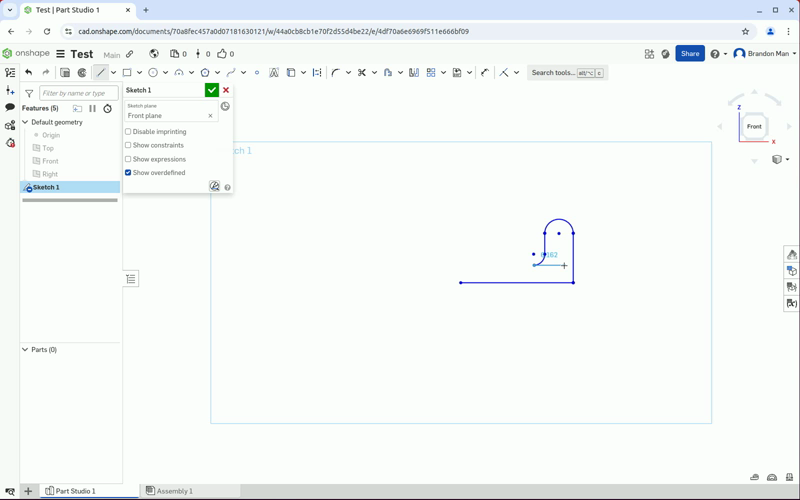
mouse_move(499, 265)
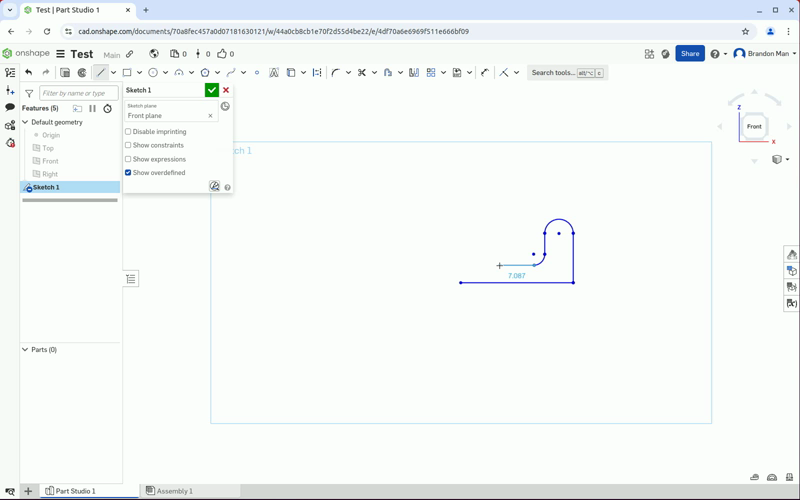
click(499, 265)
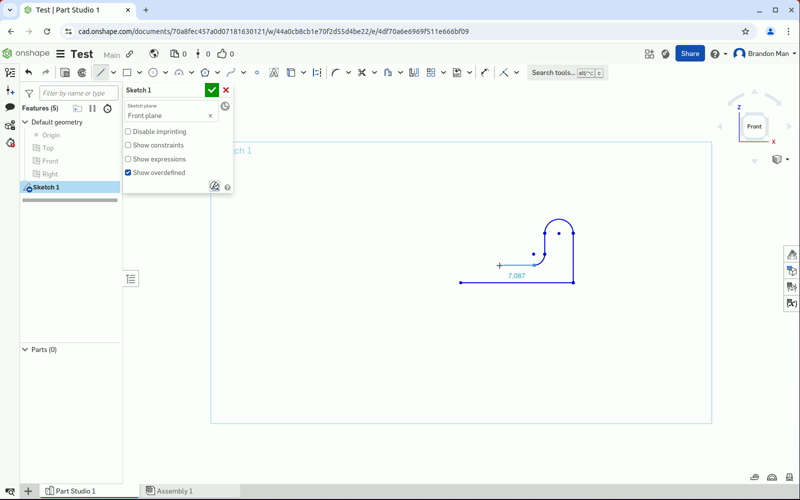
key_up(shift)
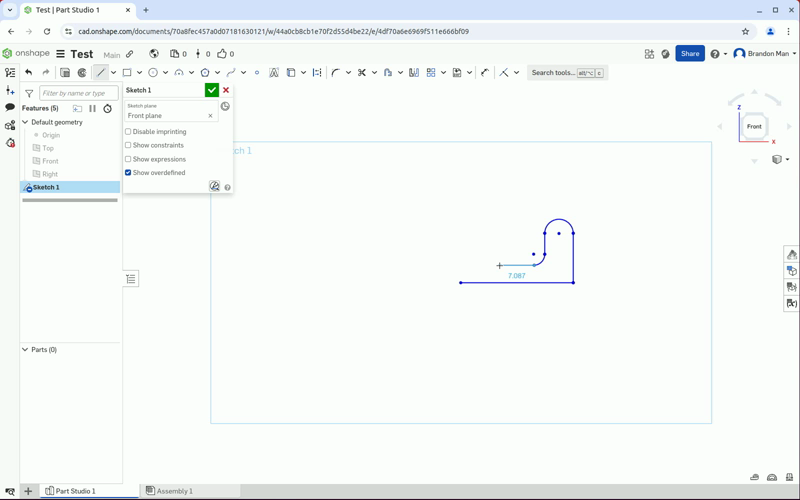
key(esc)
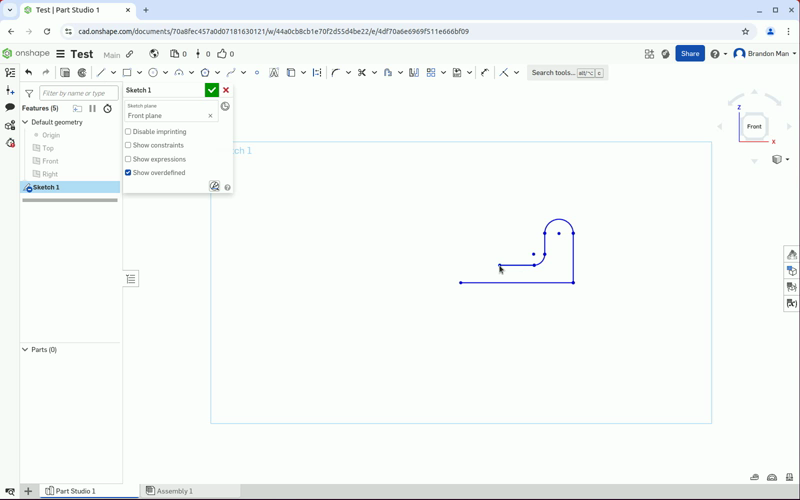
key(a)
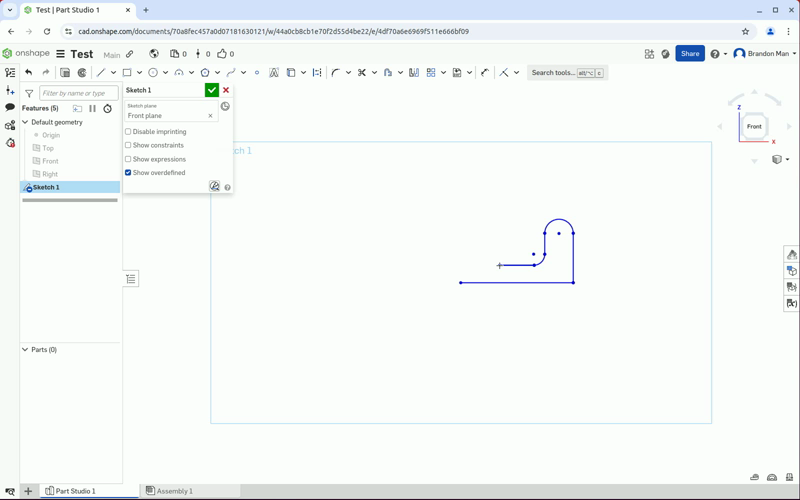
mouse_move(499, 265)
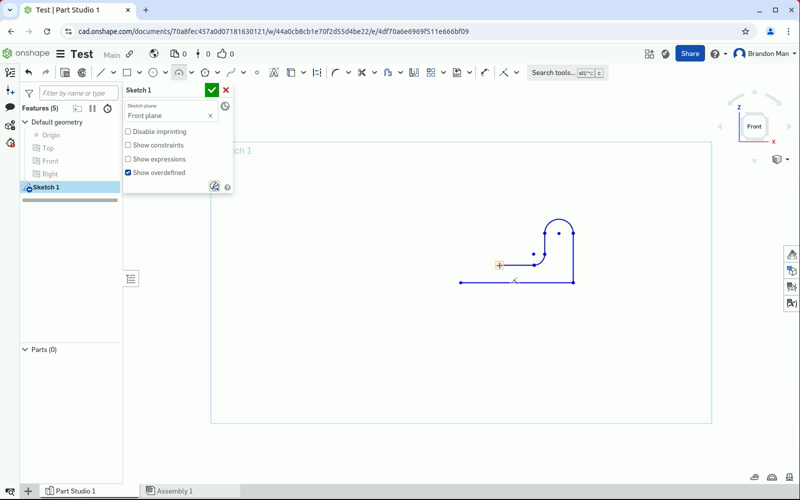
click(499, 265)
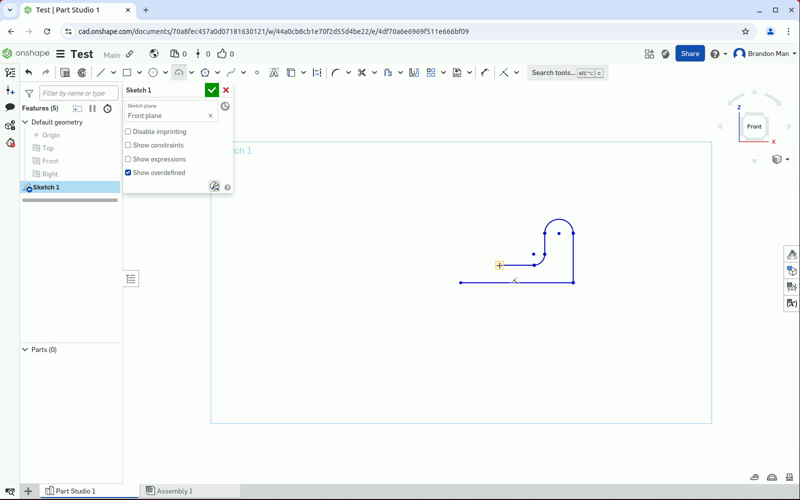
key_down(shift)
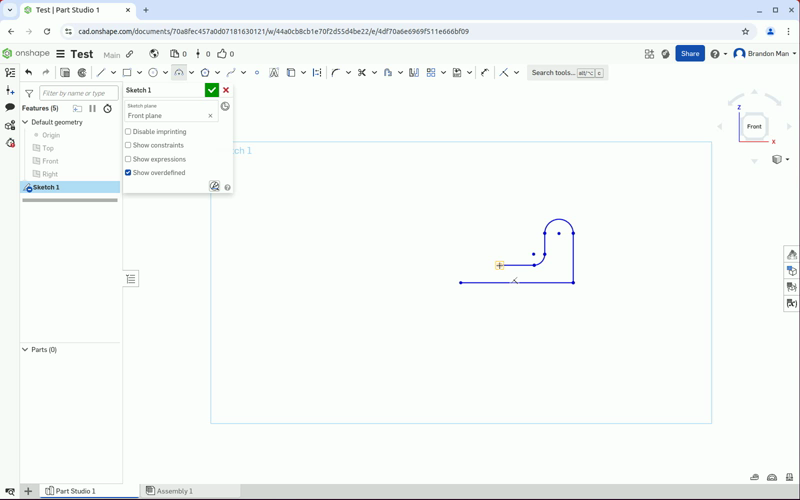
mouse_move(489, 254)
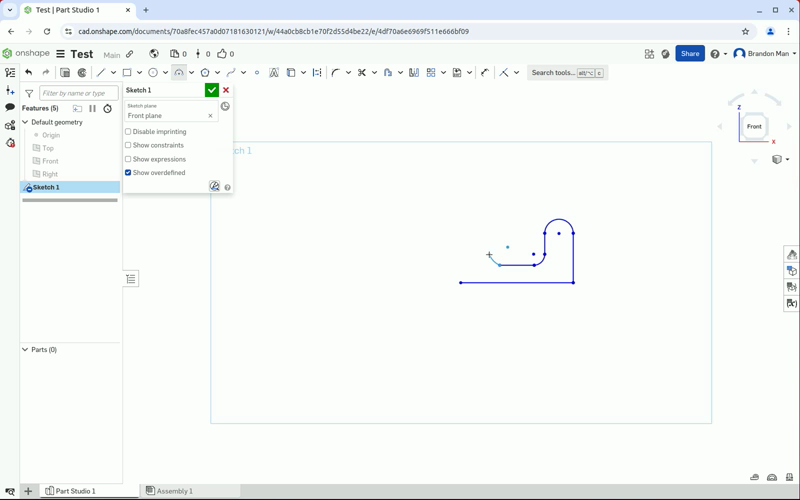
click(489, 254)
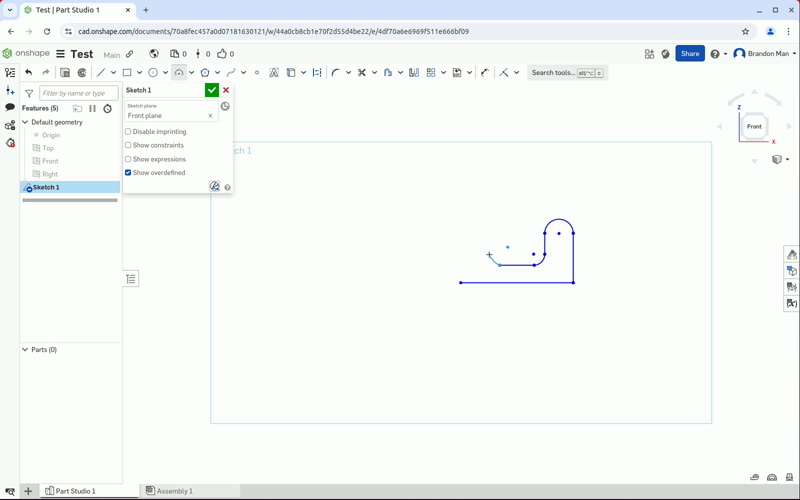
mouse_move(492, 261)
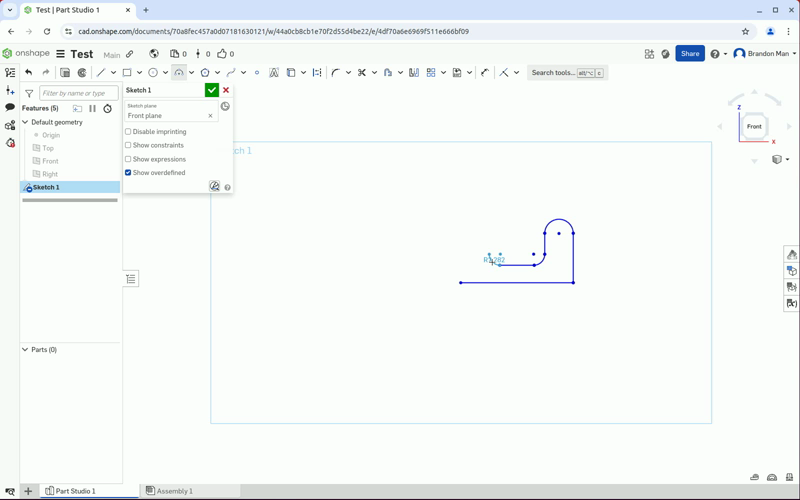
click(492, 261)
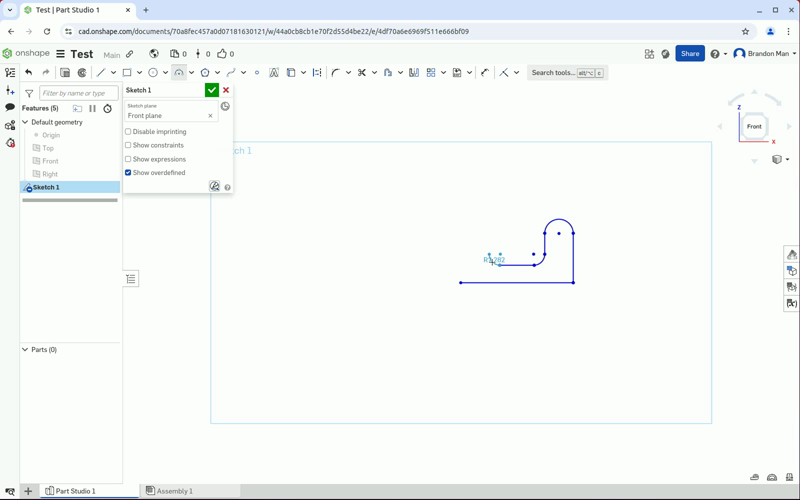
key_up(shift)
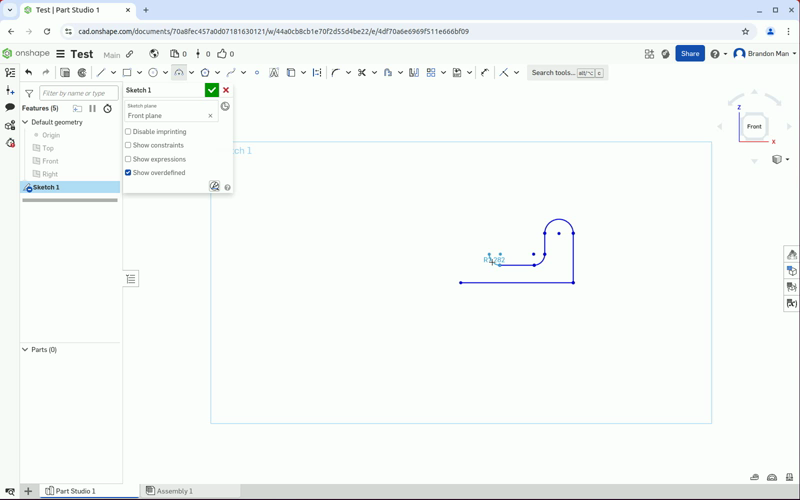
key(esc)
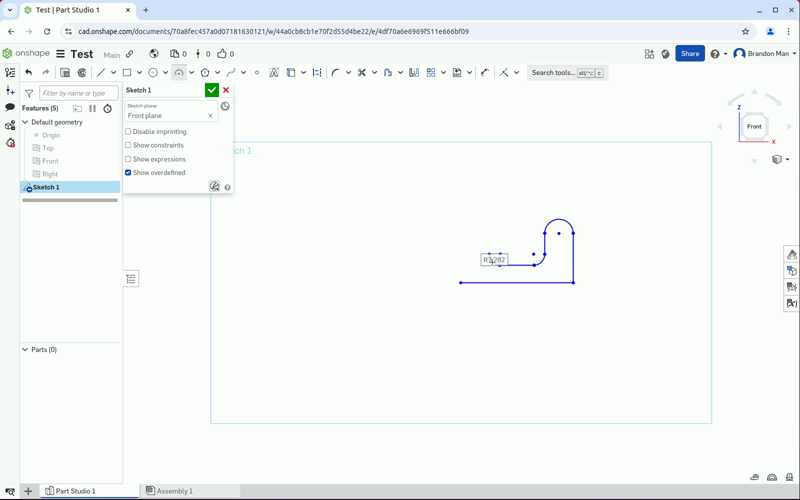
key(l)
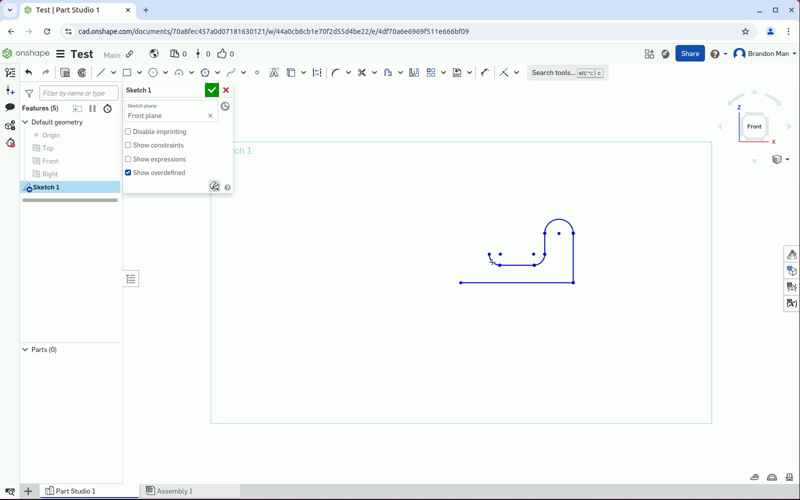
mouse_move(489, 254)
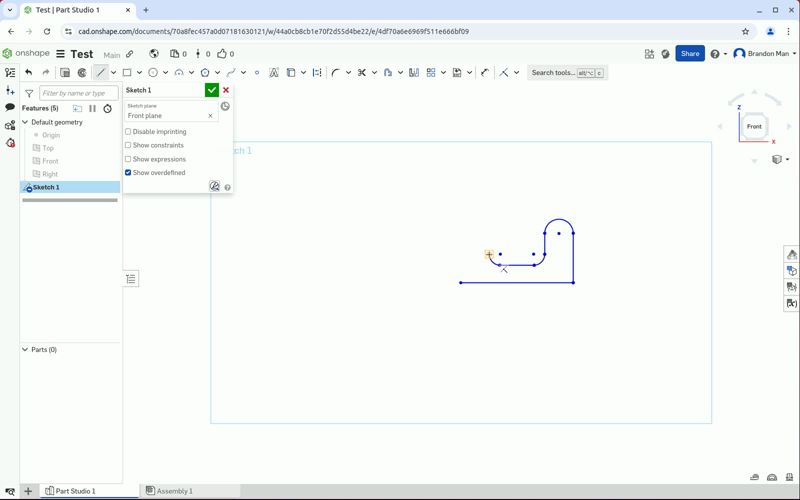
click(489, 254)
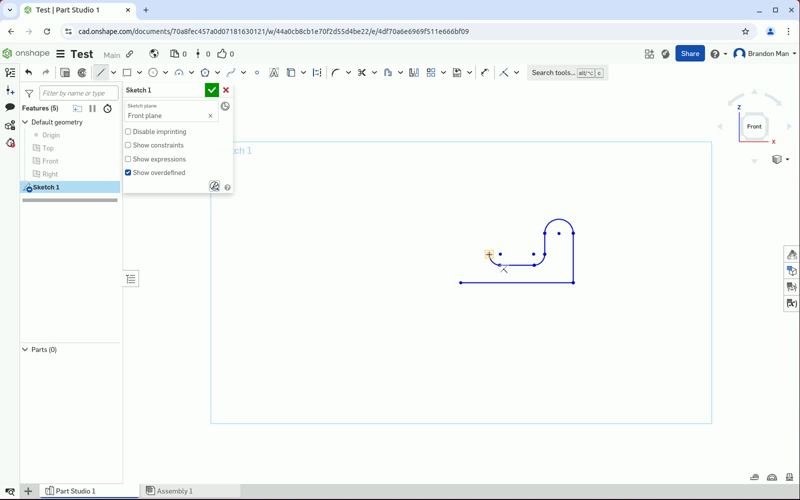
key_down(shift)
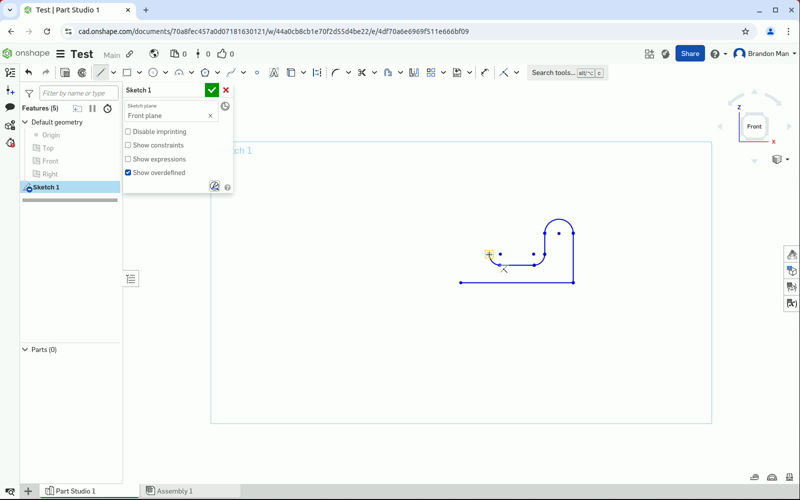
mouse_move(519, 254)
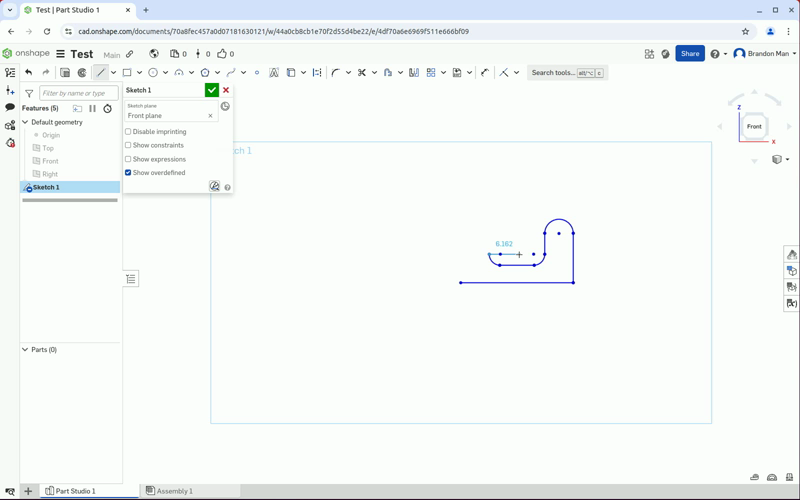
mouse_move(489, 233)
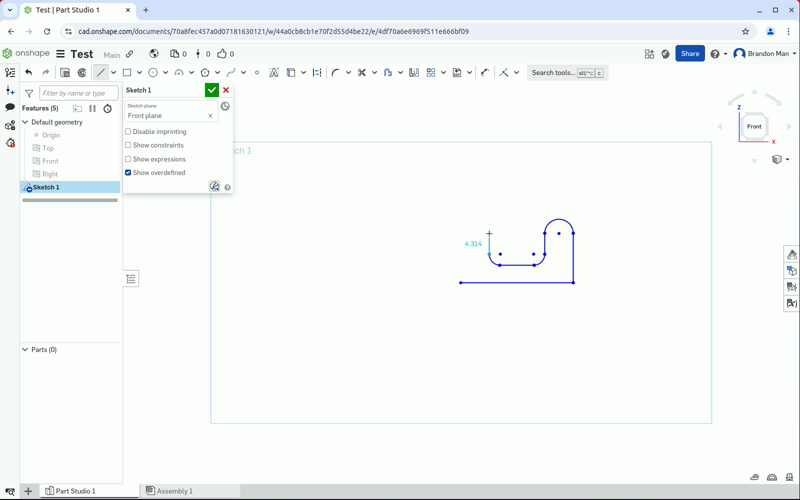
click(489, 233)
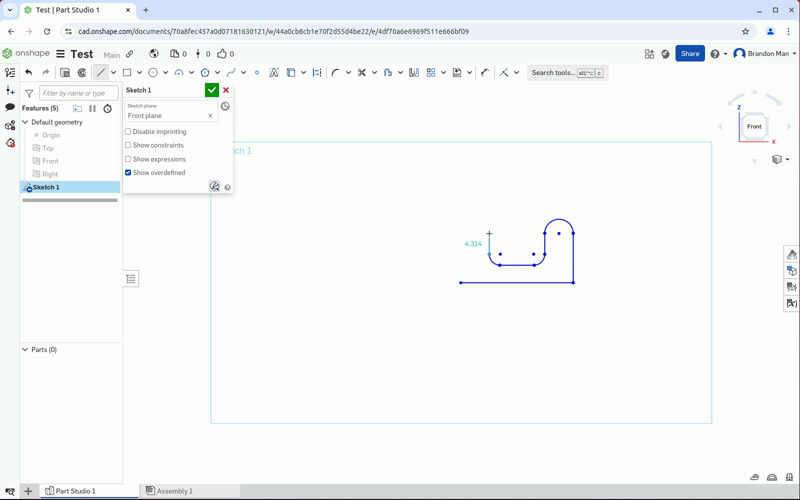
key_up(shift)
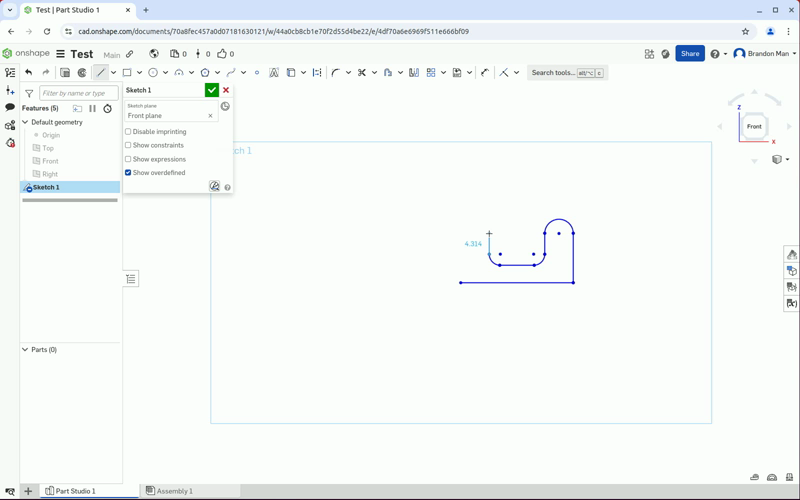
key(esc)
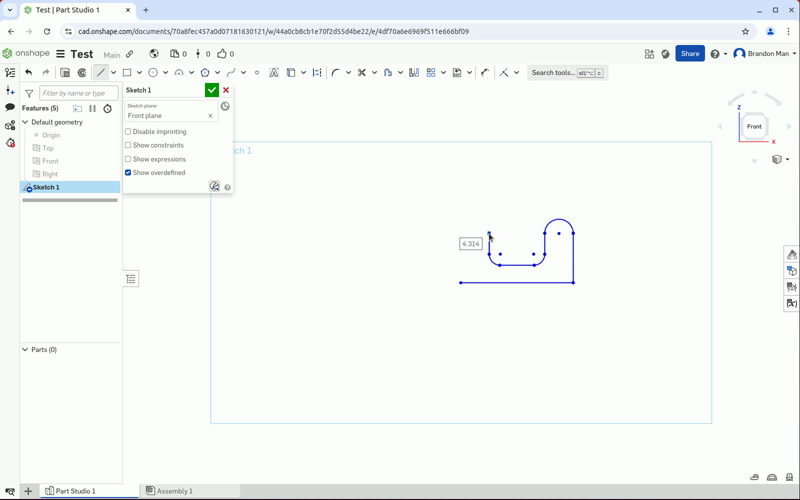
key(a)
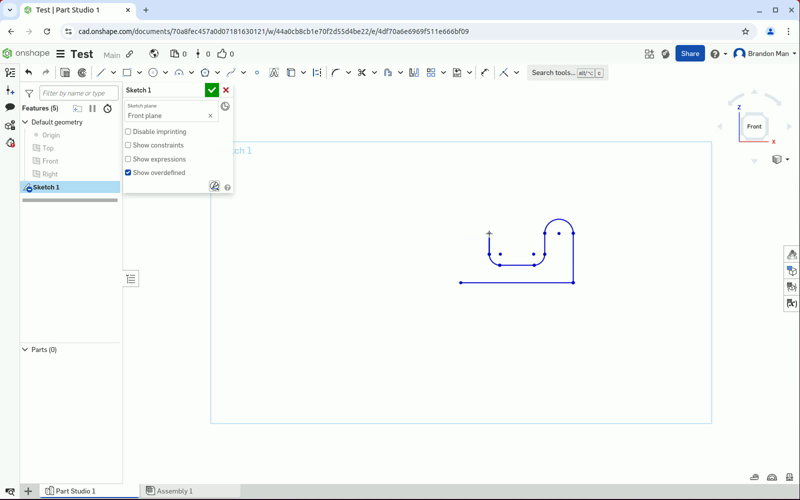
mouse_move(489, 233)
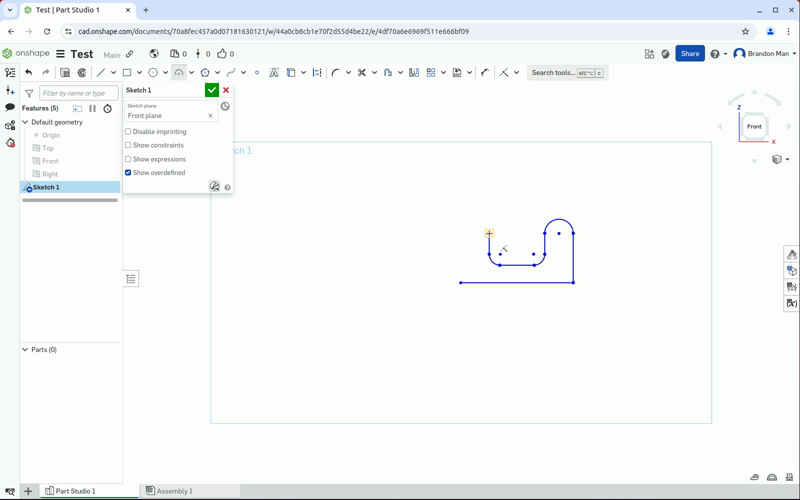
click(489, 233)
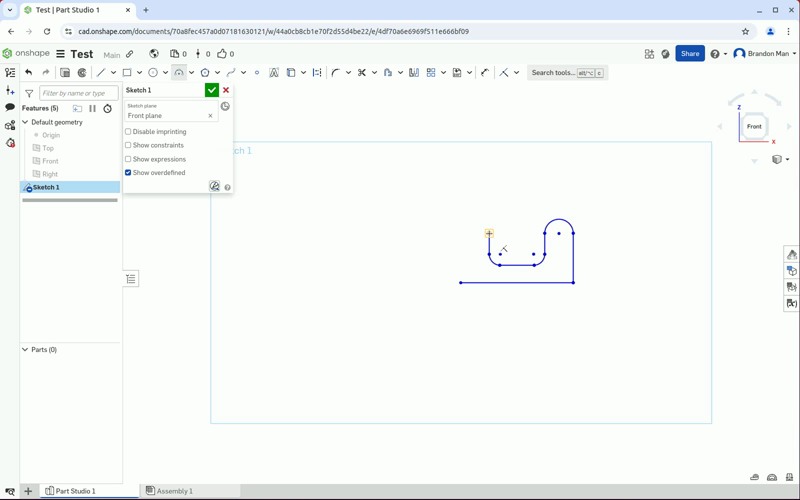
key_down(shift)
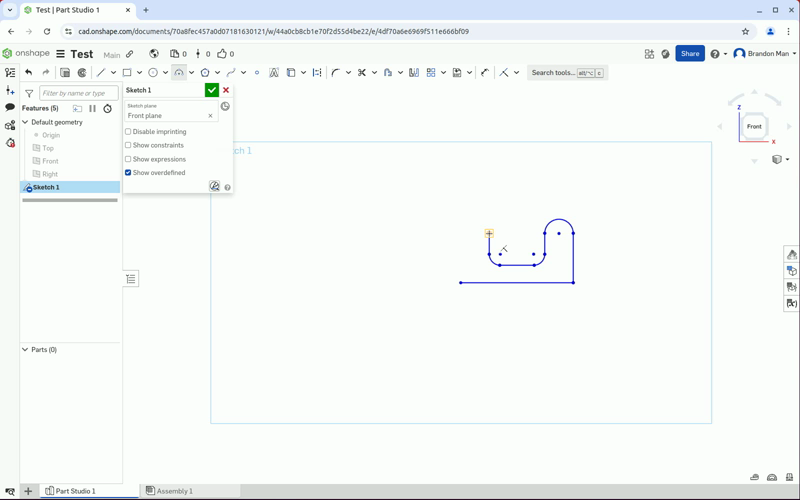
mouse_move(460, 233)
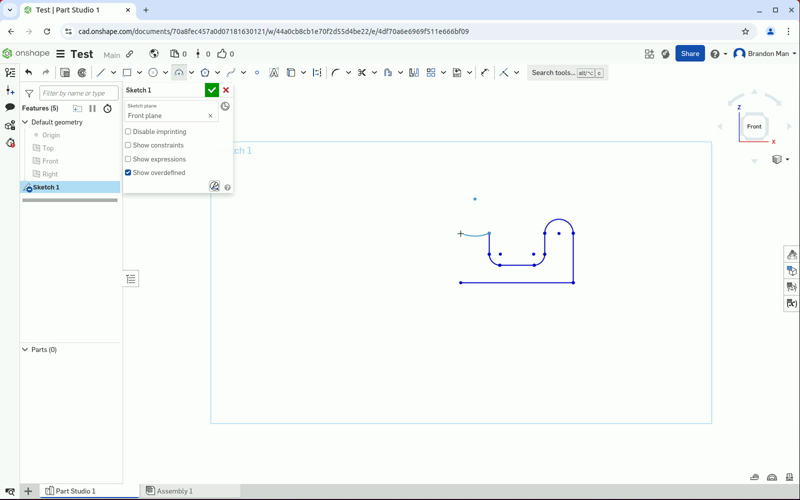
click(460, 233)
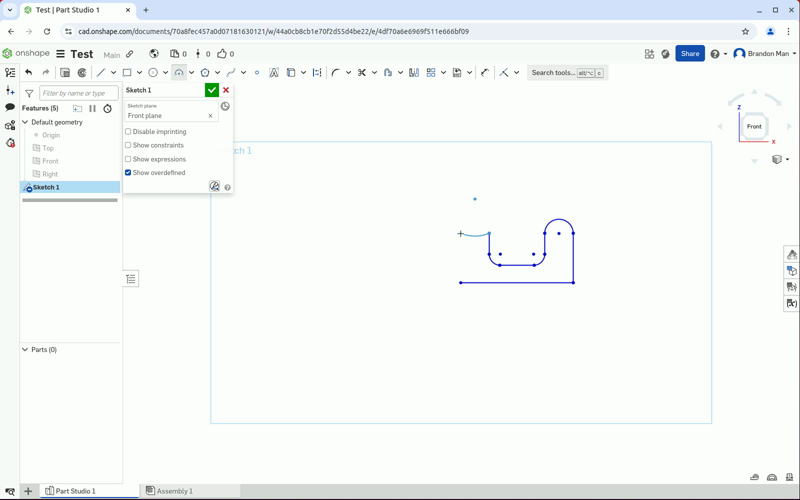
mouse_move(474, 219)
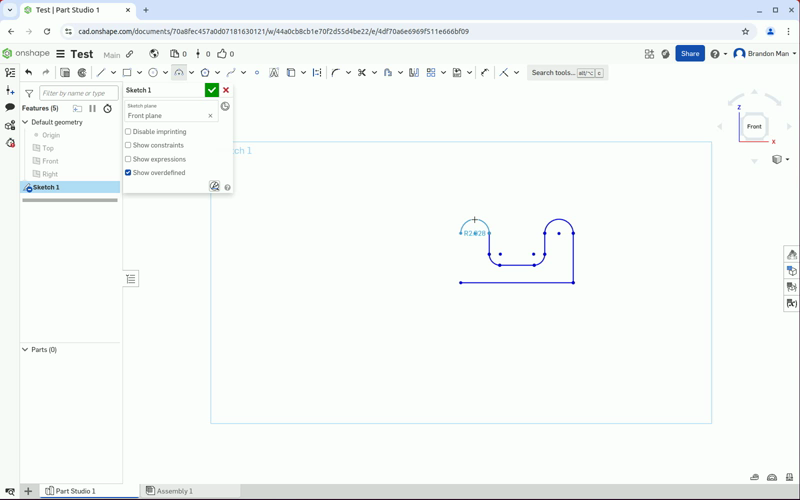
click(474, 219)
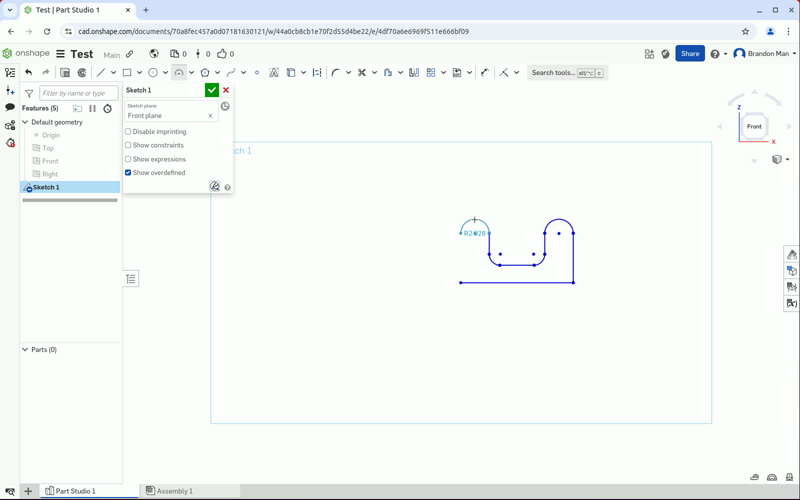
key_up(shift)
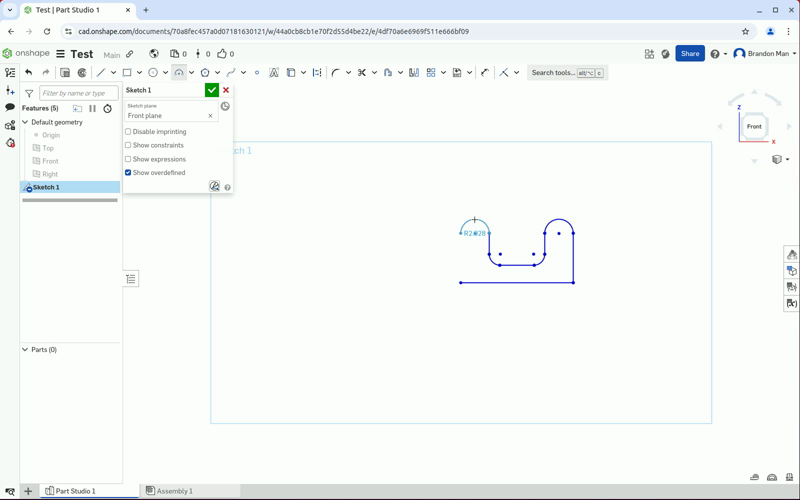
key(esc)
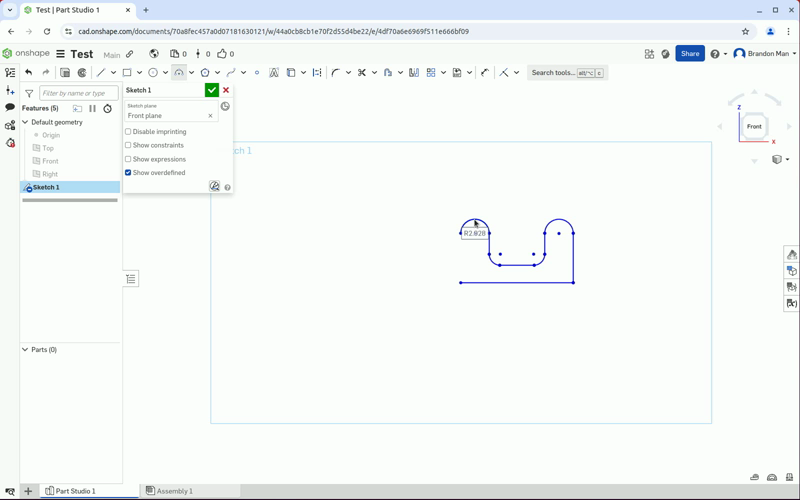
key(l)
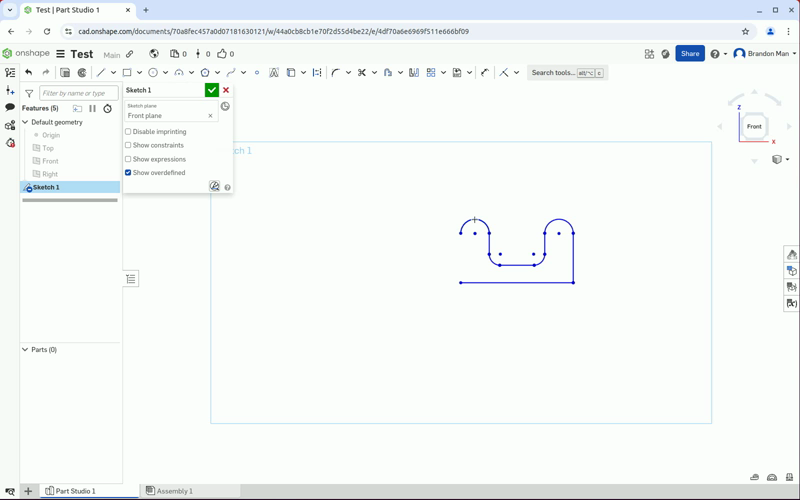
mouse_move(460, 233)
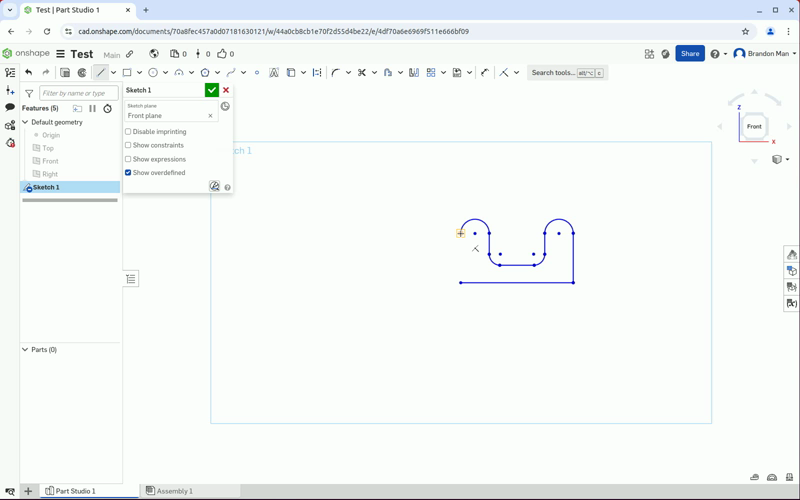
click(460, 233)
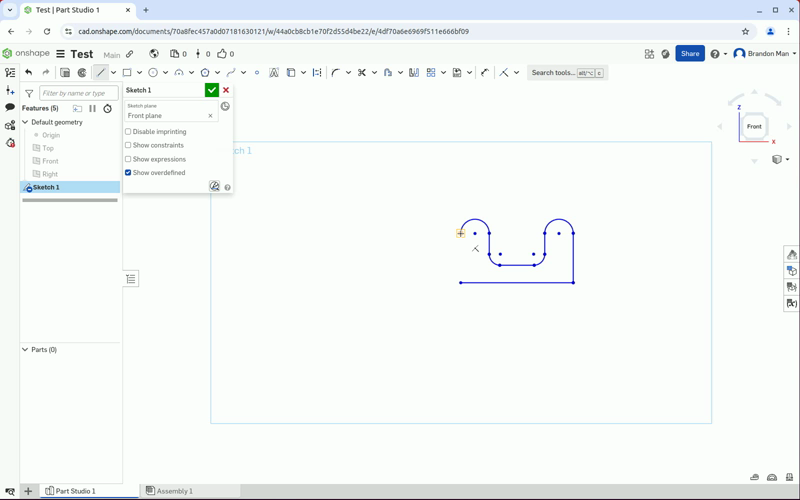
mouse_move(490, 233)
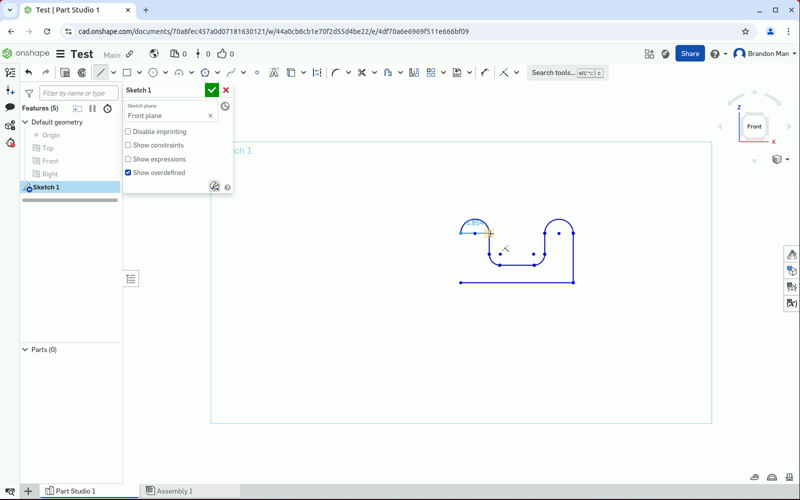
key_down(shift)
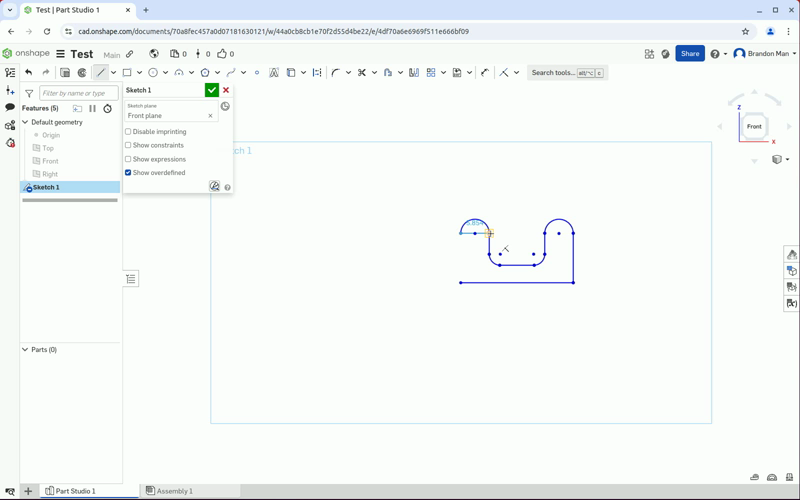
mouse_move(460, 282)
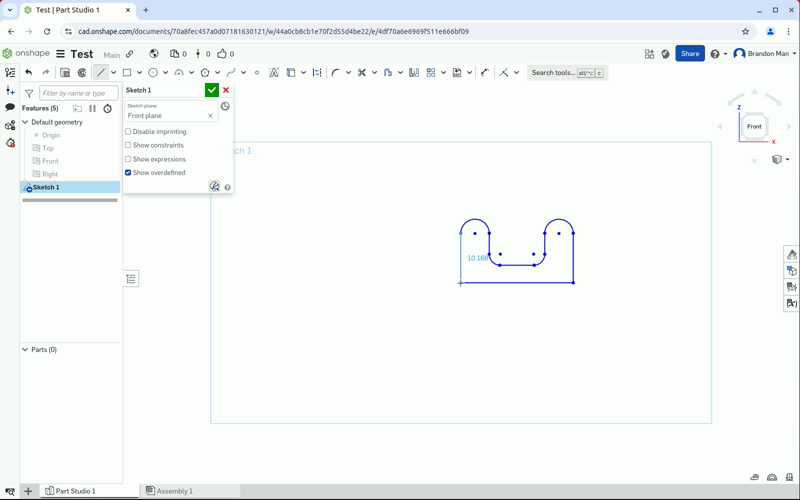
key_up(shift)
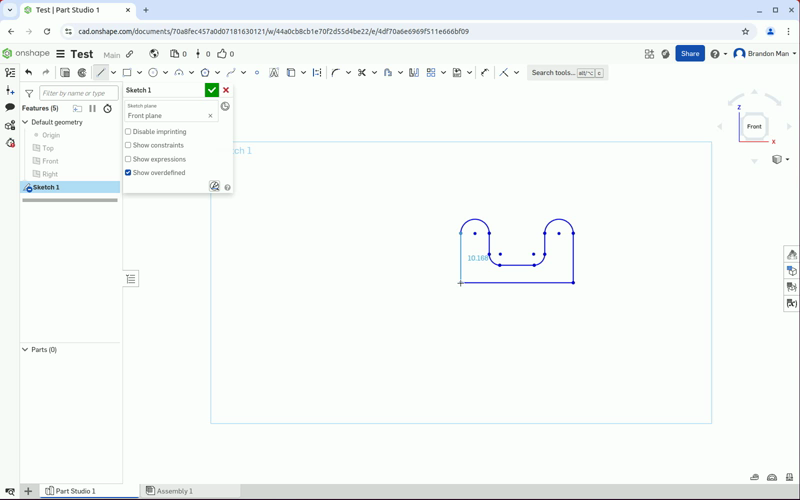
click(460, 282)
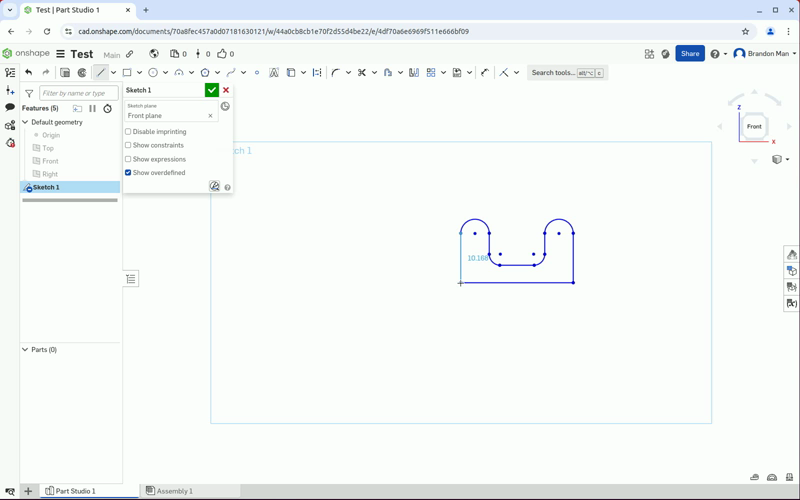
key(esc)
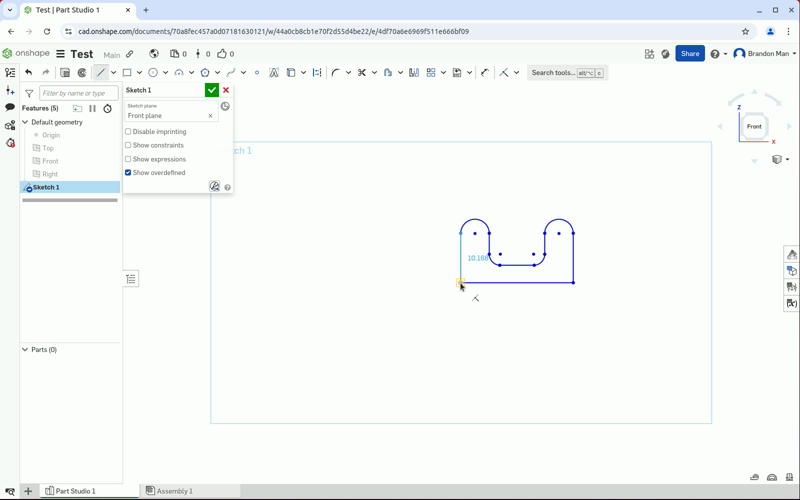
key(c)
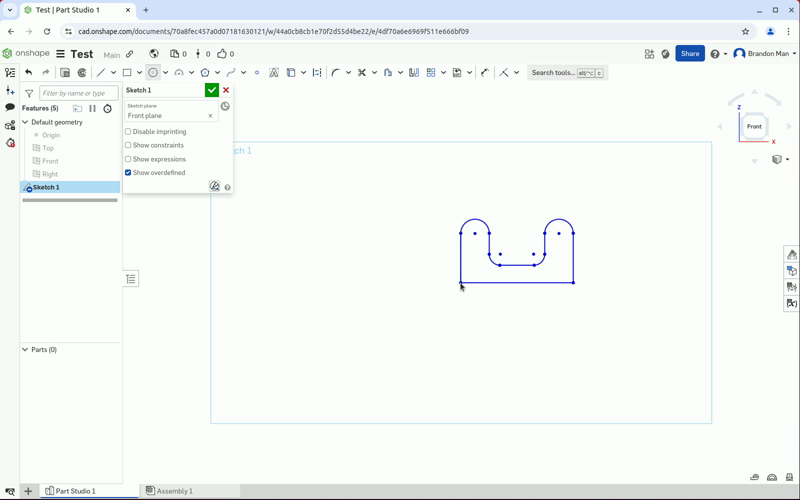
key_down(shift)
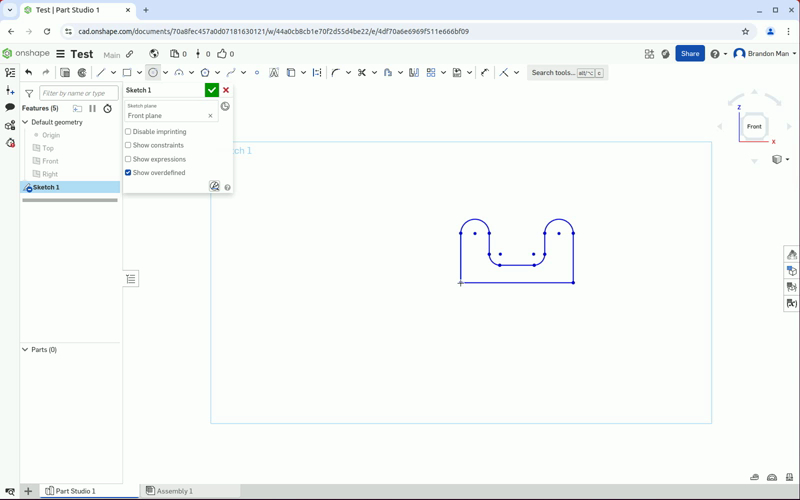
mouse_move(474, 233)
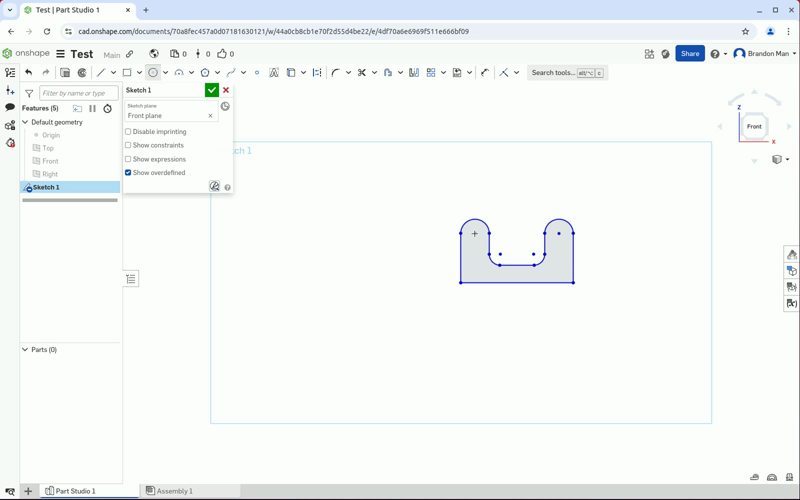
click(474, 233)
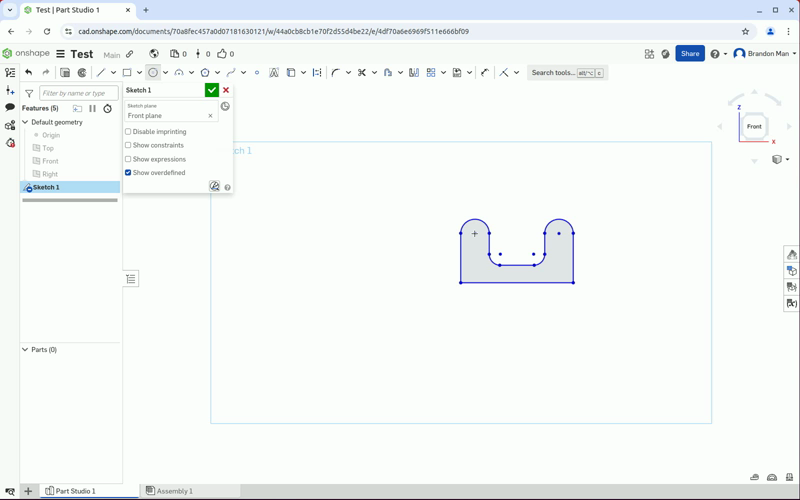
key_up(shift)
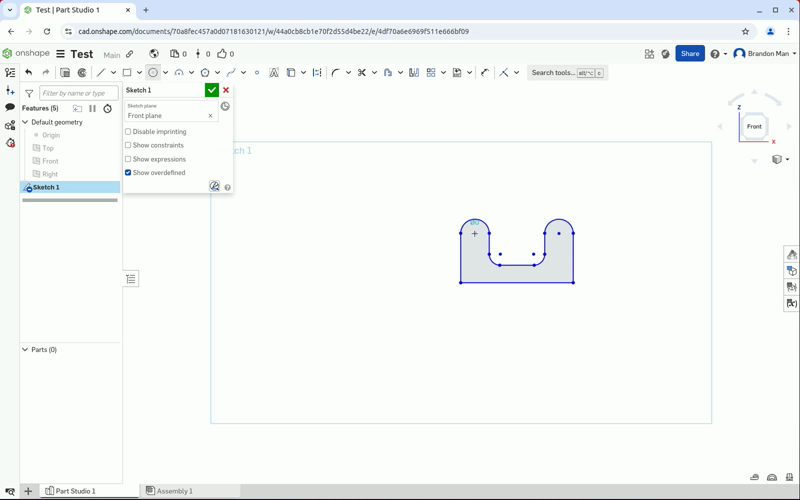
mouse_move(482, 233)
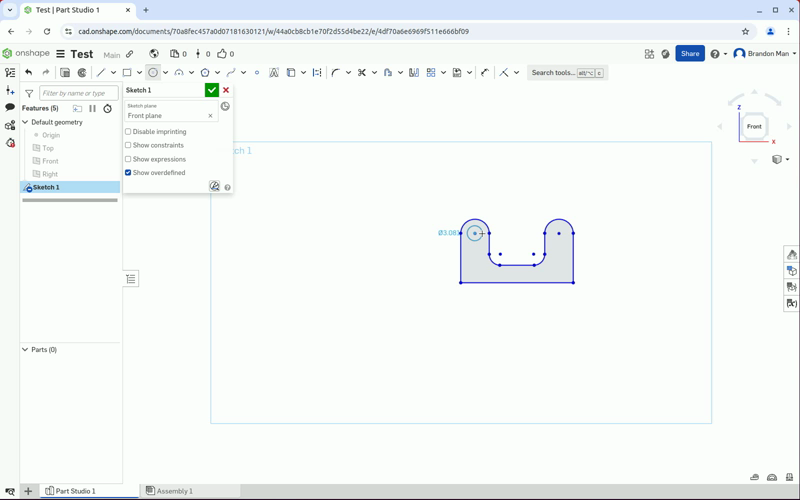
click(482, 233)
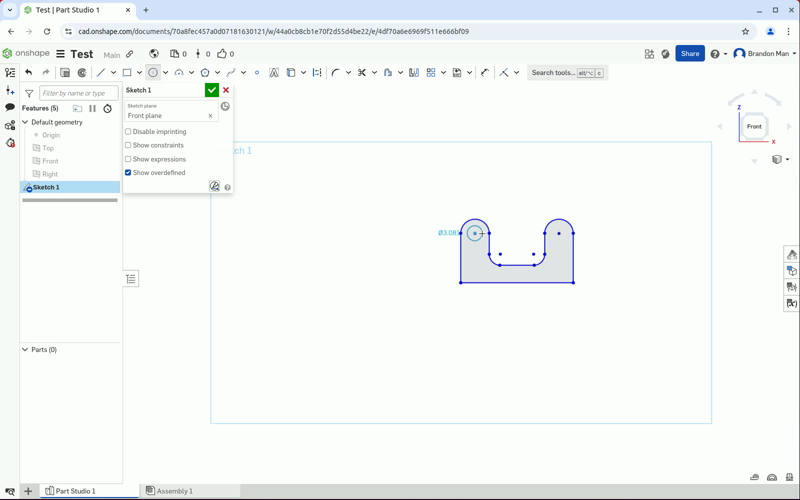
key(esc)
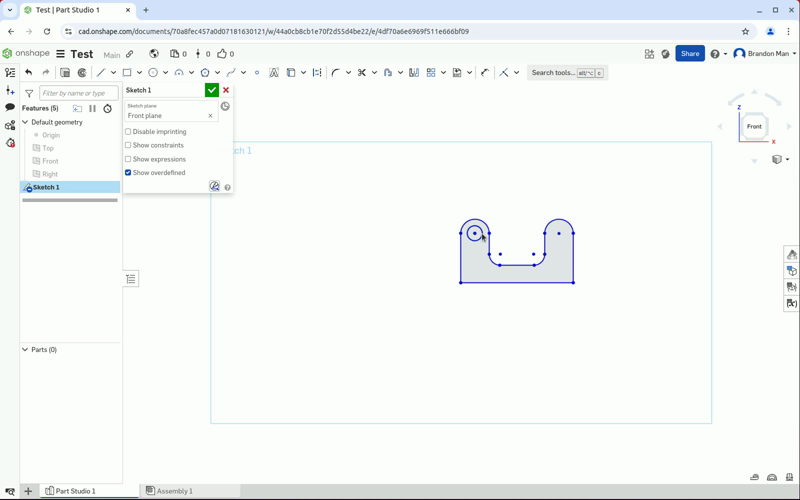
key(c)
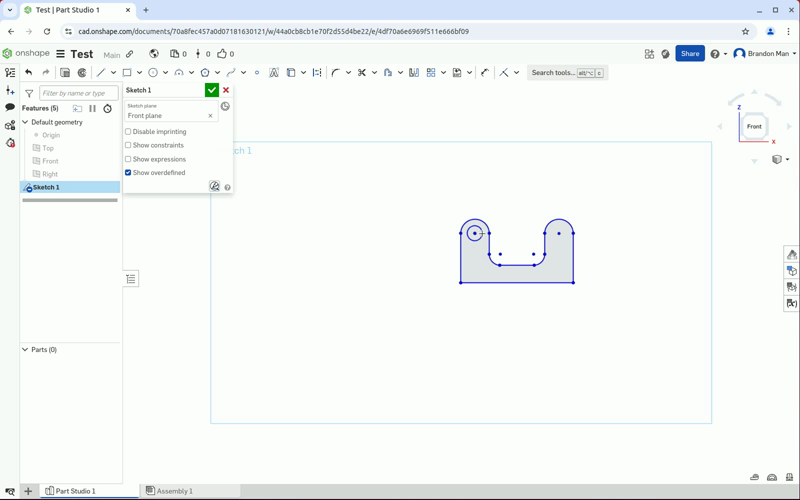
key_down(shift)
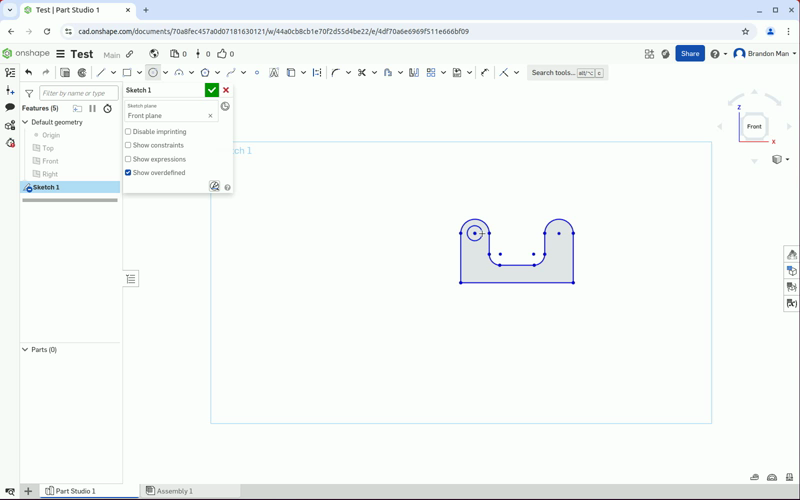
mouse_move(559, 233)
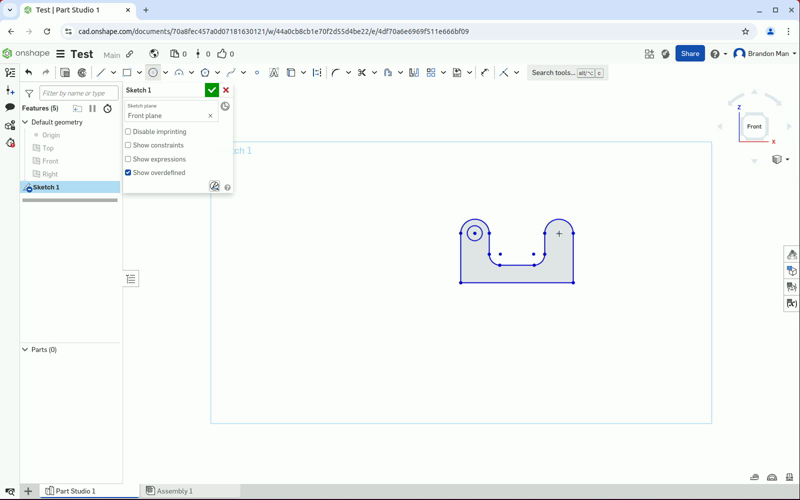
click(559, 233)
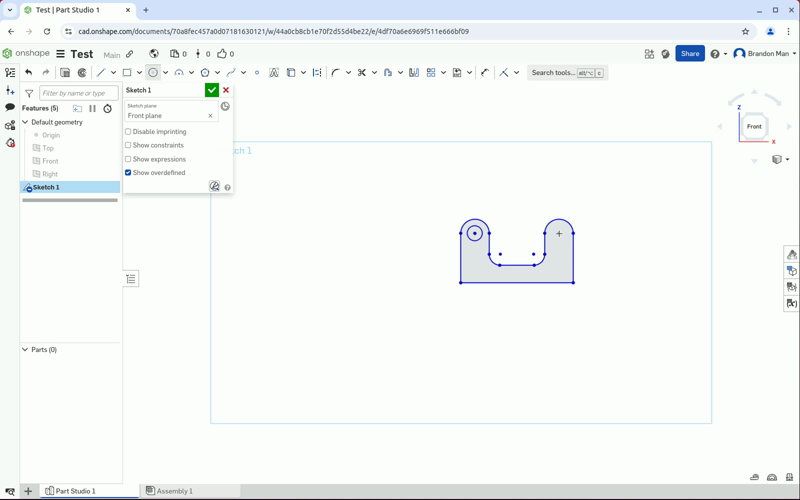
key_up(shift)
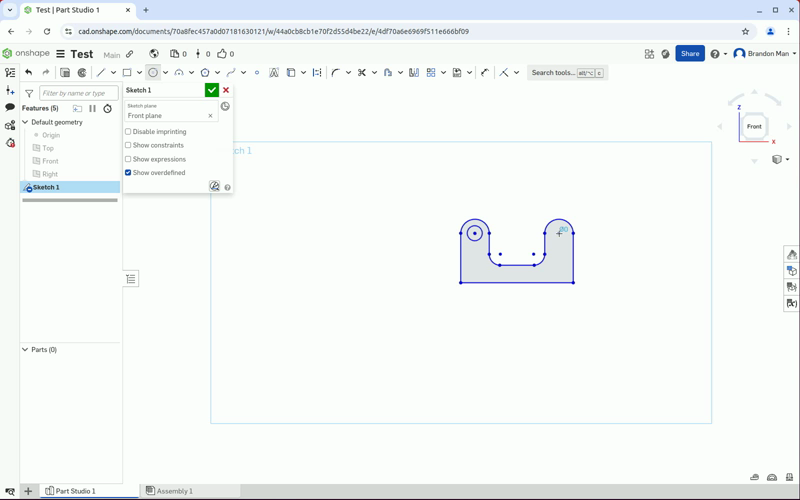
mouse_move(566, 233)
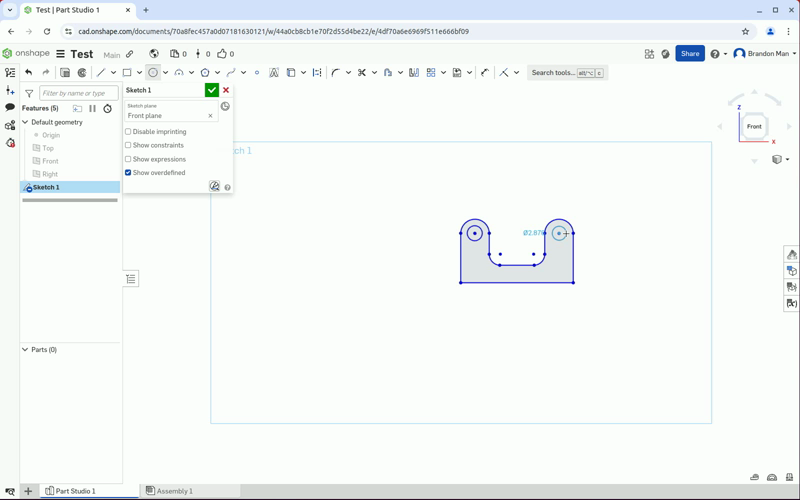
click(566, 233)
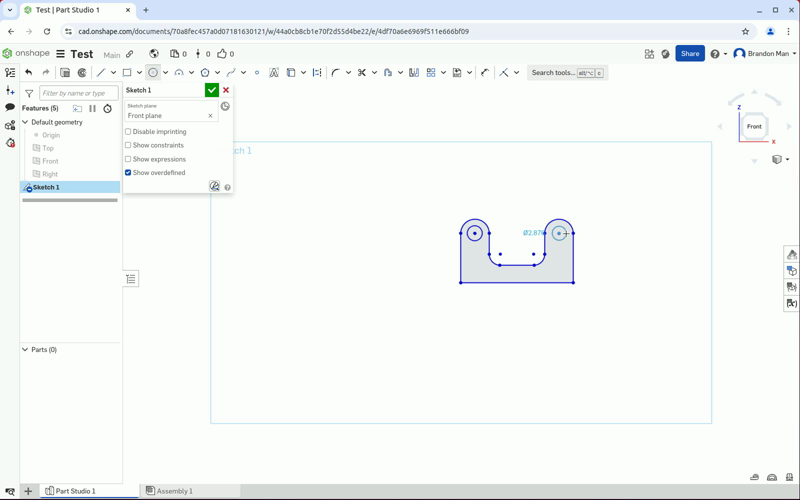
key(esc)
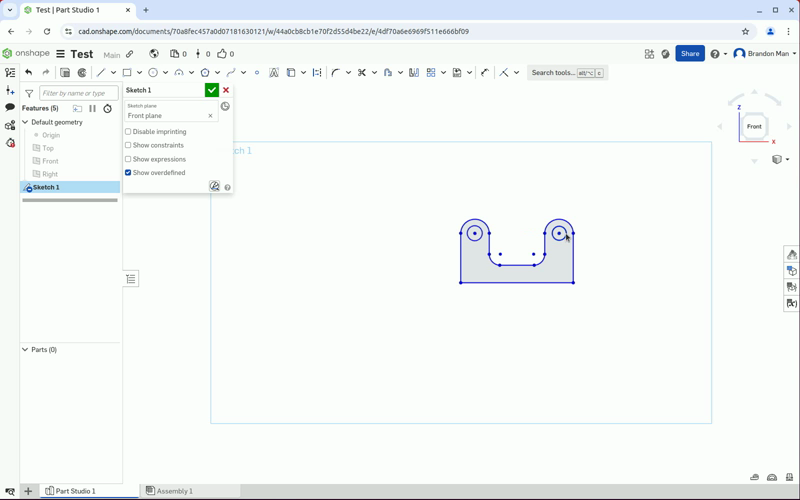
mouse_move(505, 273)
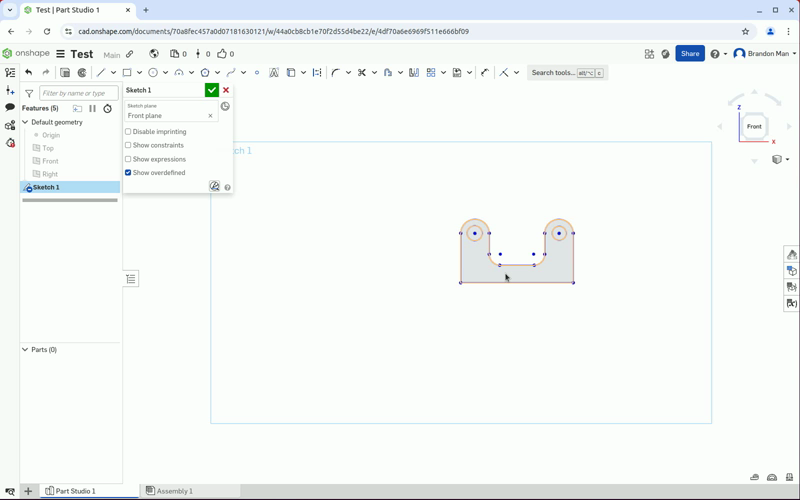
click(505, 273)
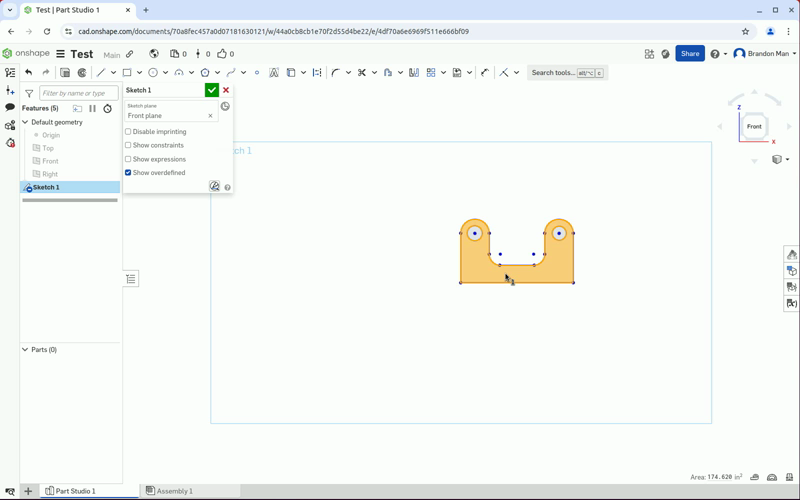
mouse_move(73, 352)
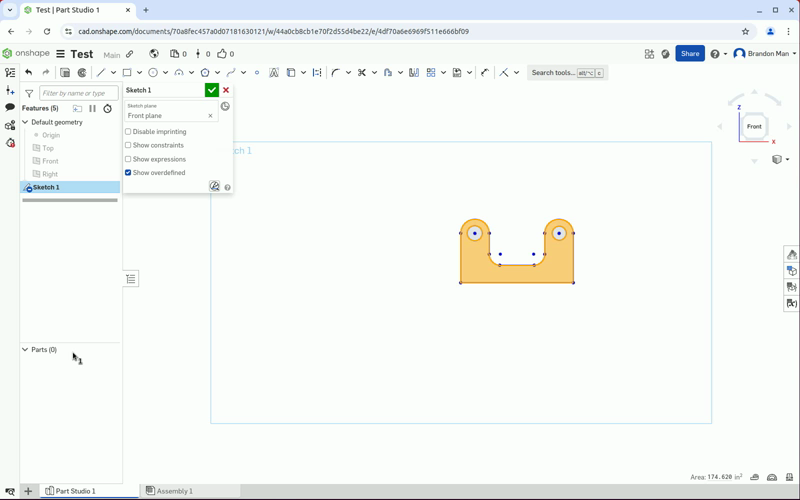
key(shift+y)
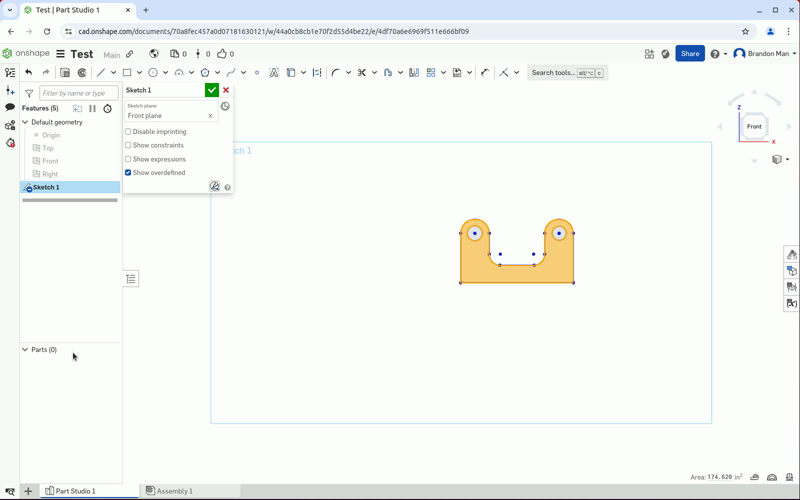
key(shift+e)
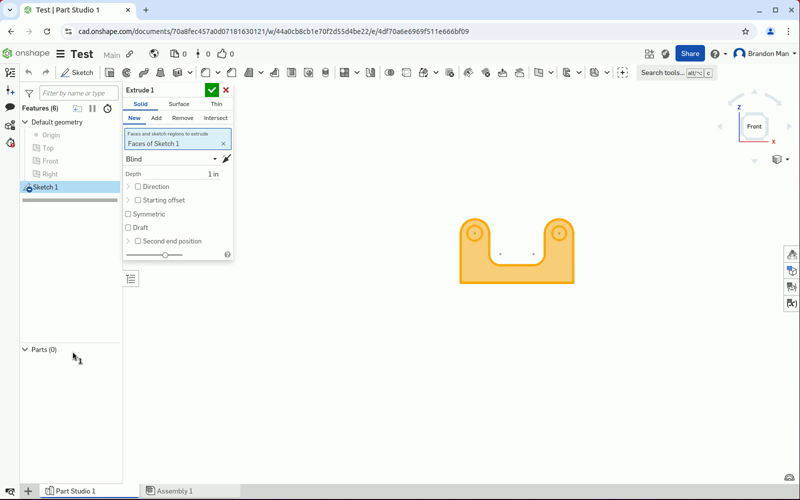
mouse_move(143, 106)
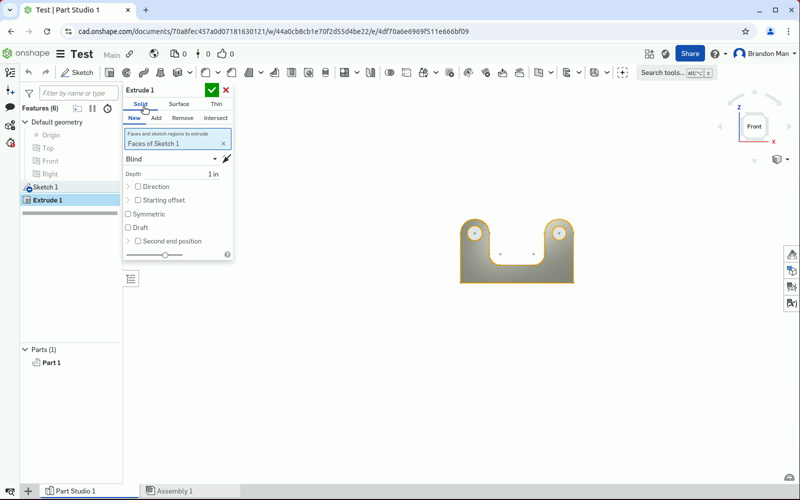
click(143, 106)
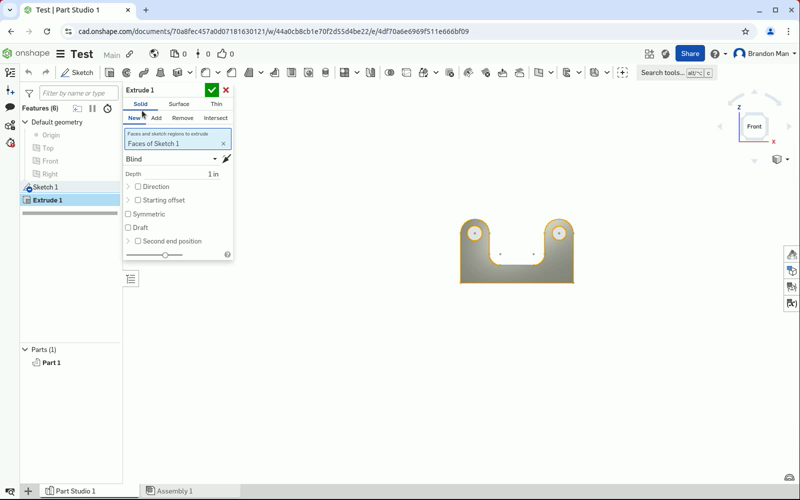
mouse_move(137, 120)
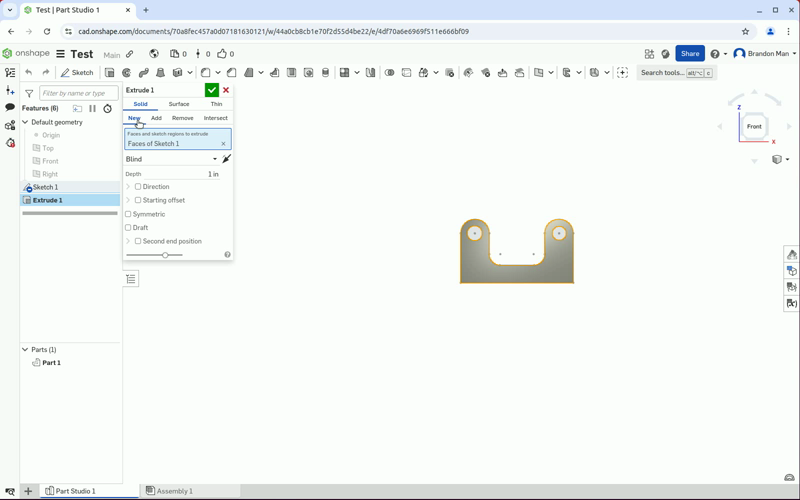
click(137, 120)
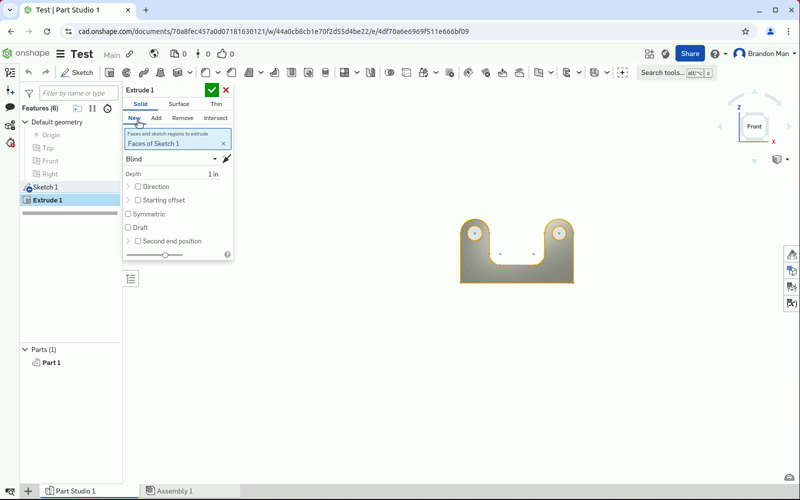
key(tab, 4)
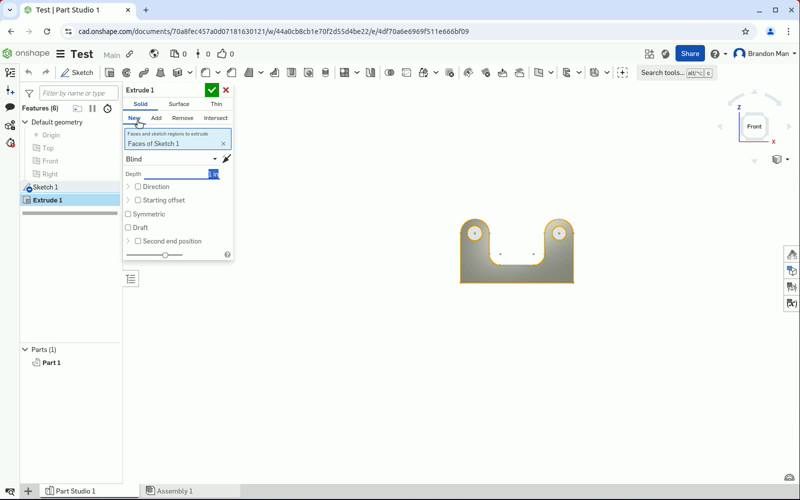
text(3.611)
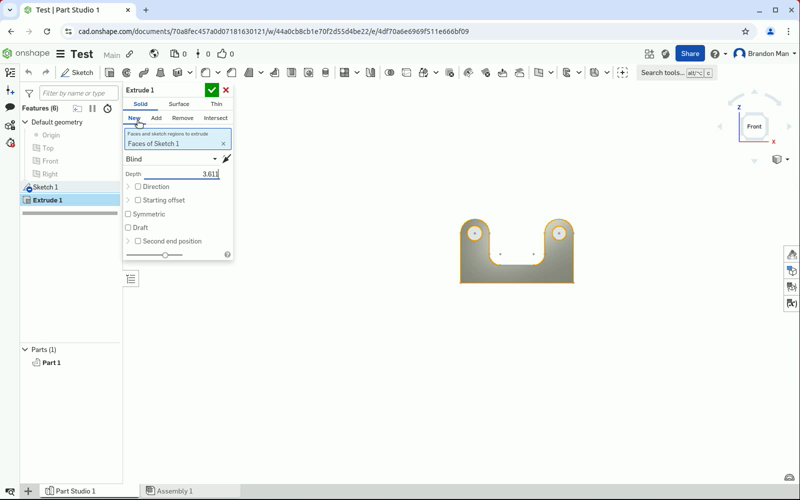
key(enter)
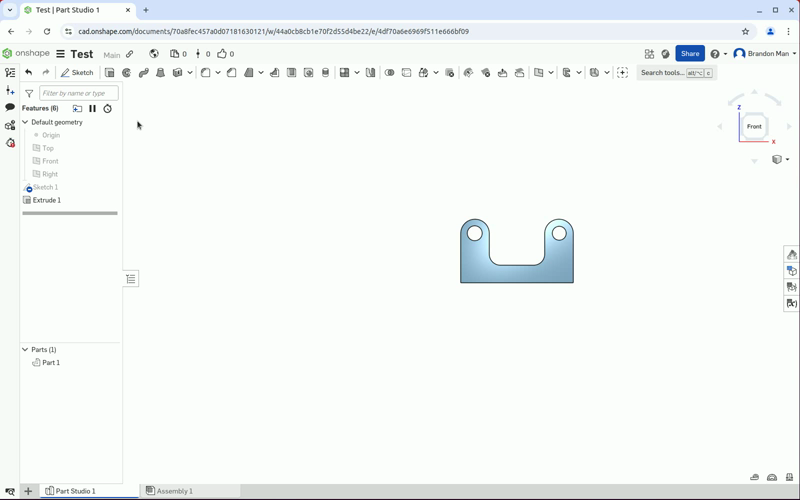
key(shift+h)
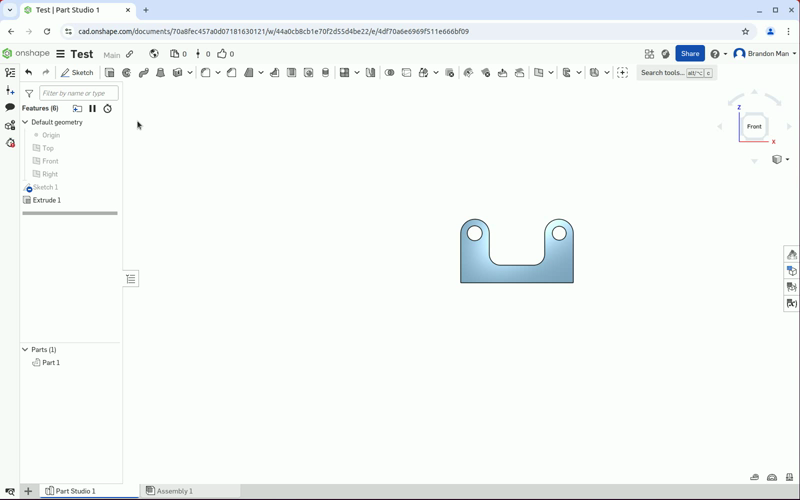
key(shift+h)
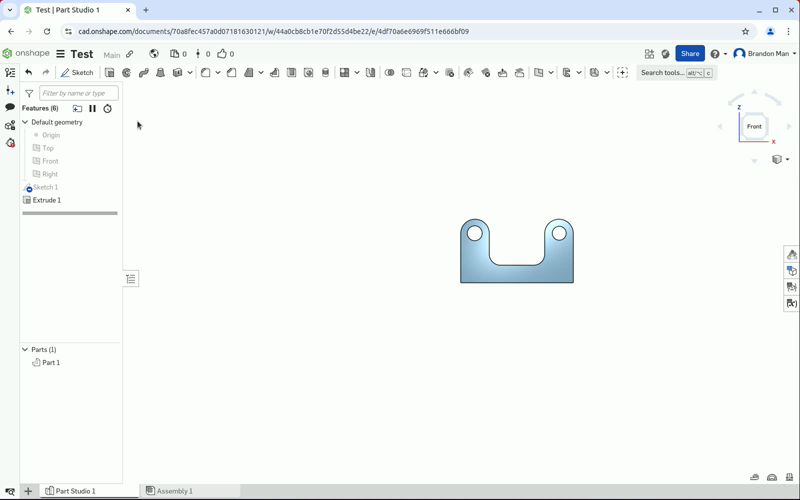
mouse_move(73, 189)
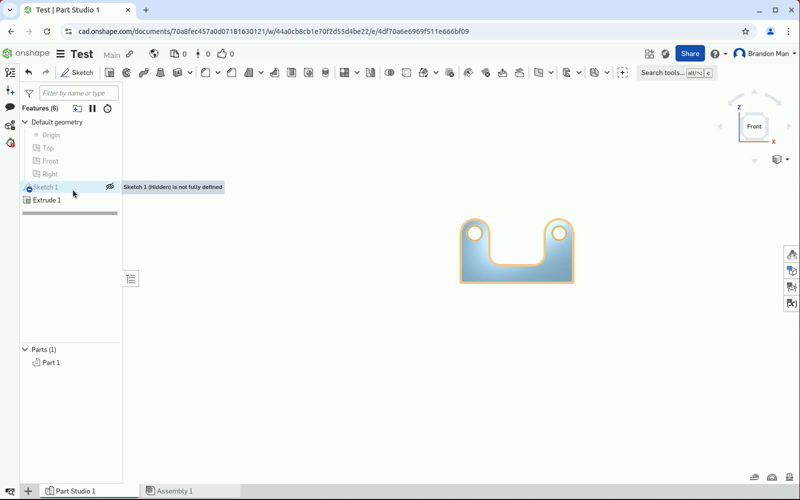
click(73, 189)
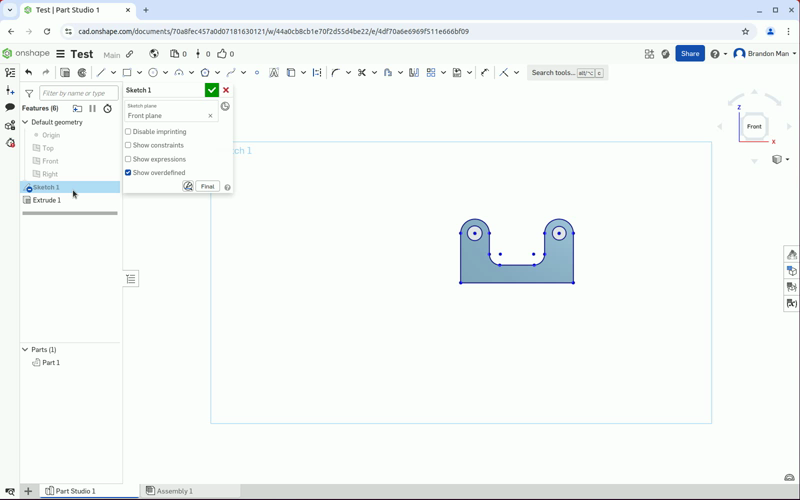
mouse_move(229, 92)
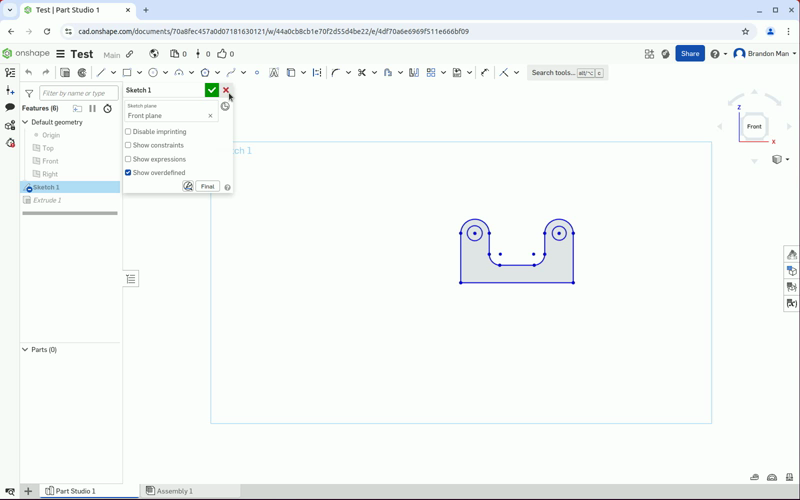
click(229, 92)
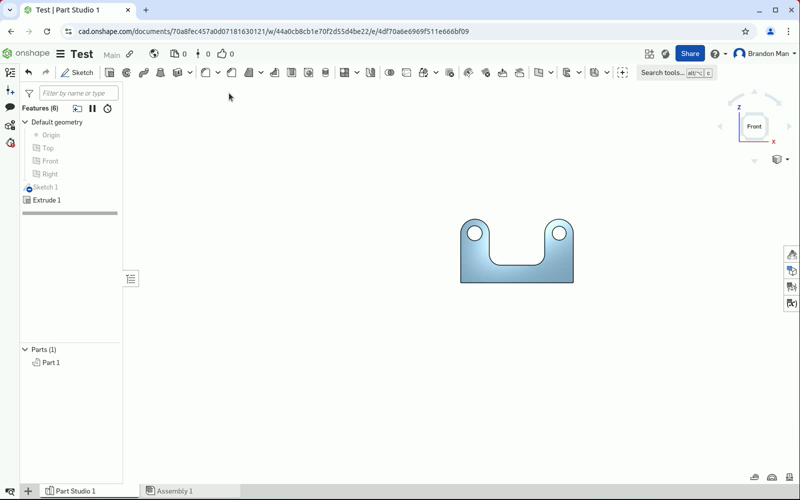
mouse_move(541, 75)
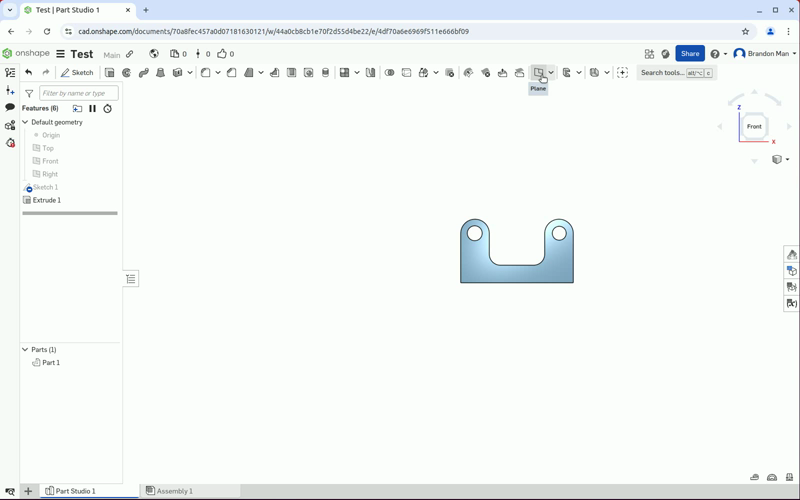
click(541, 75)
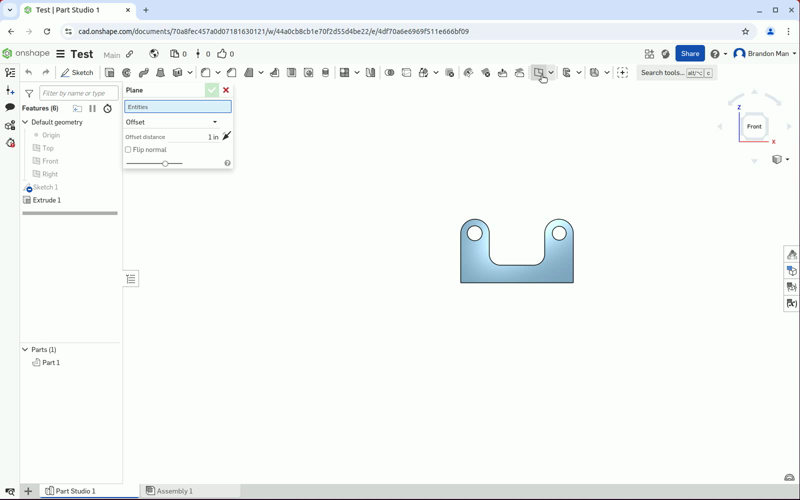
mouse_move(73, 163)
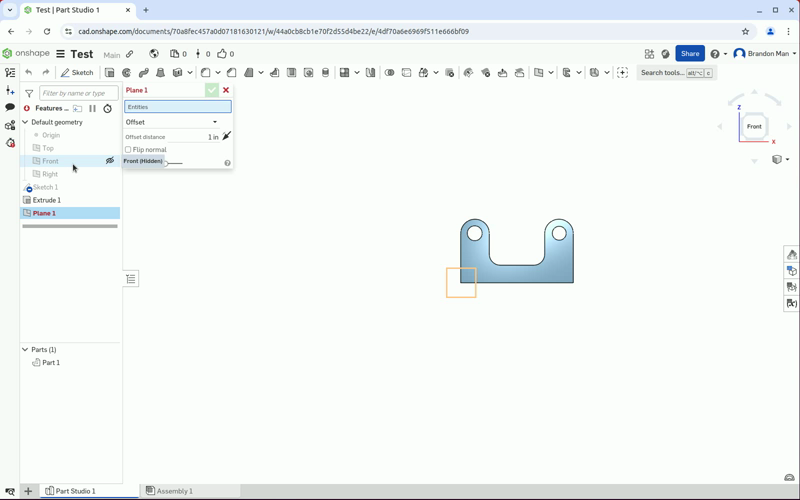
click(73, 163)
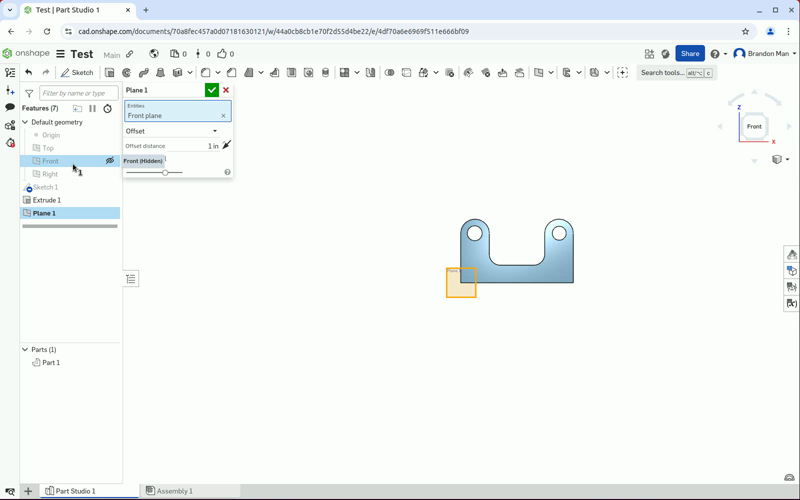
key(tab, 2)
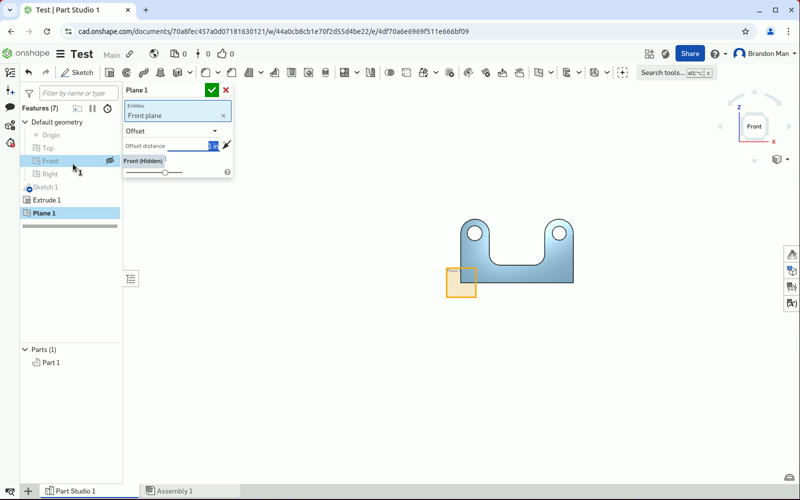
text(3.605)
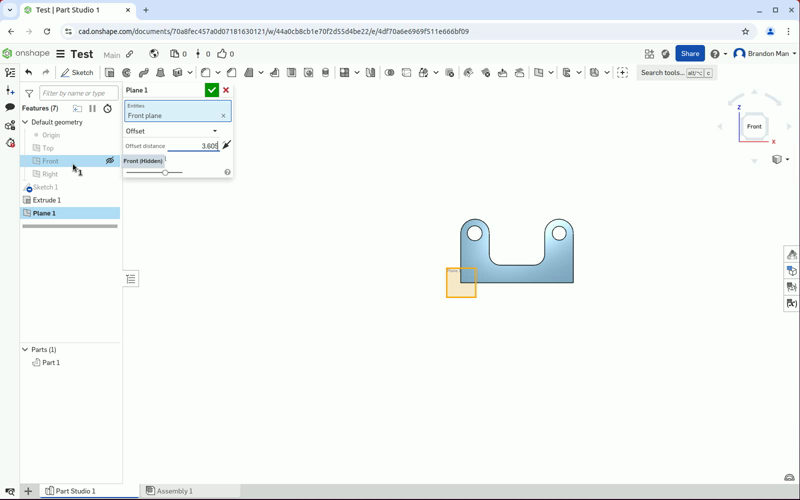
key(enter, 2)
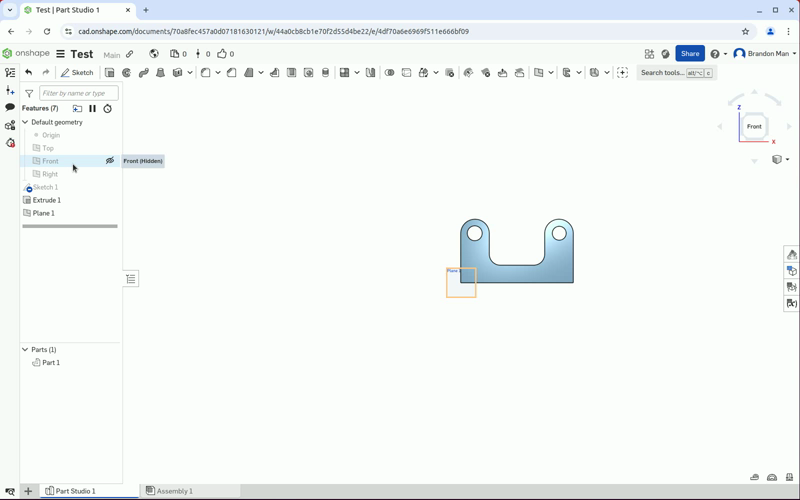
key(shift+s)
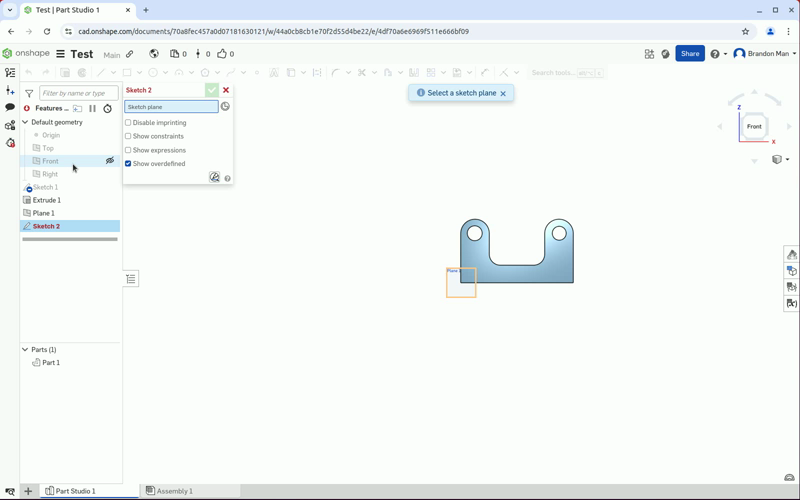
mouse_move(73, 215)
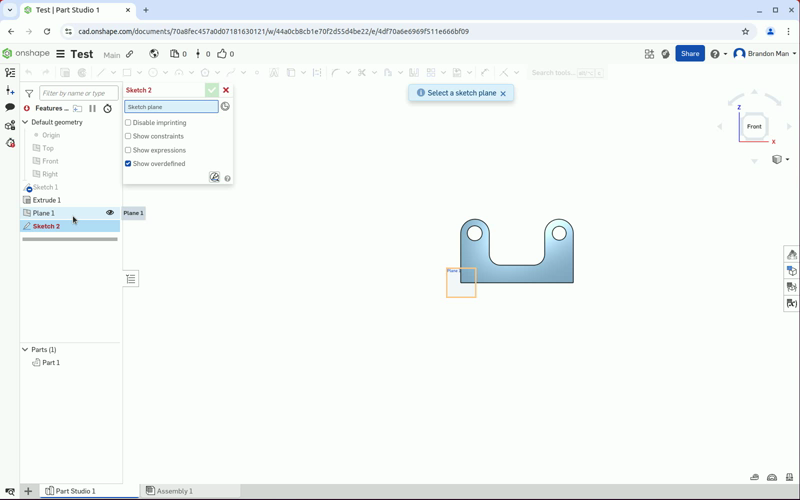
click(73, 215)
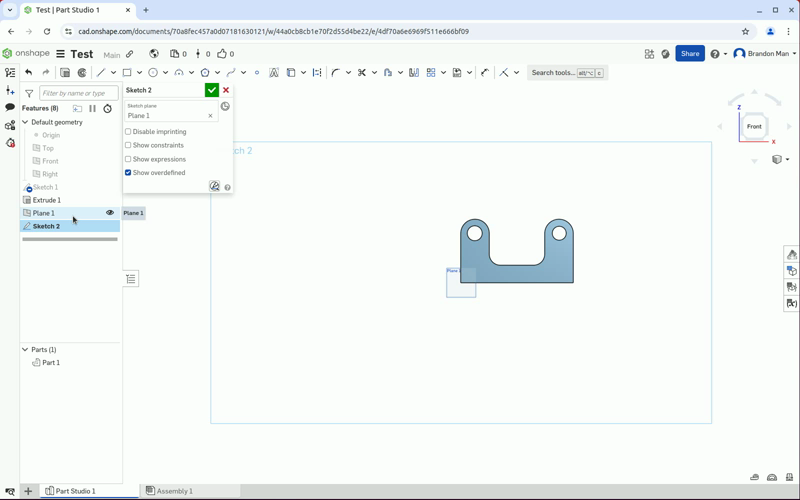
mouse_move(73, 352)
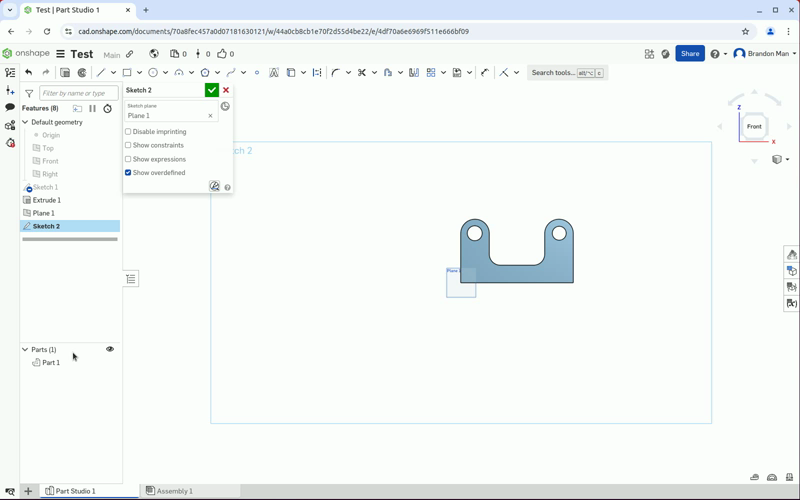
key(y)
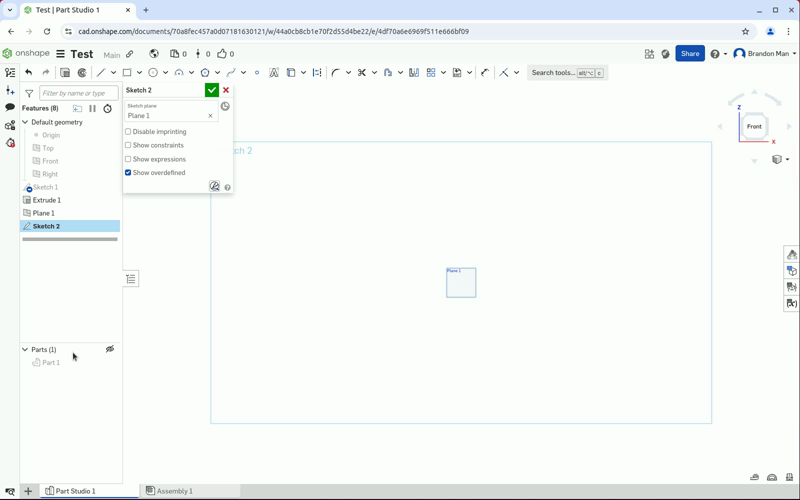
key(l)
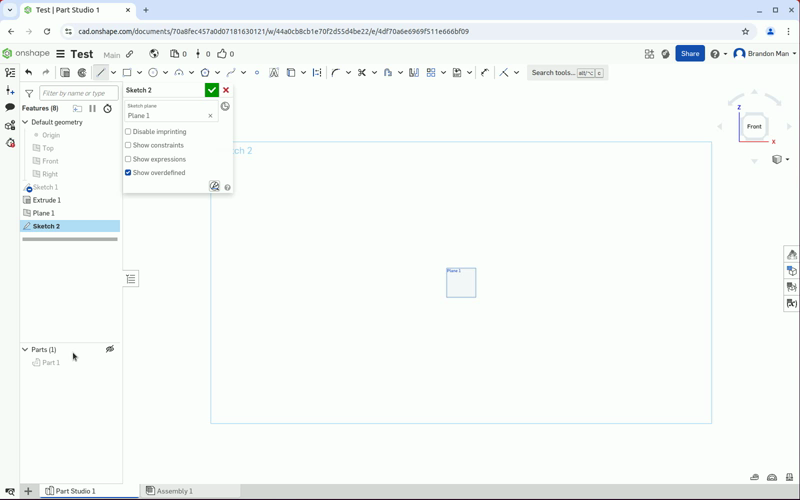
key_down(shift)
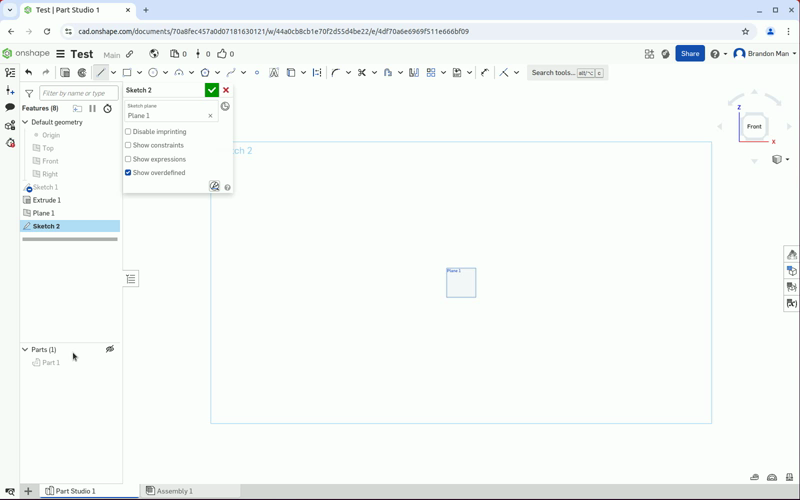
mouse_move(460, 282)
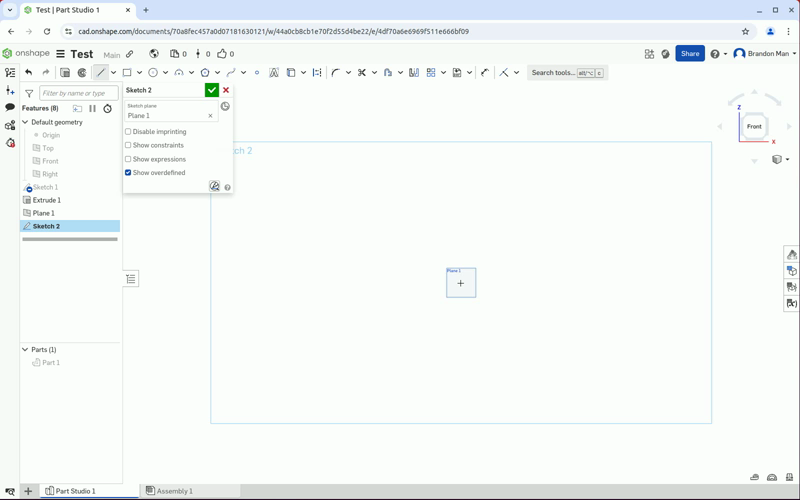
click(460, 282)
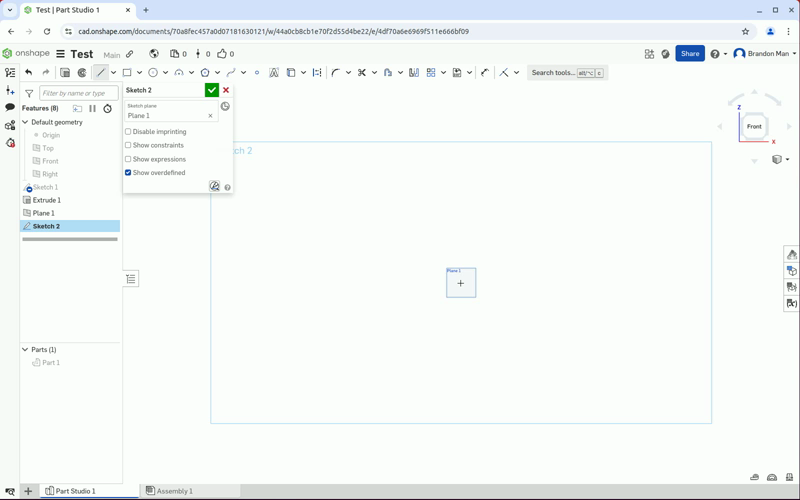
key_up(shift)
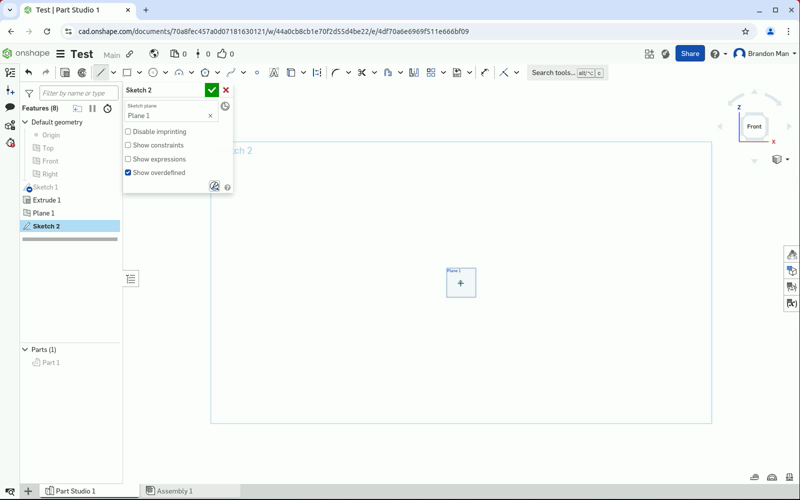
key_down(shift)
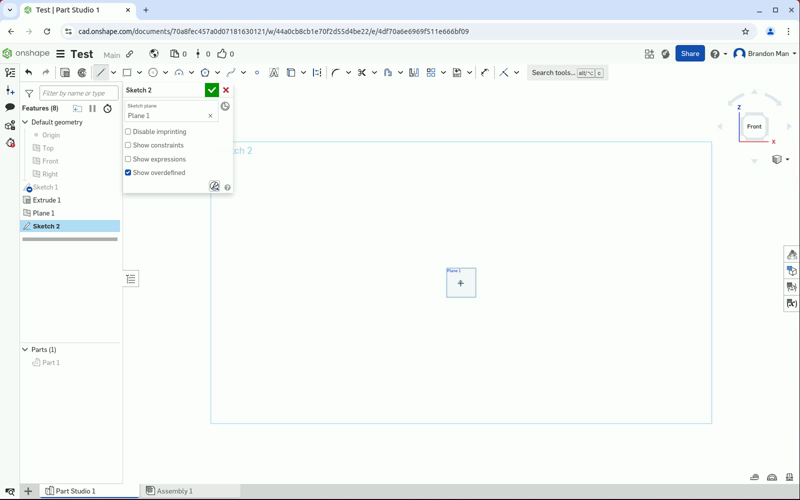
mouse_move(573, 282)
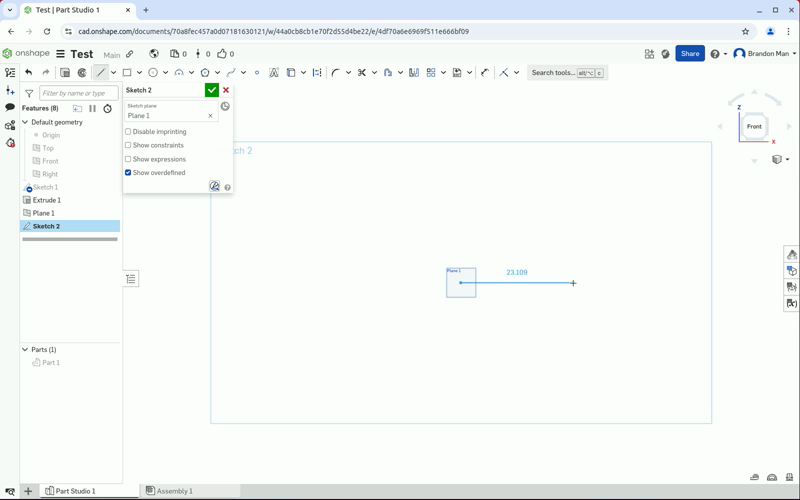
click(573, 282)
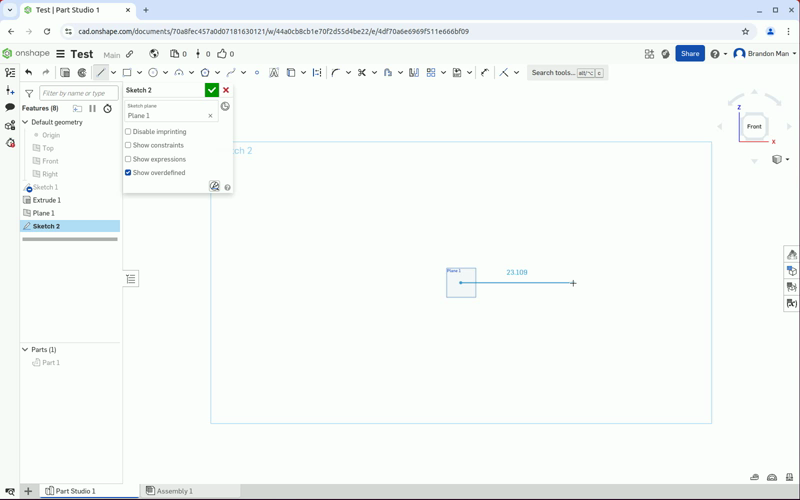
key_up(shift)
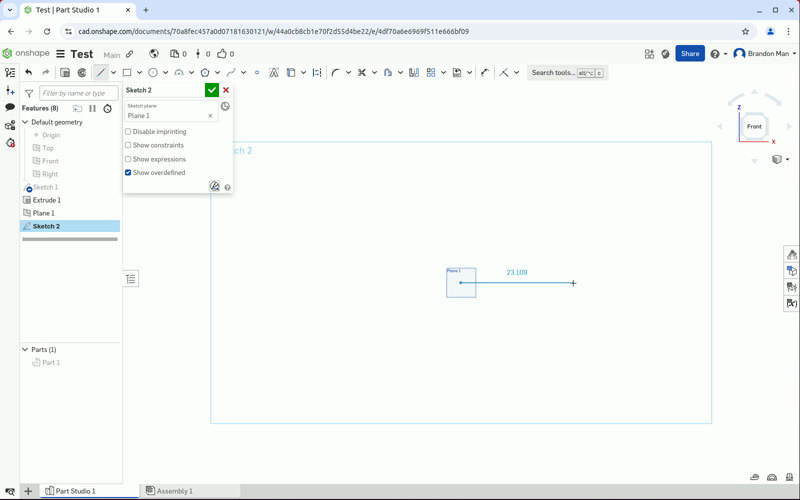
key_down(shift)
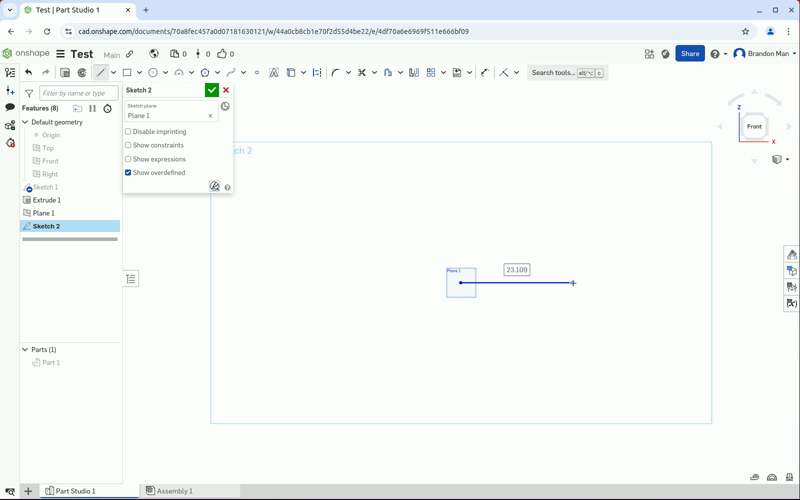
mouse_move(589, 282)
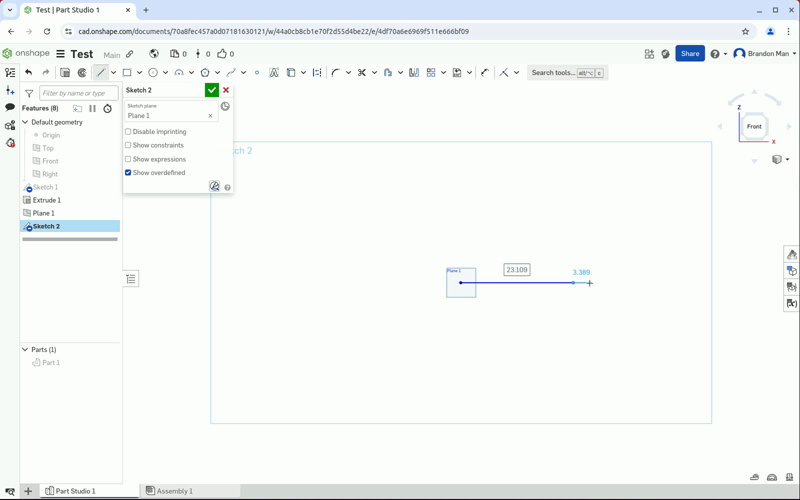
mouse_move(573, 265)
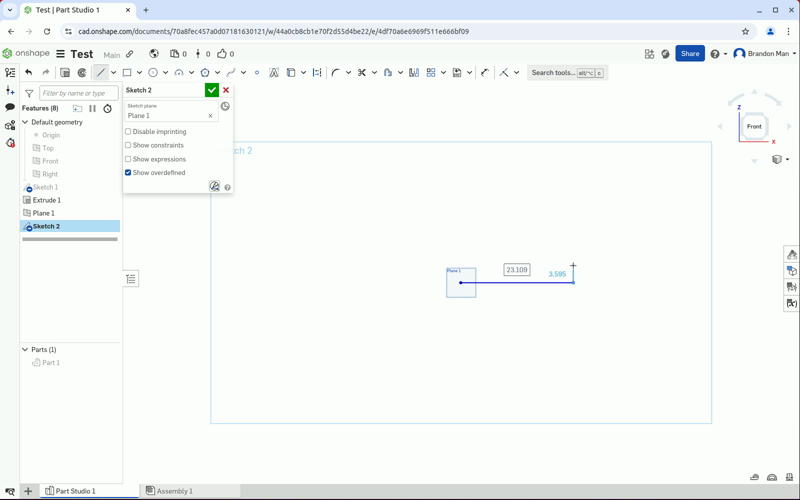
click(573, 265)
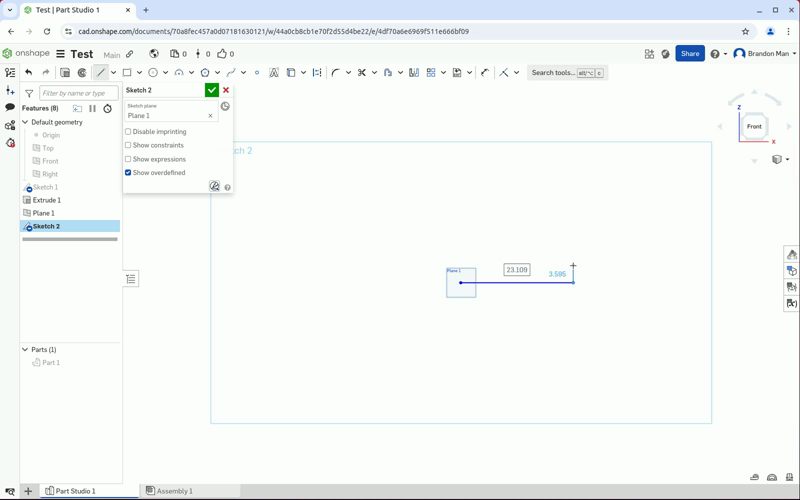
key_up(shift)
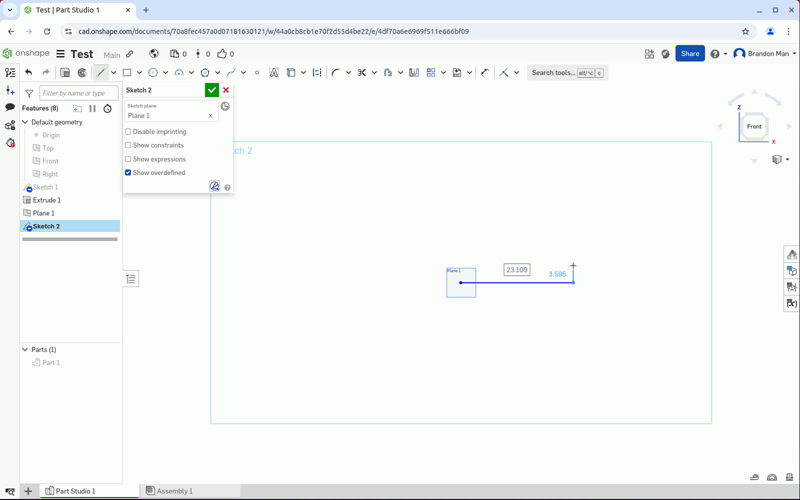
key_down(shift)
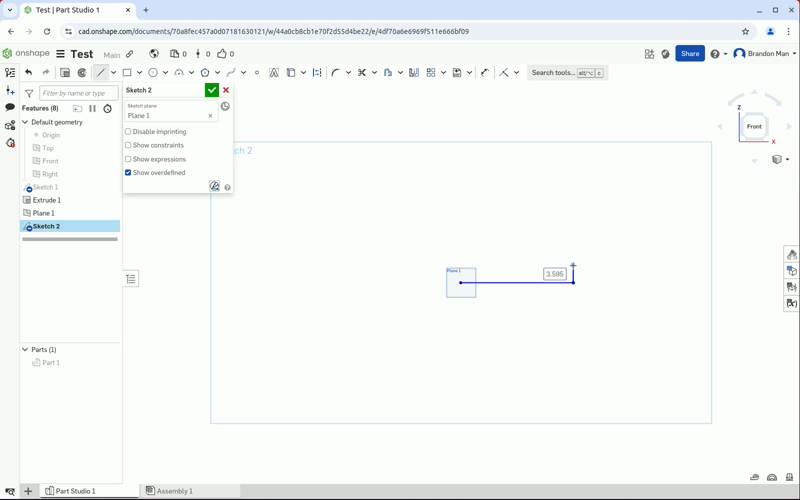
mouse_move(589, 265)
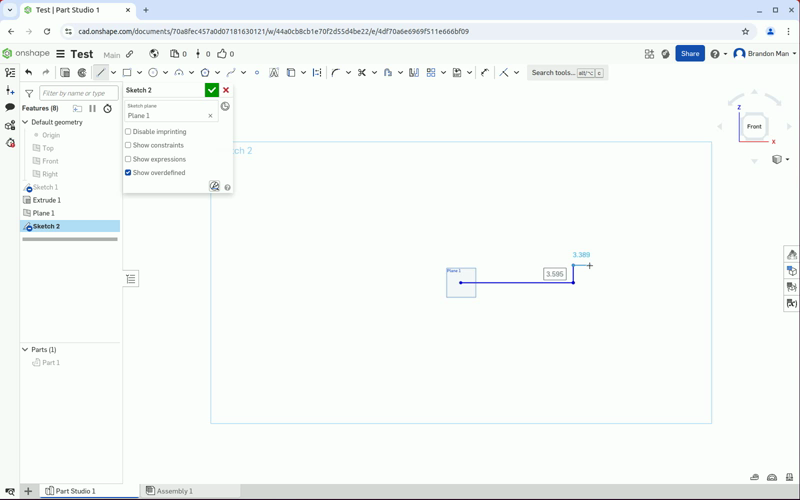
mouse_move(534, 265)
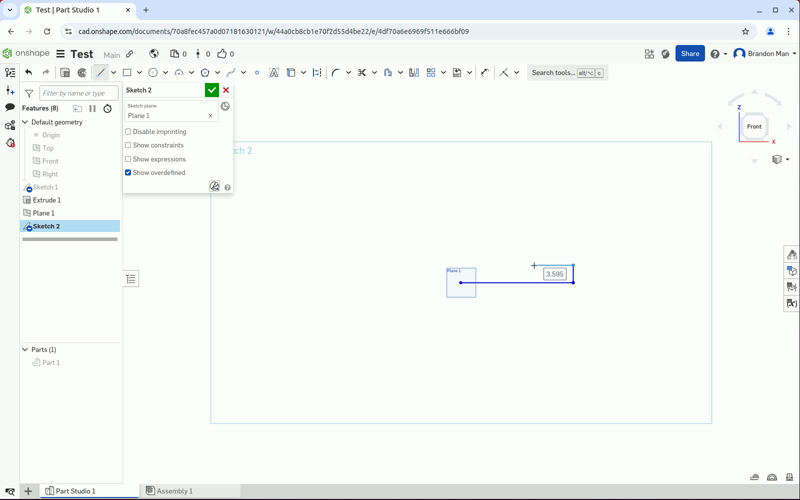
click(534, 265)
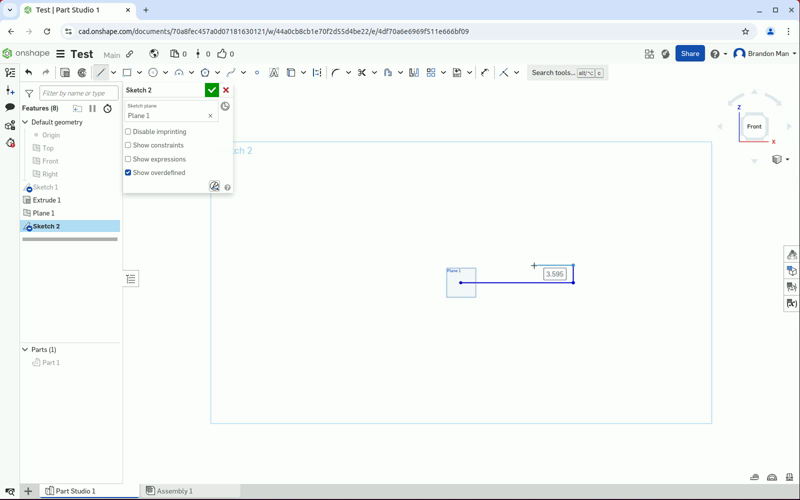
key_up(shift)
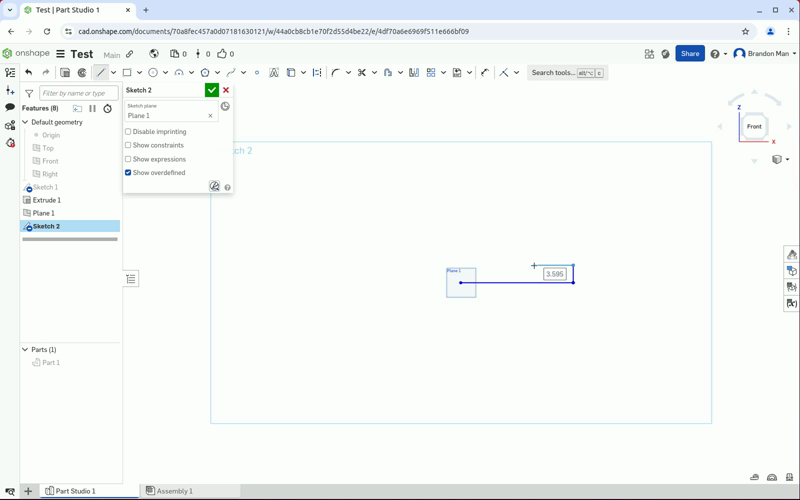
key_down(shift)
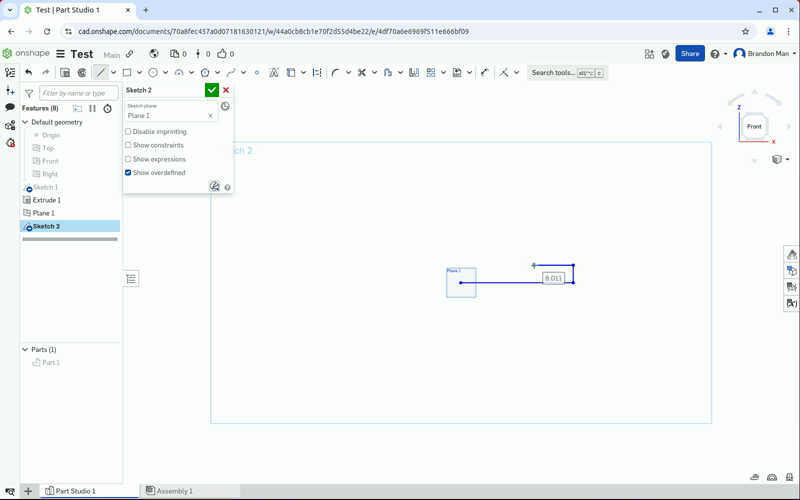
mouse_move(564, 265)
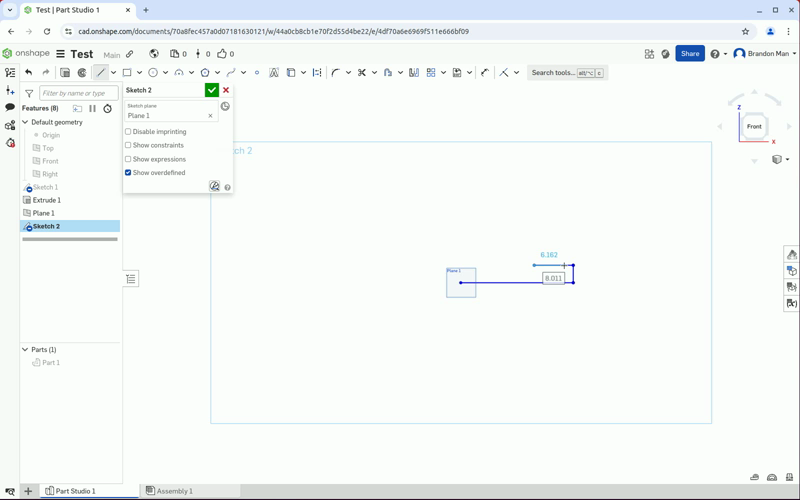
mouse_move(499, 265)
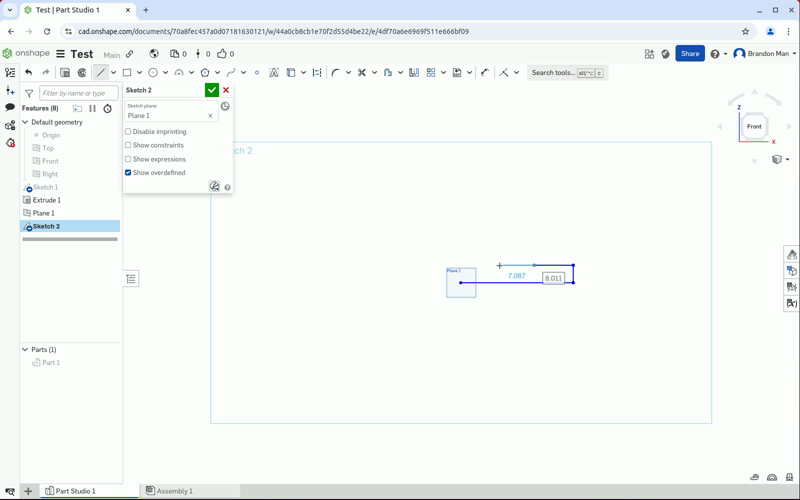
click(499, 265)
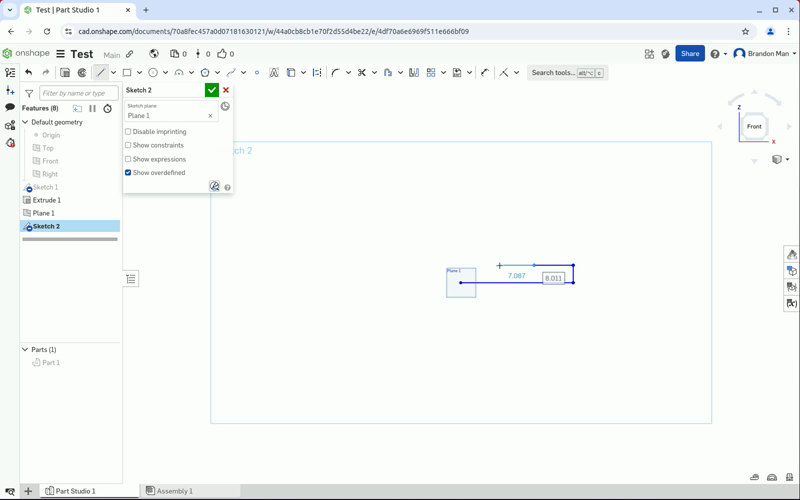
key_up(shift)
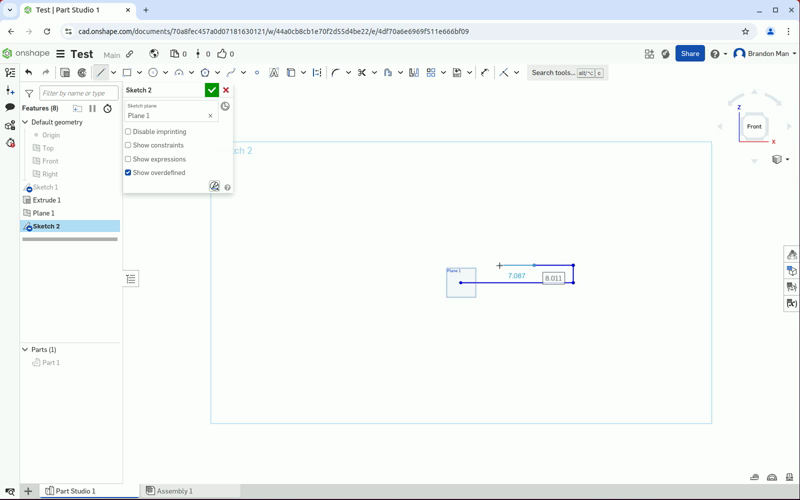
key_down(shift)
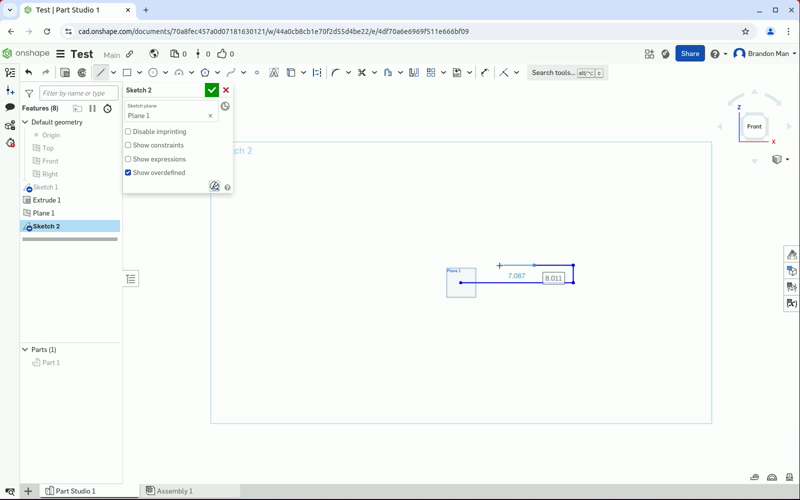
mouse_move(529, 265)
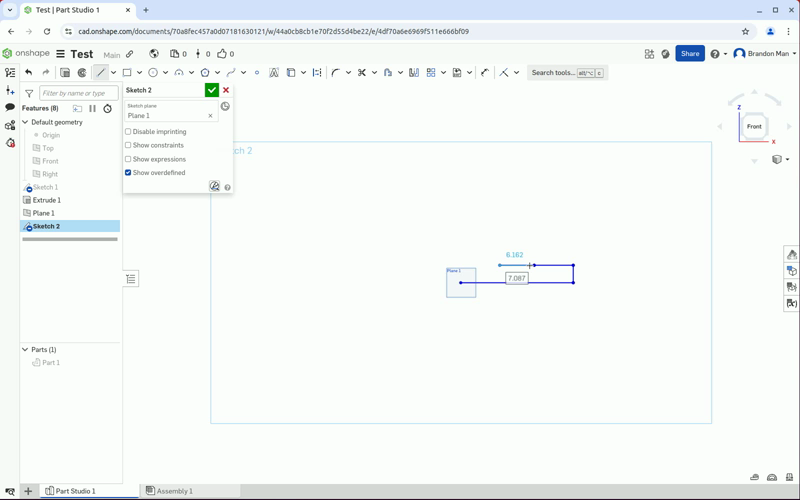
mouse_move(460, 265)
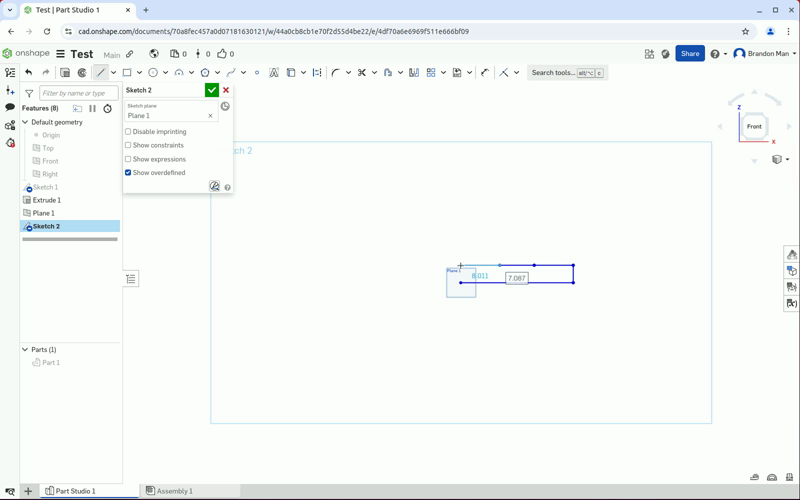
click(460, 265)
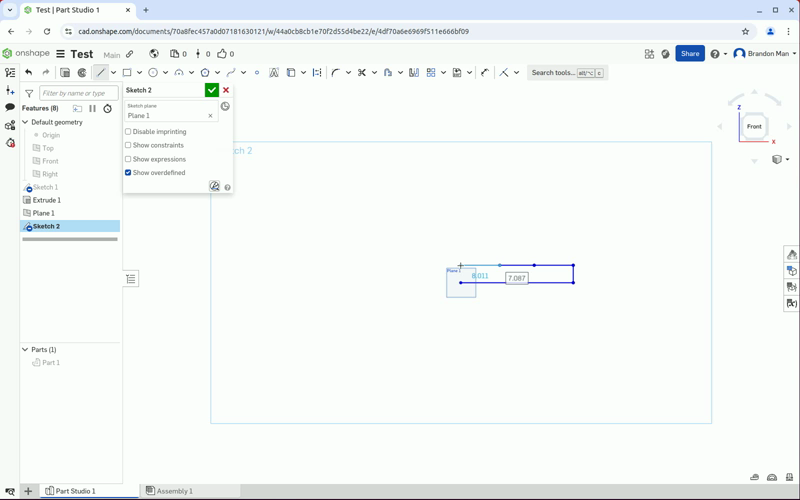
key_up(shift)
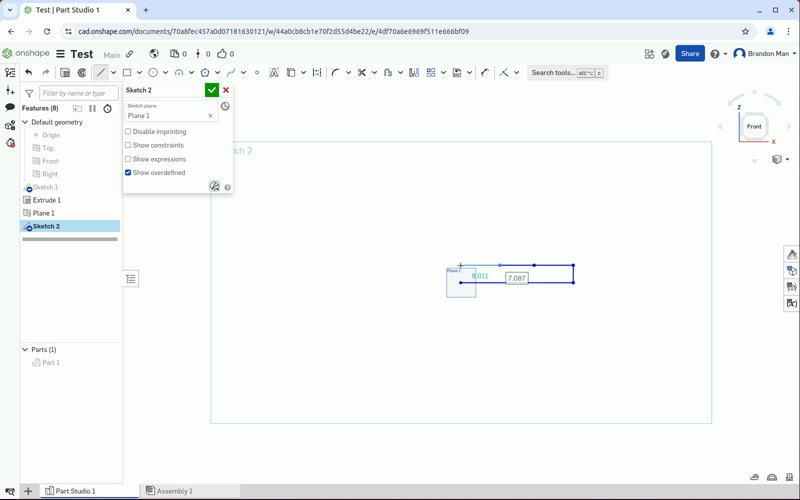
mouse_move(490, 265)
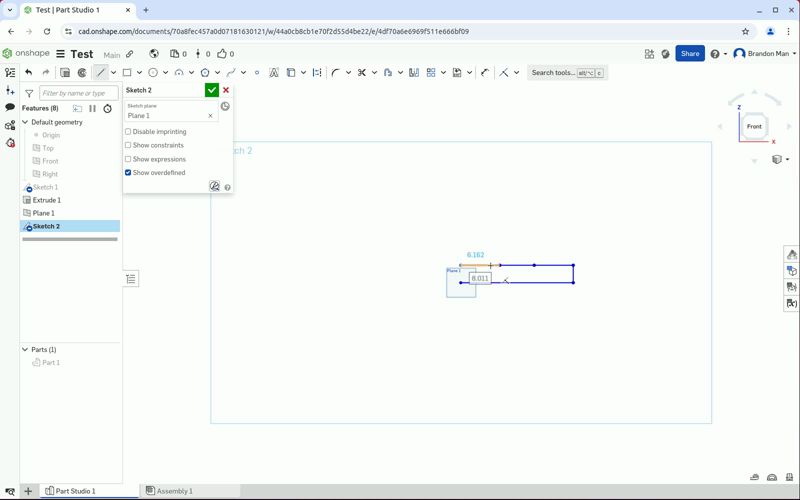
key_down(shift)
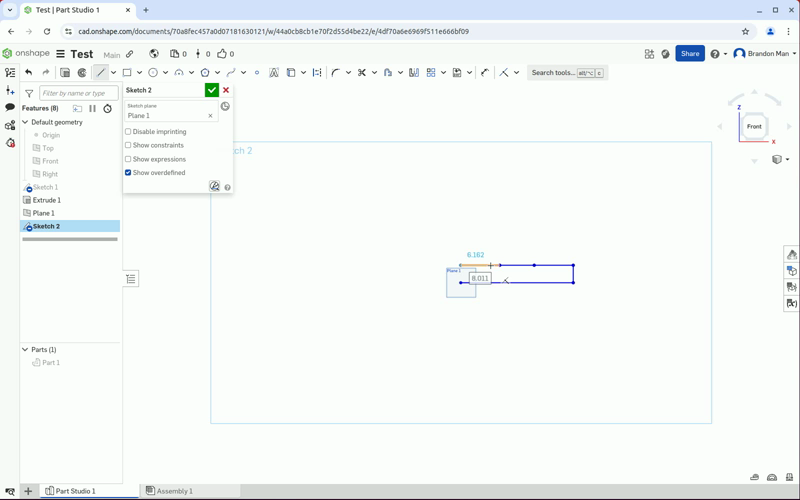
mouse_move(460, 282)
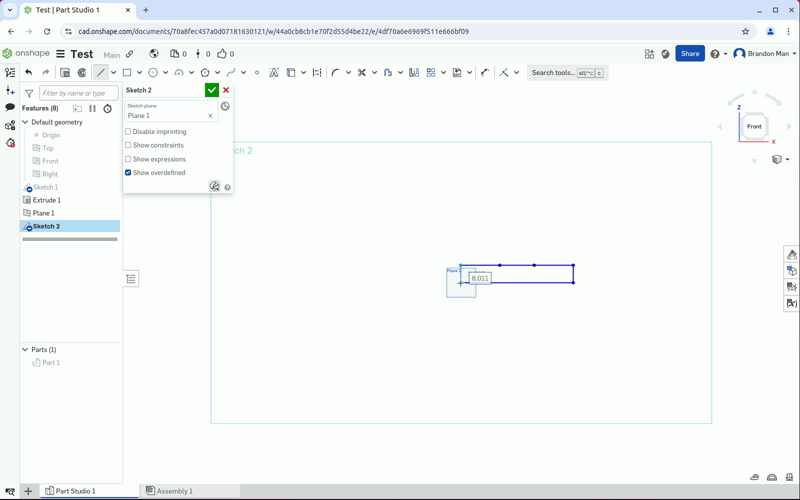
key_up(shift)
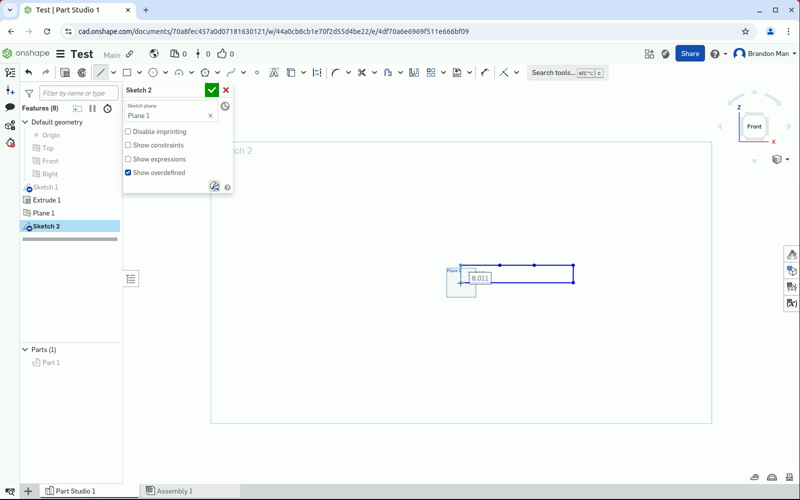
click(460, 282)
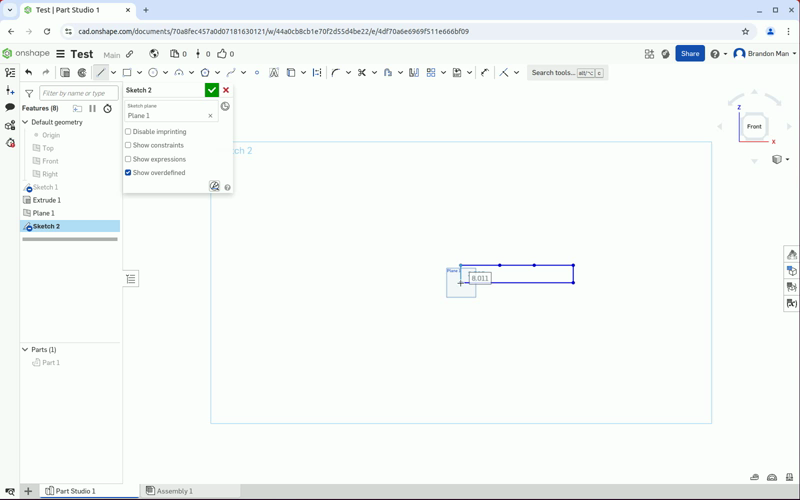
key(esc)
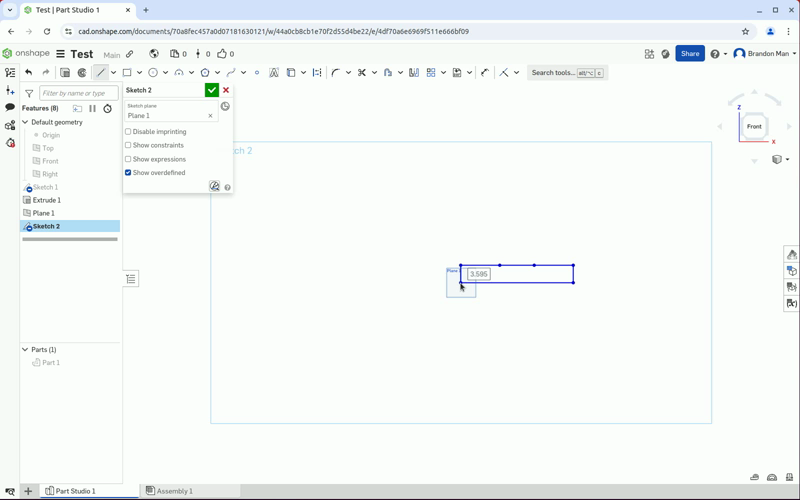
mouse_move(471, 275)
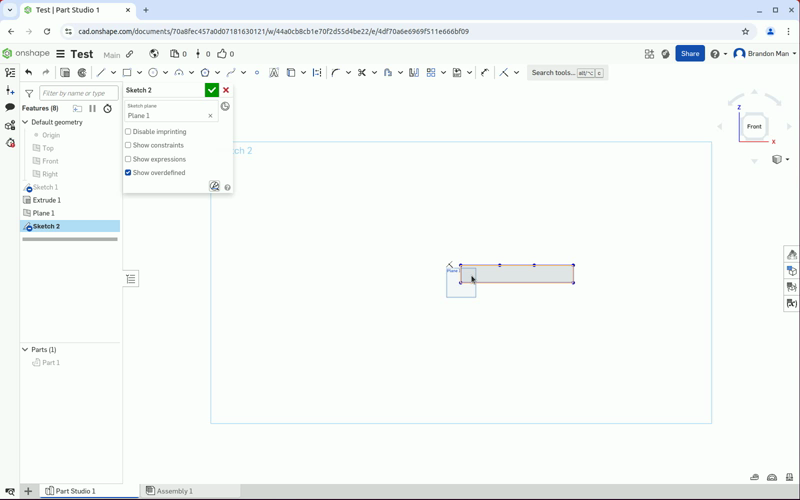
click(471, 275)
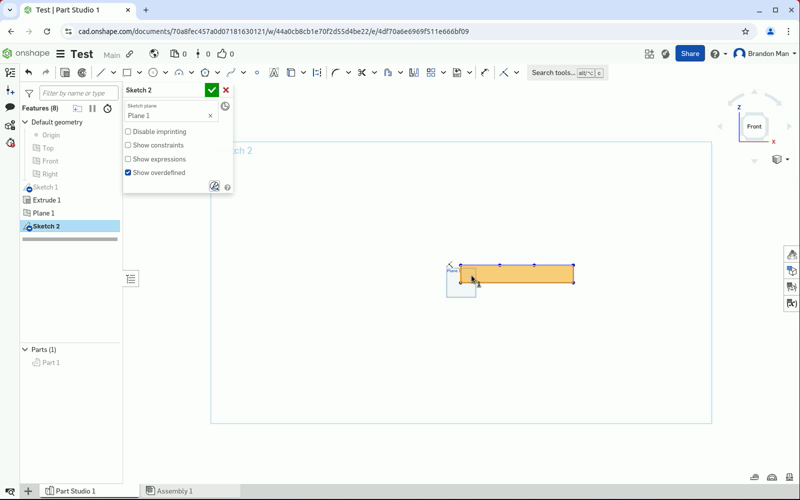
mouse_move(73, 352)
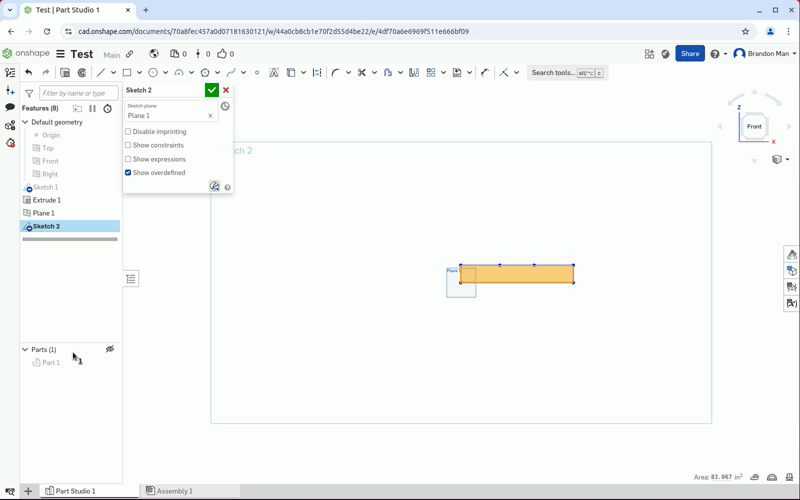
key(shift+y)
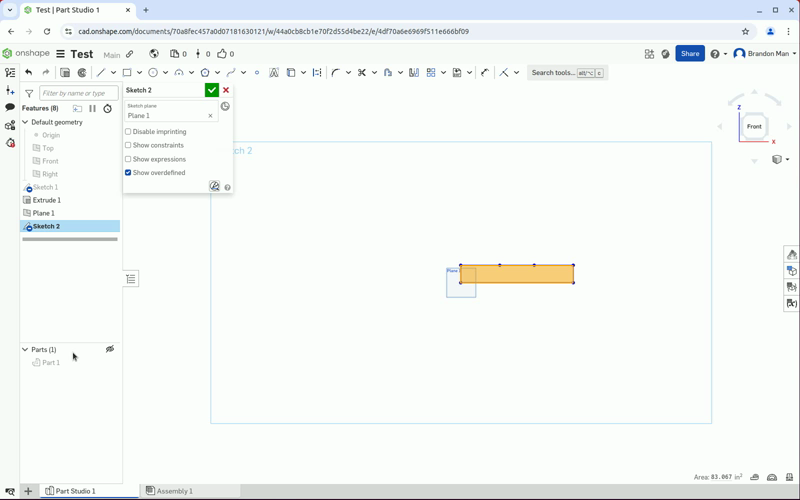
key(shift+e)
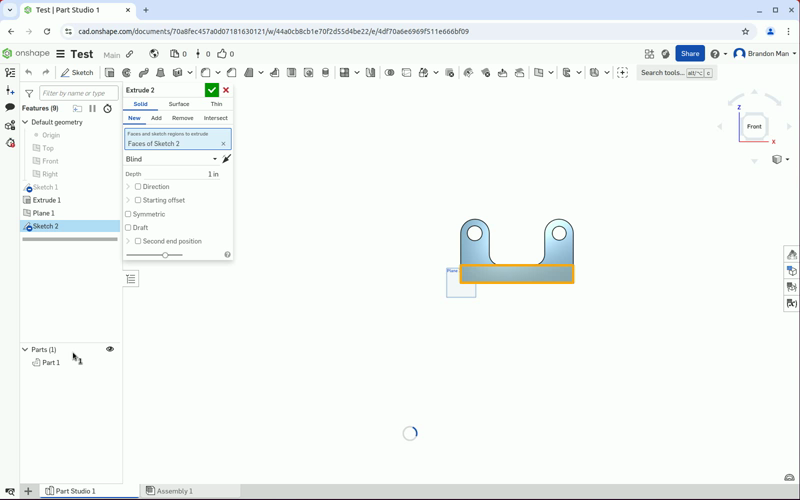
mouse_move(143, 106)
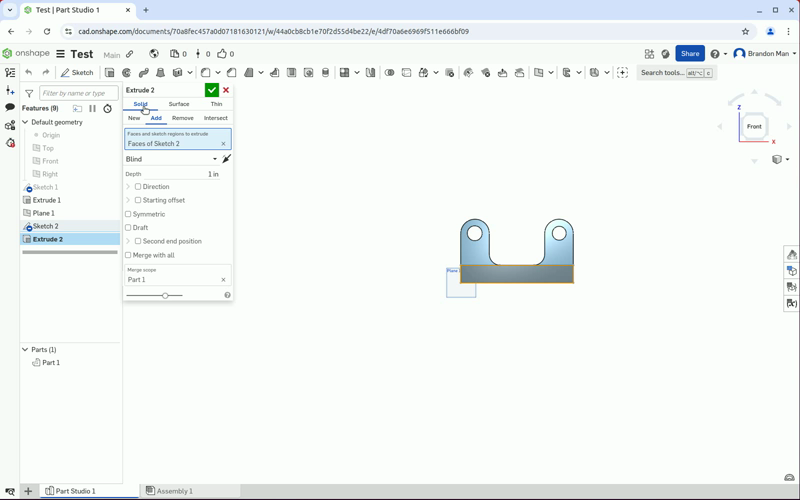
click(143, 106)
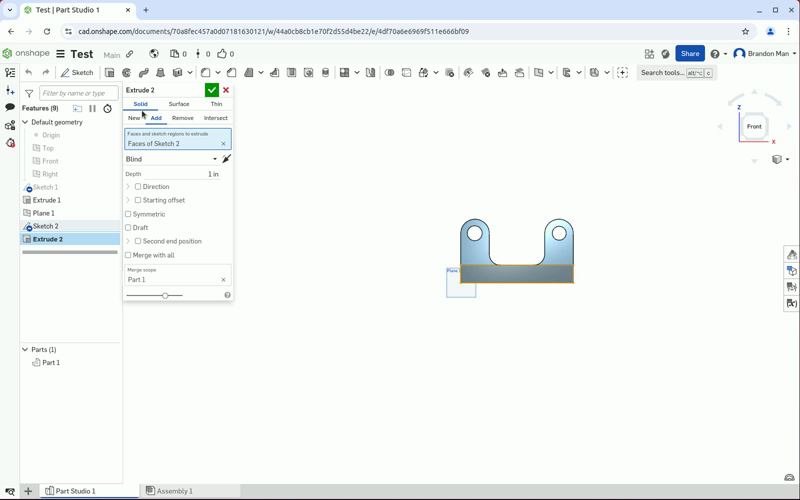
mouse_move(137, 120)
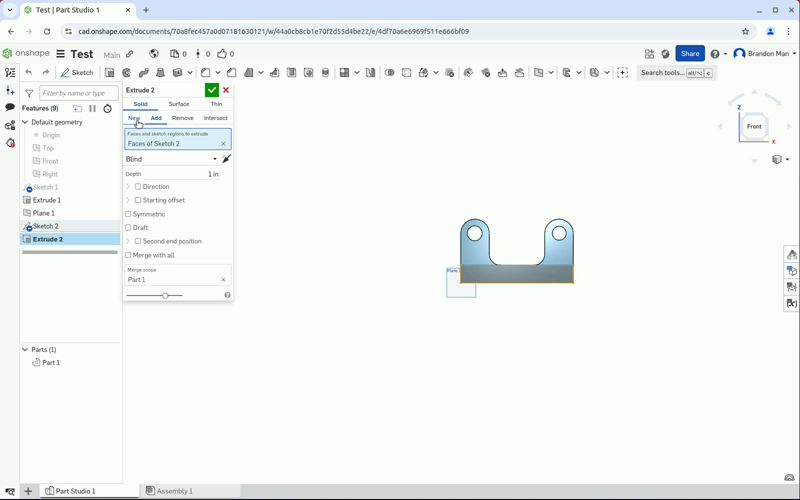
click(137, 120)
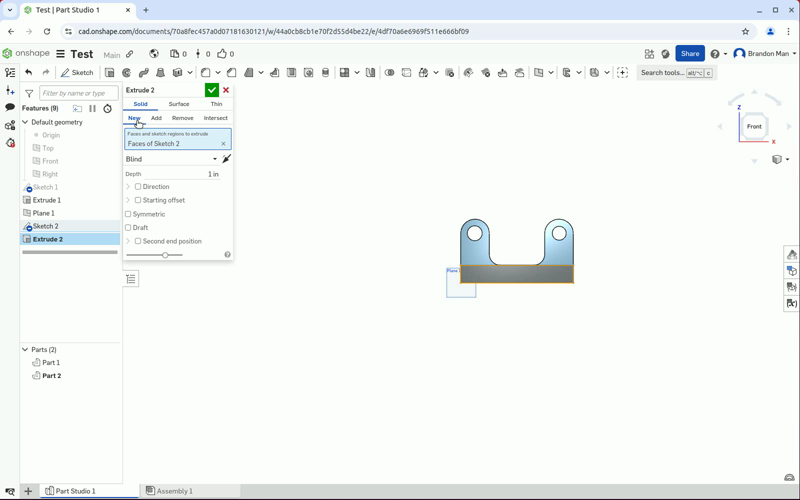
key(tab, 4)
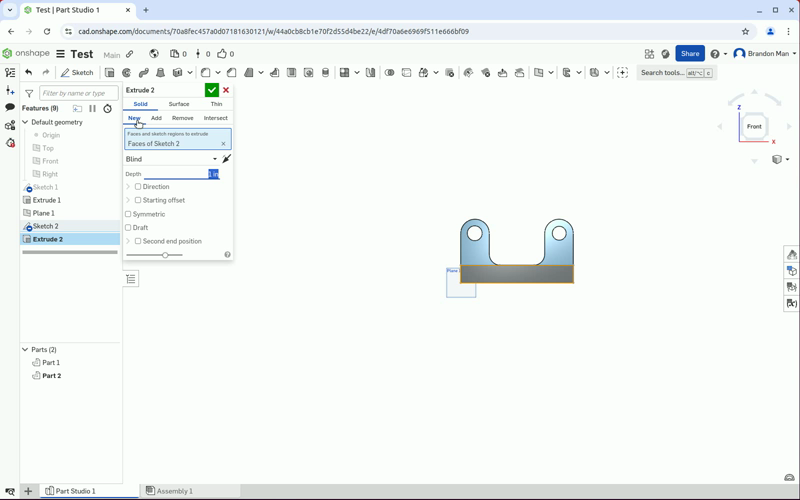
text(11.554)
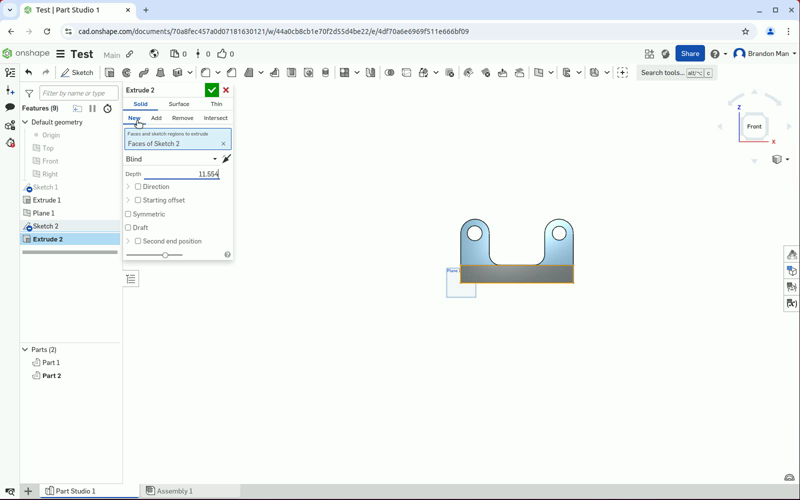
key(enter)
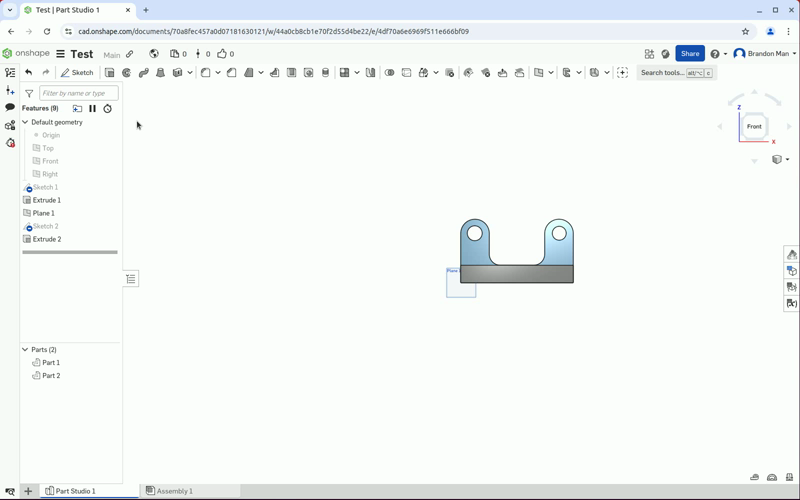
key(shift+h)
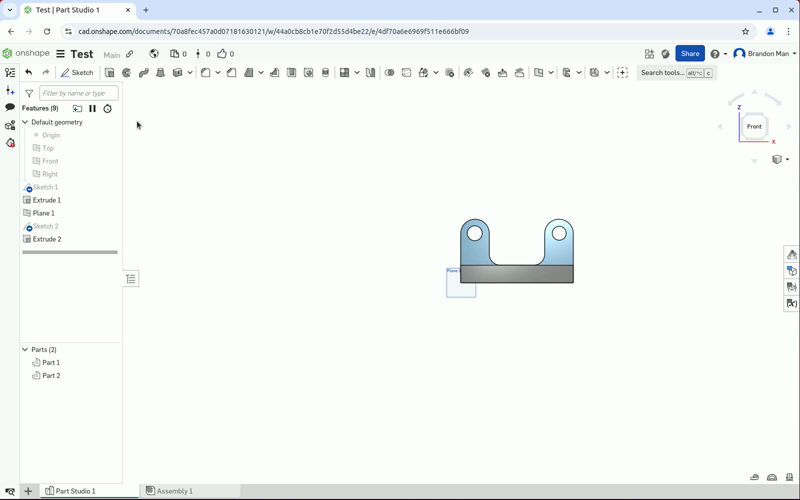
key(shift+h)
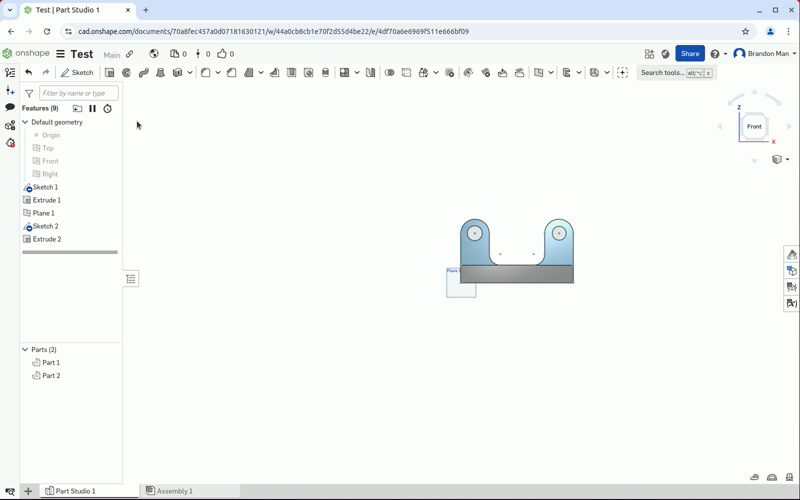
key(shift+7)
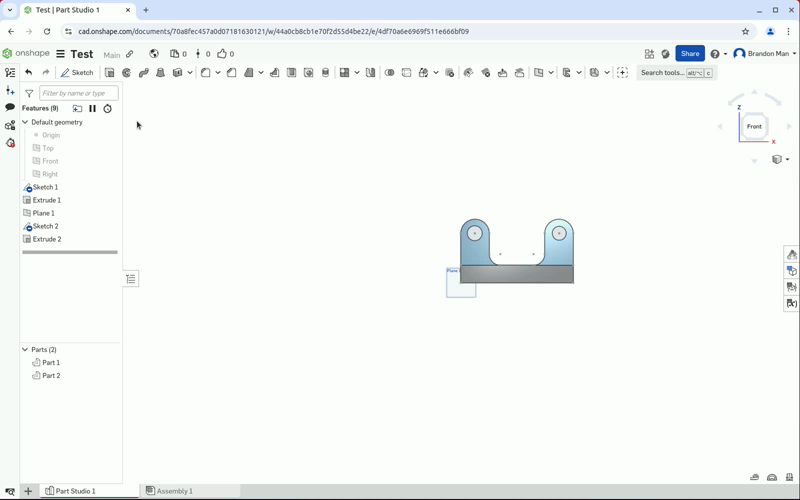
key(left, 2)
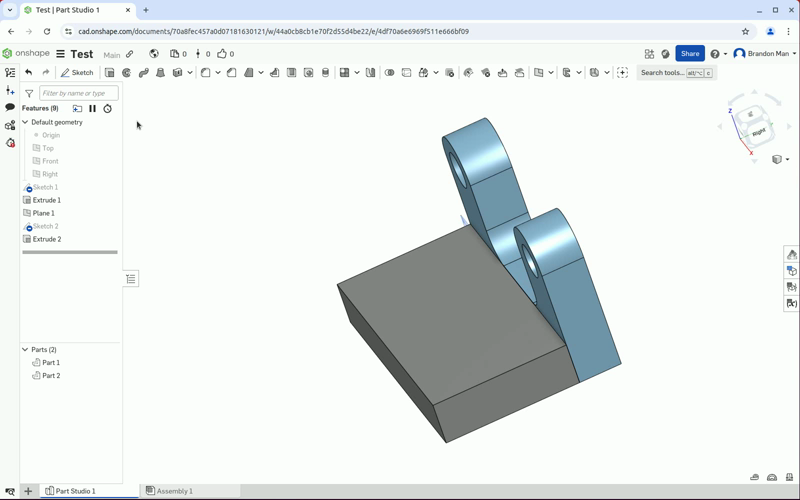
key(down, 2)
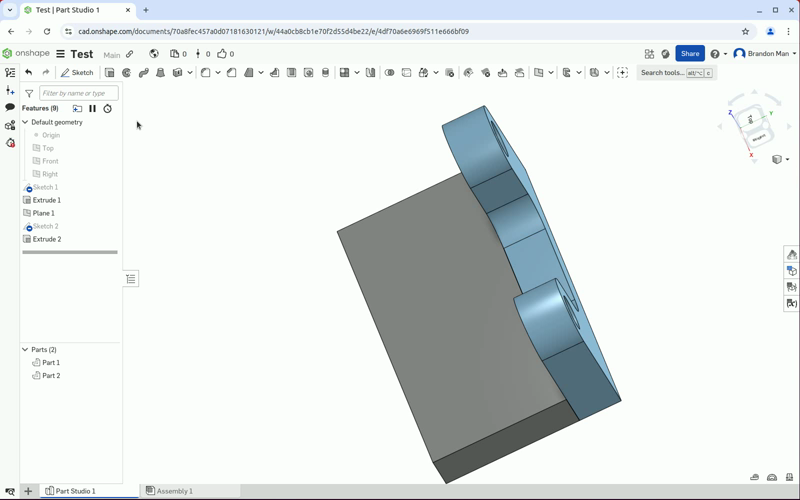
key(up, 2)
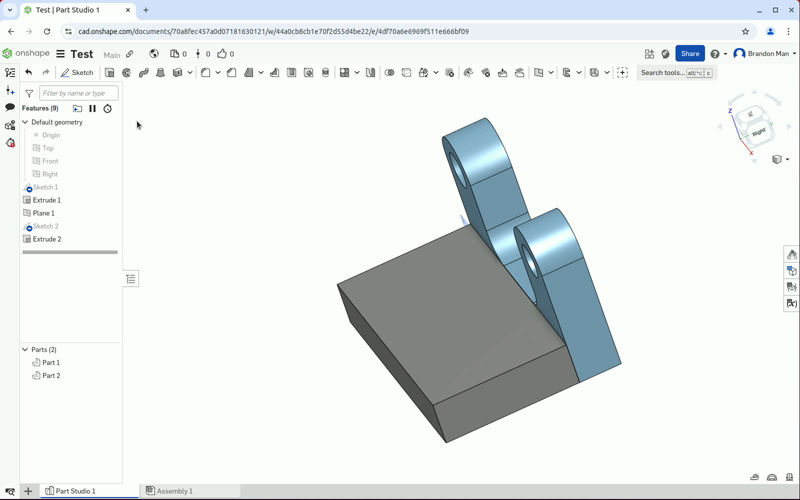
key(right, 2)
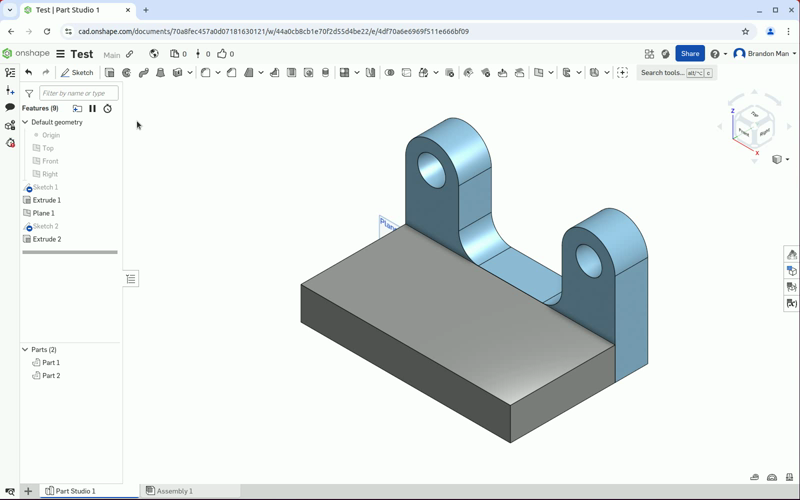
mouse_move(73, 189)
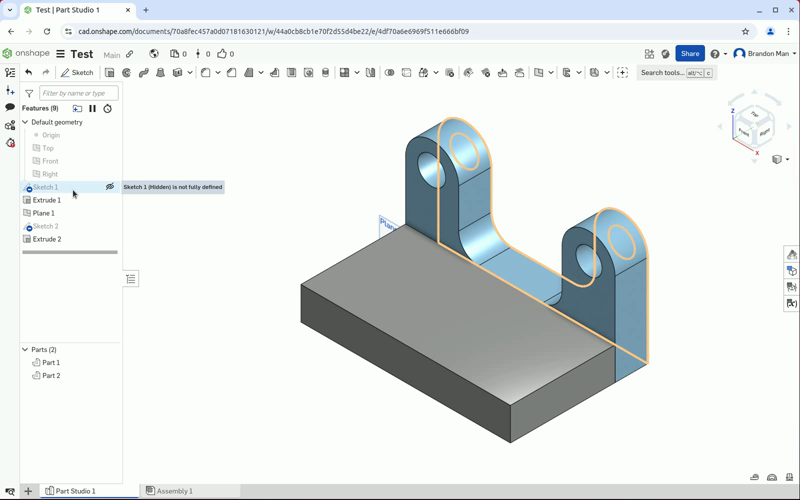
click(73, 189)